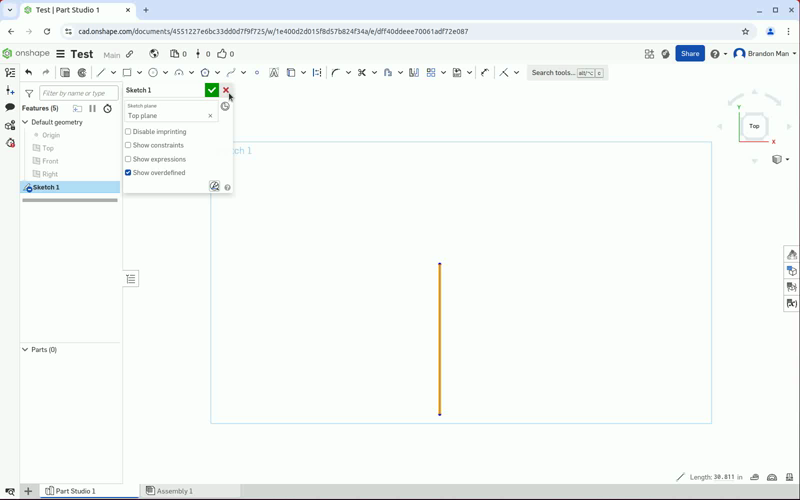
key(shift+h)
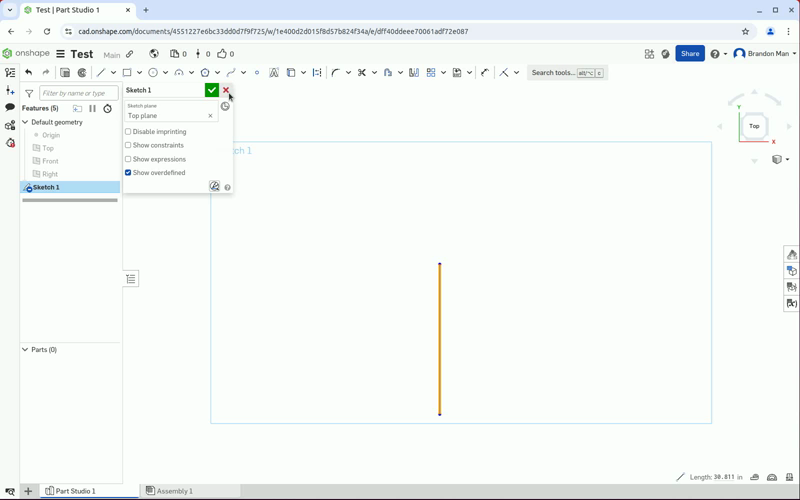
key(shift+s)
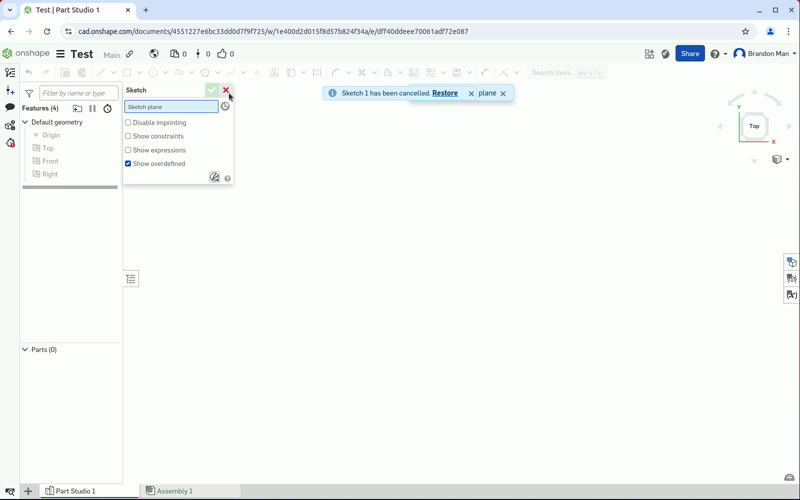
mouse_move(73, 150)
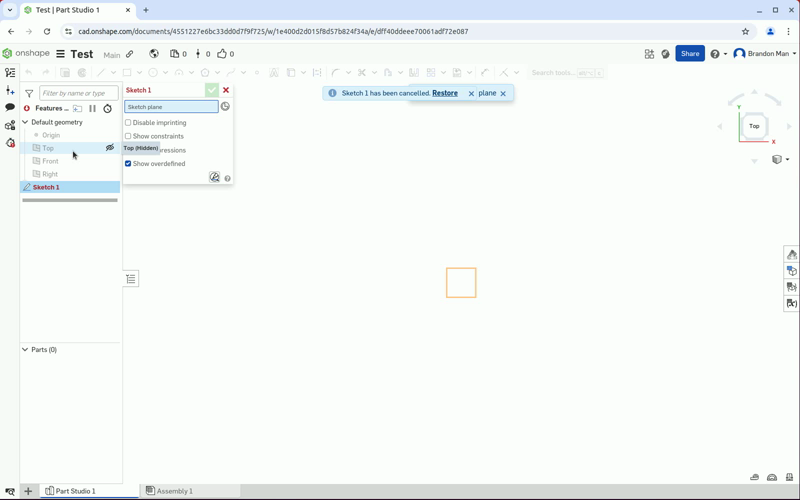
click(73, 150)
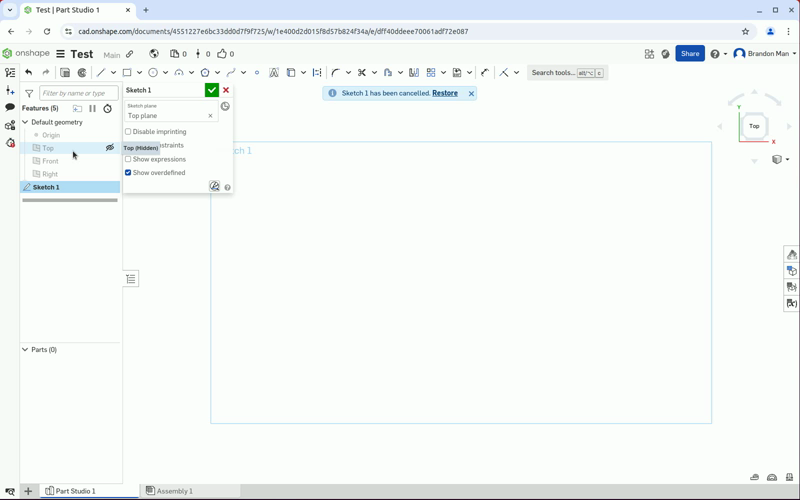
mouse_move(73, 352)
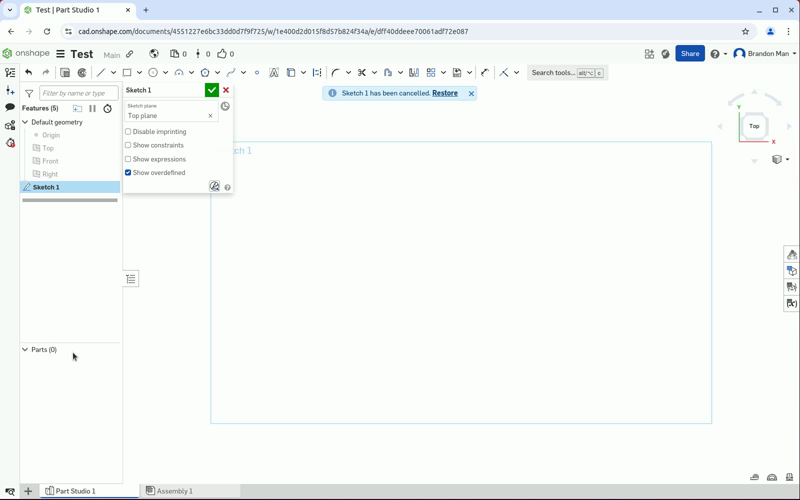
key(y)
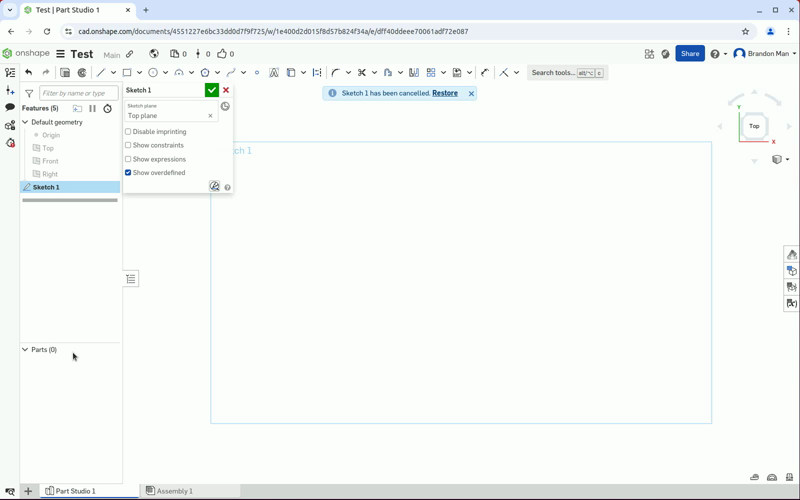
key(l)
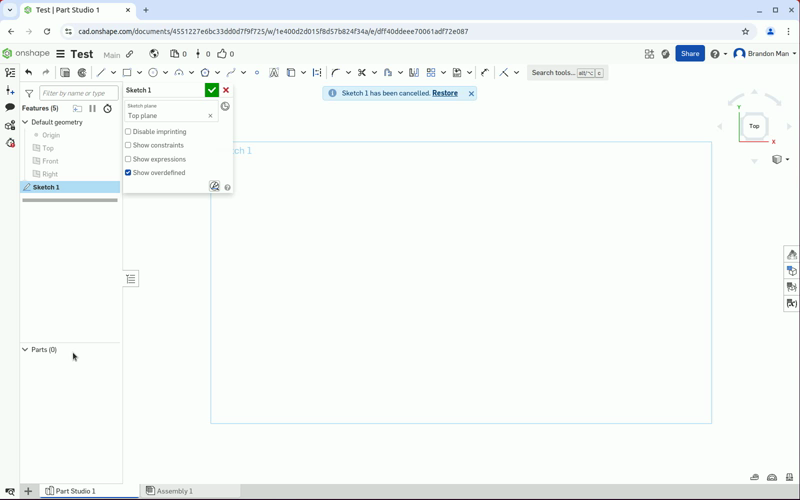
key_down(shift)
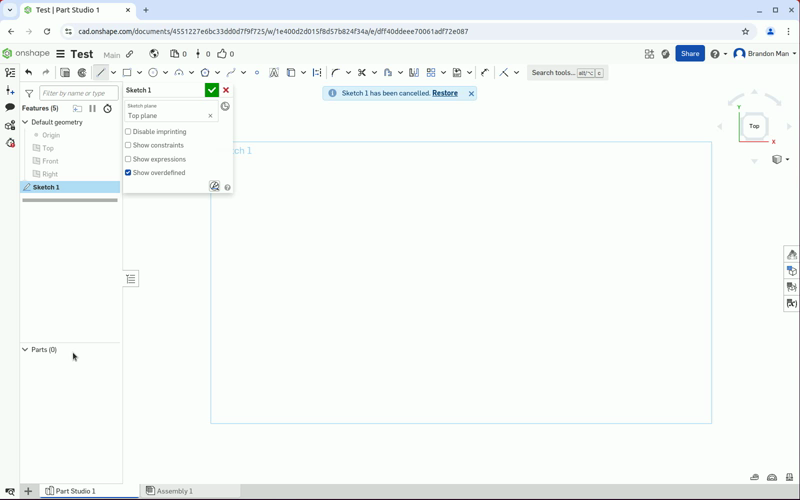
mouse_move(385, 305)
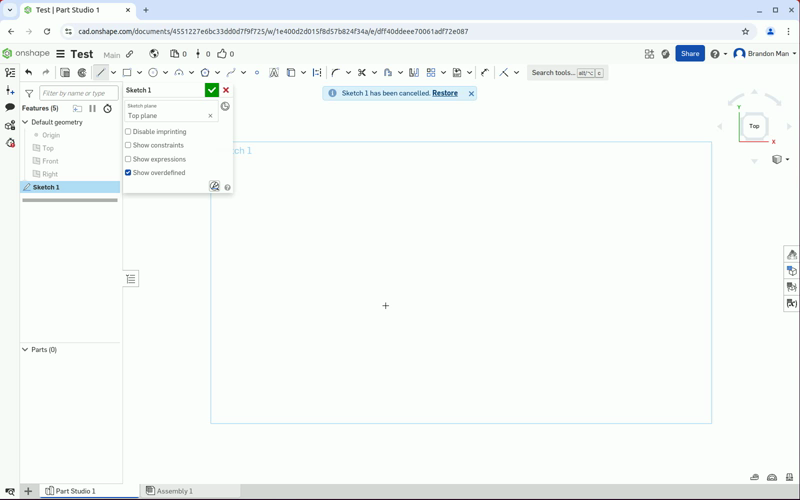
click(385, 305)
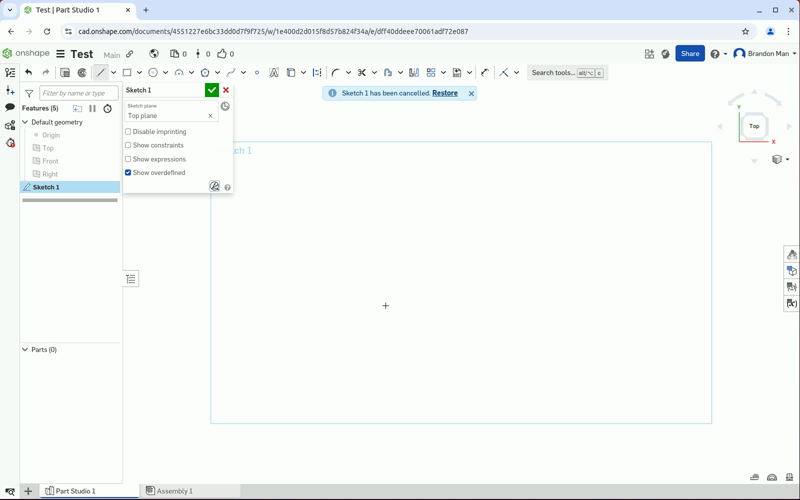
key_up(shift)
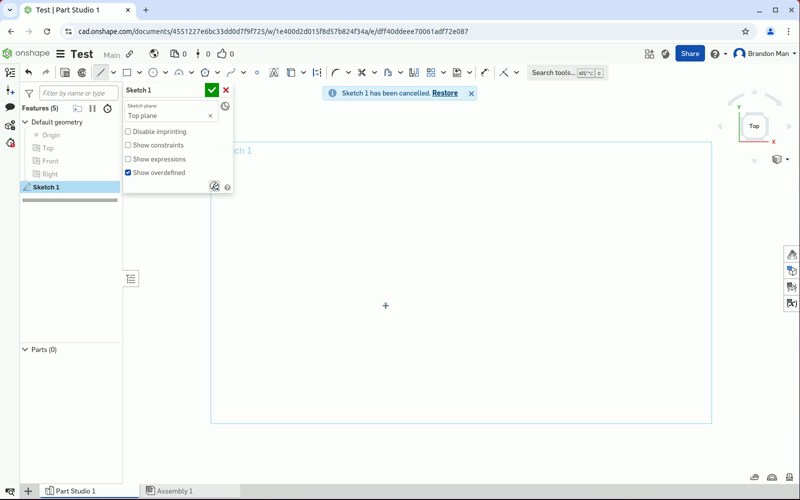
key_down(shift)
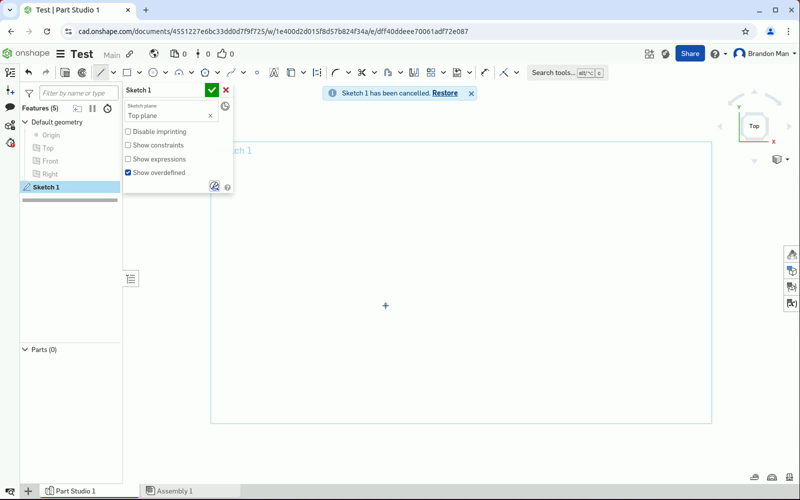
mouse_move(555, 287)
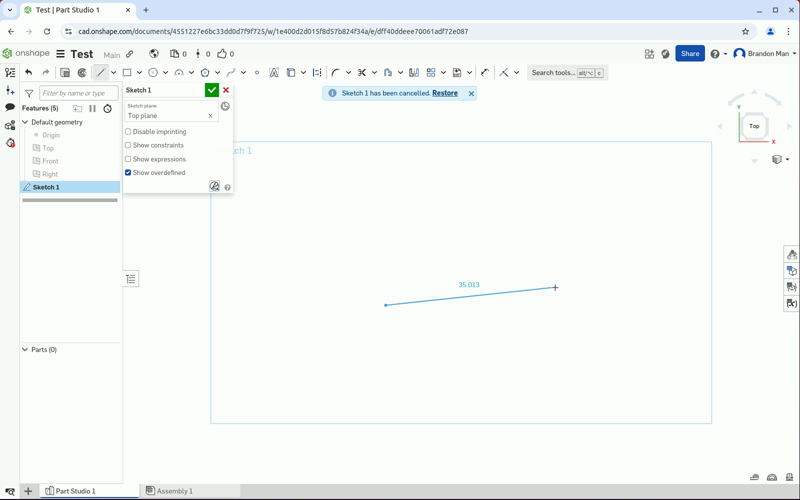
click(555, 287)
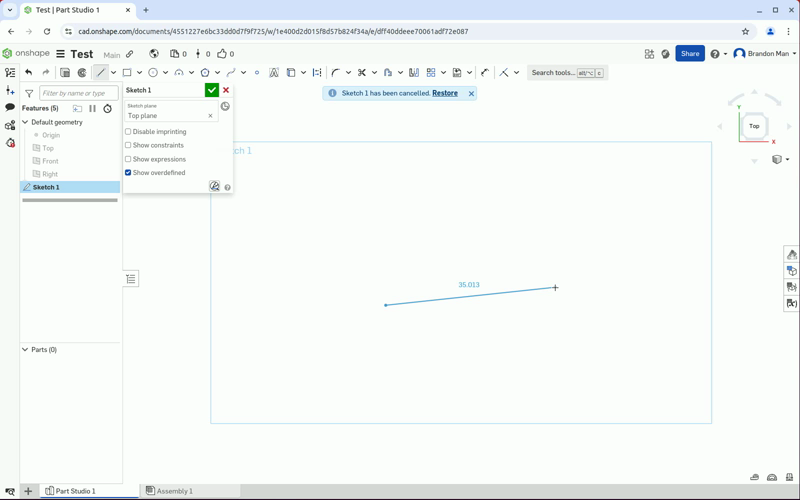
key_up(shift)
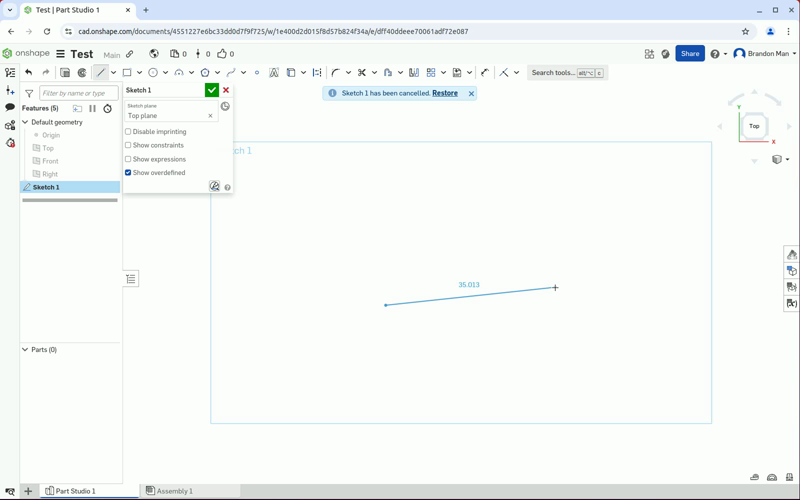
key(esc)
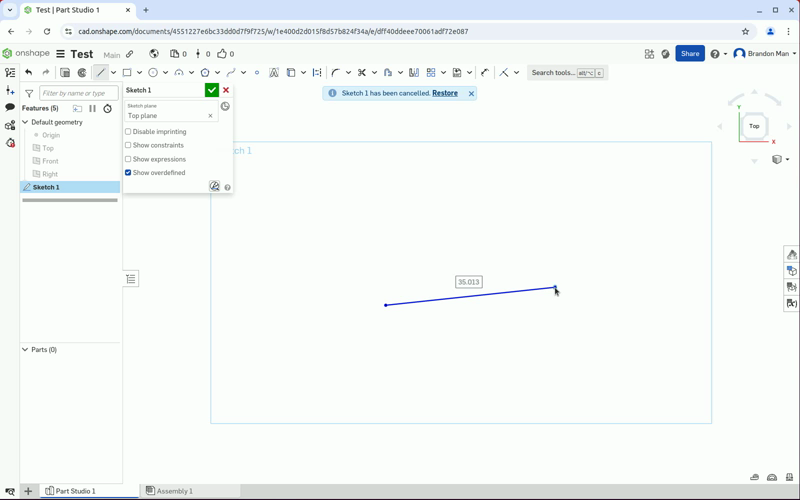
key(a)
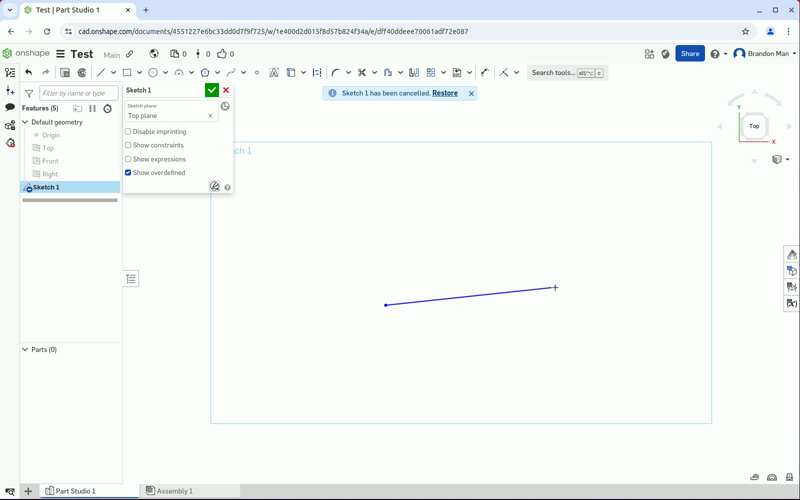
mouse_move(555, 287)
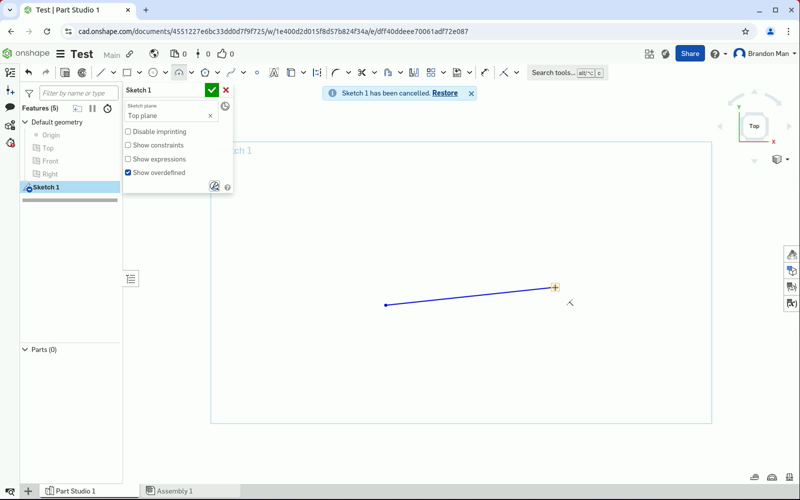
click(555, 287)
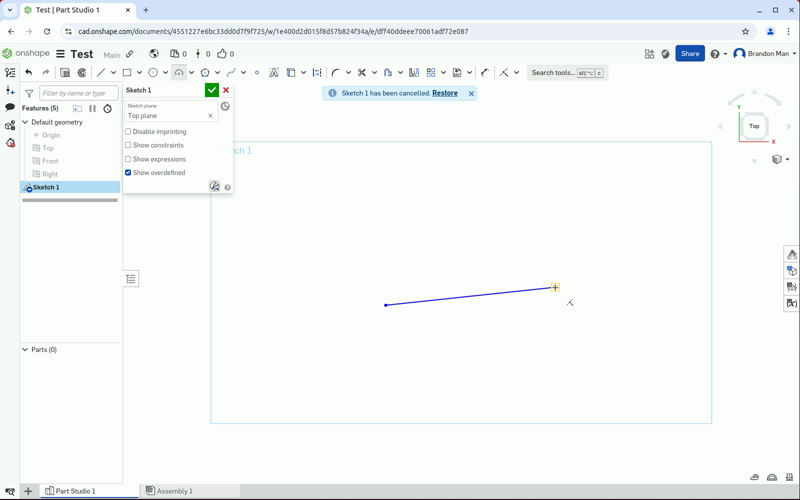
key_down(shift)
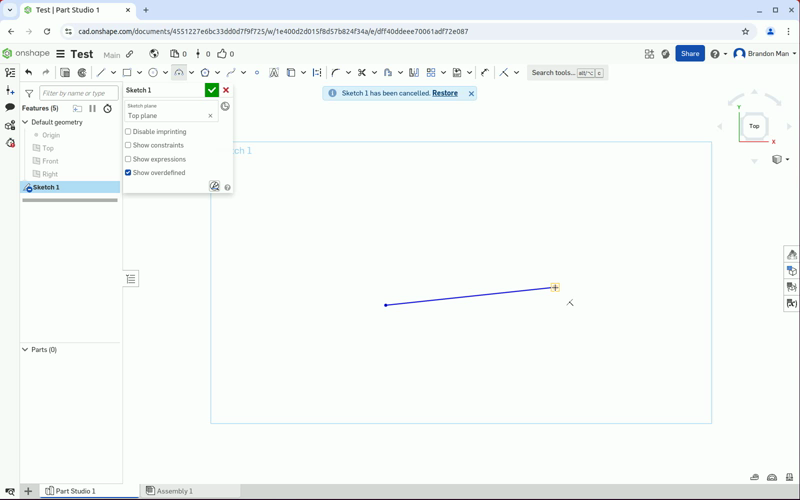
mouse_move(555, 253)
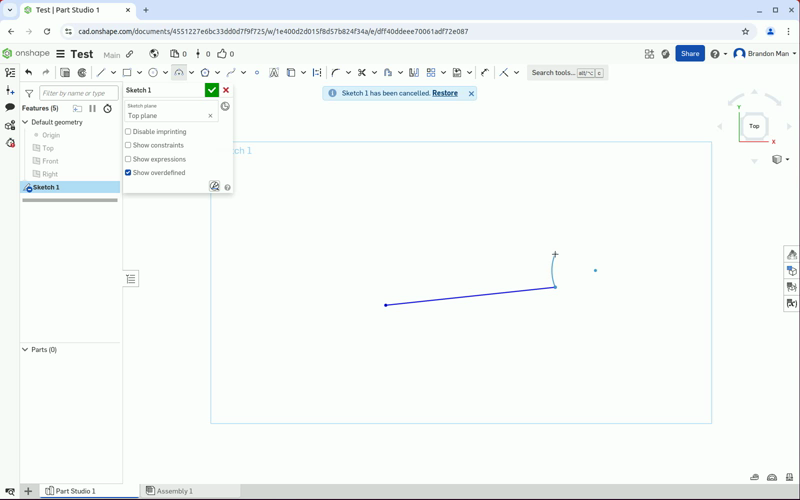
click(555, 253)
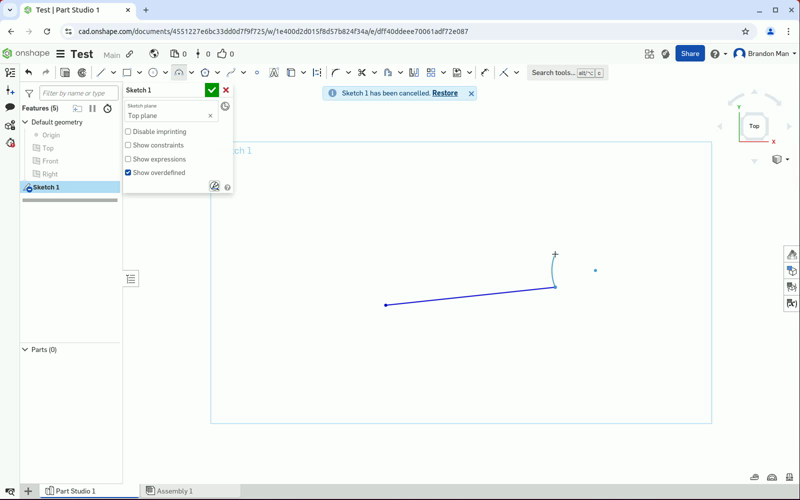
mouse_move(536, 270)
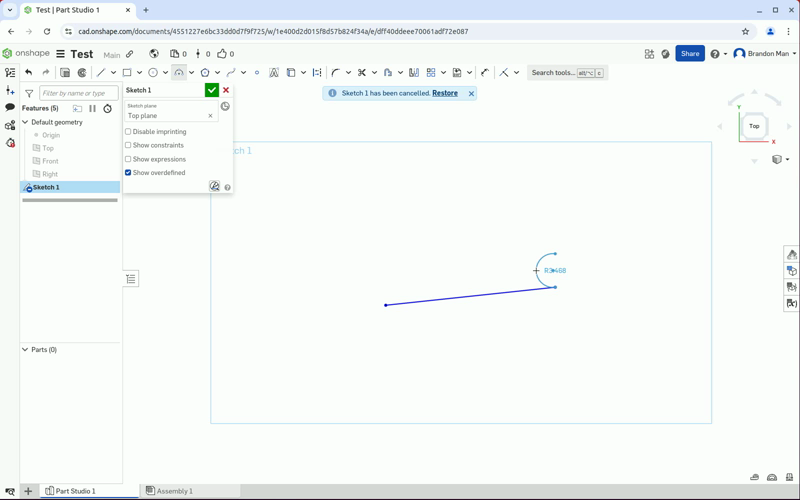
click(536, 270)
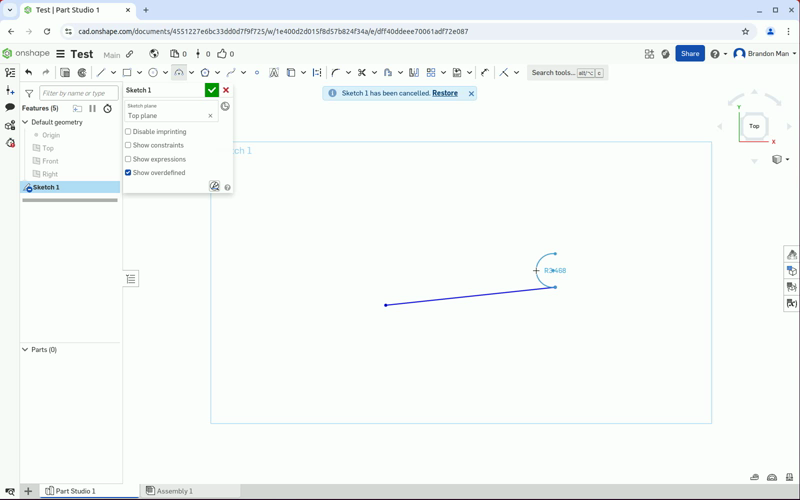
key_up(shift)
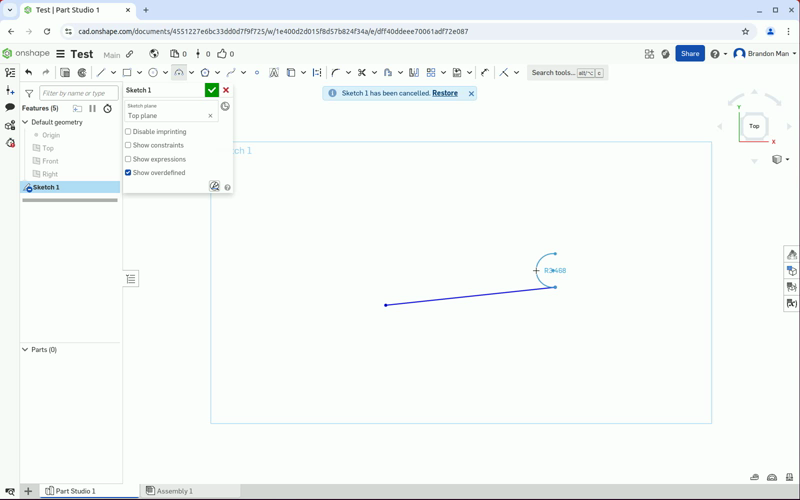
key(esc)
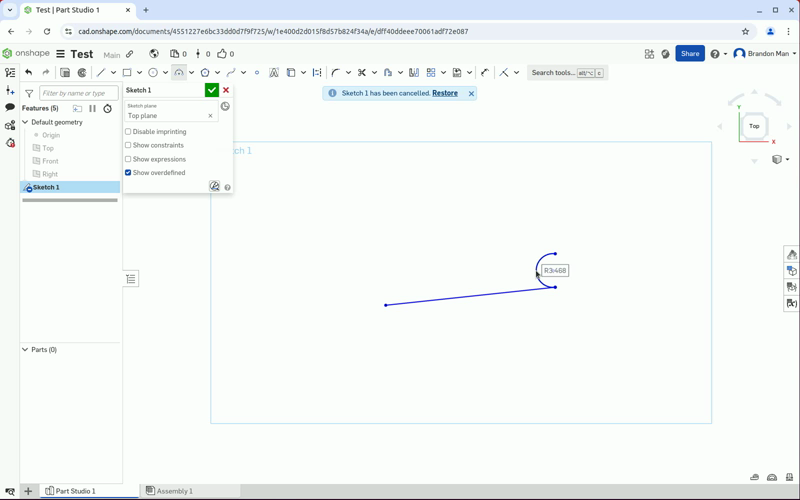
key(l)
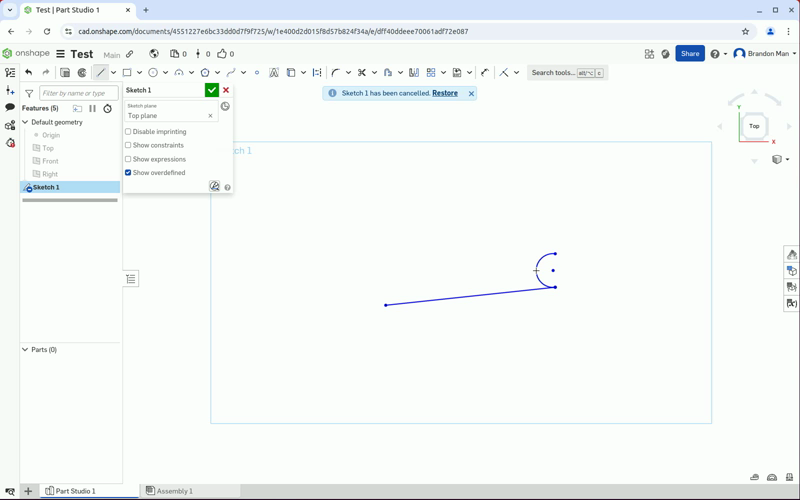
mouse_move(555, 253)
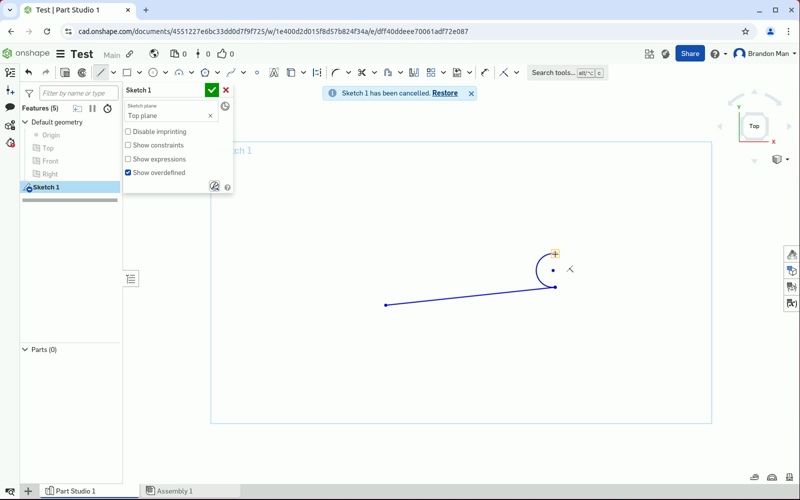
click(555, 253)
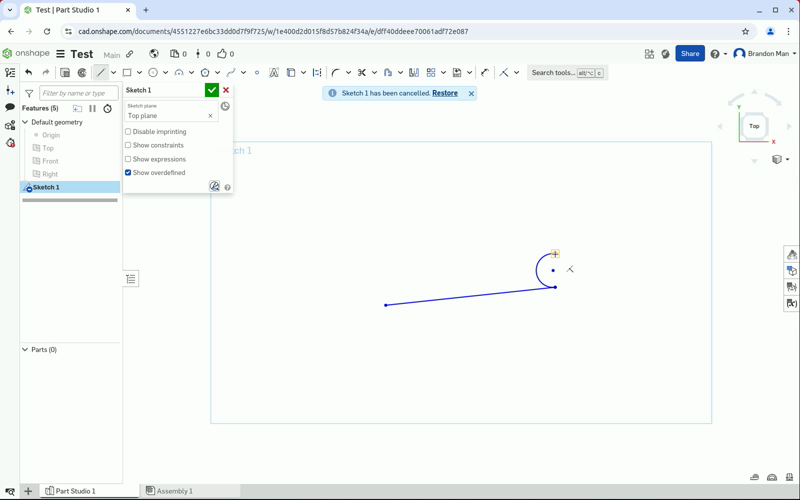
key_down(shift)
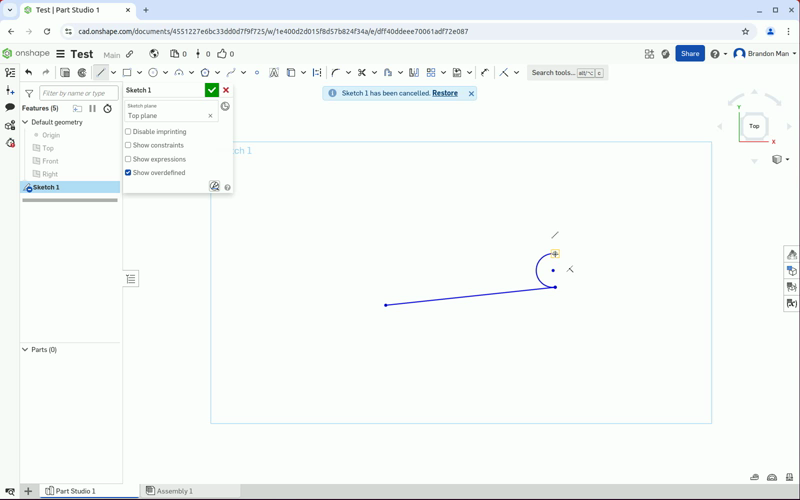
mouse_move(385, 237)
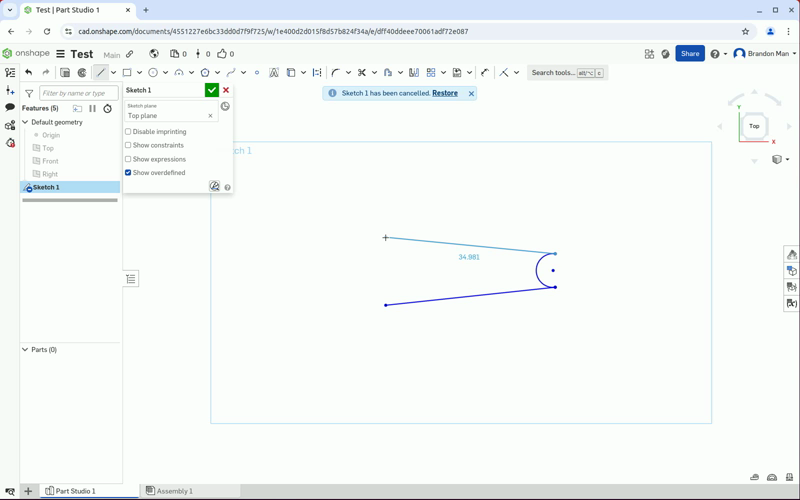
click(385, 237)
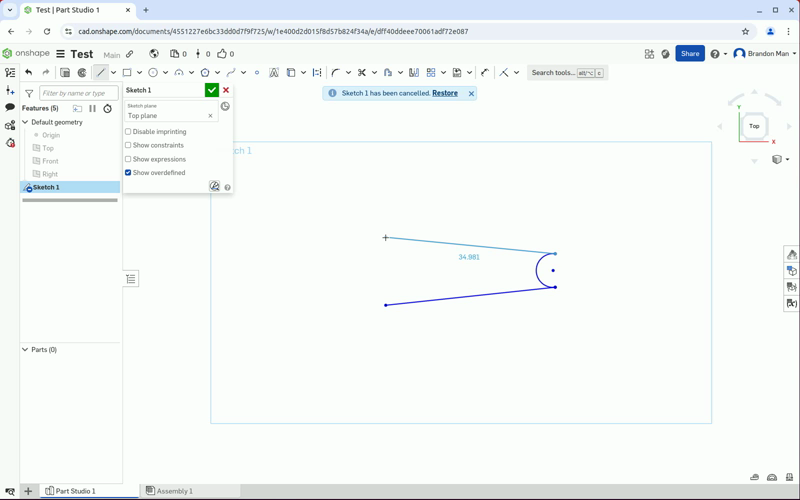
key_up(shift)
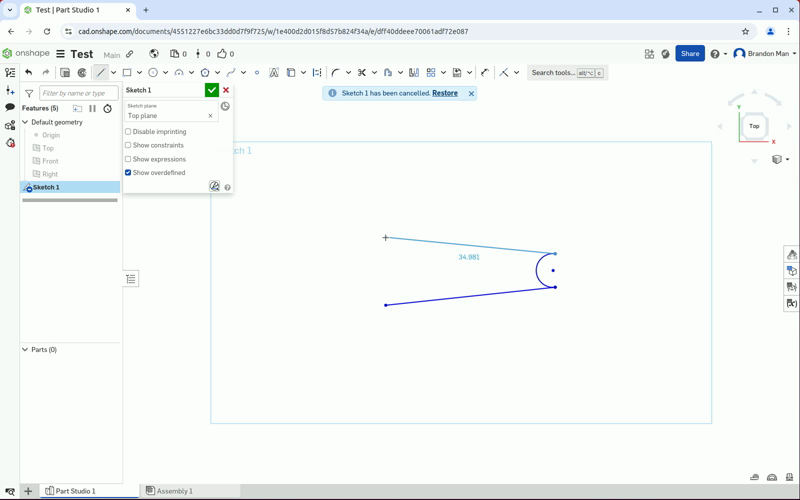
key(esc)
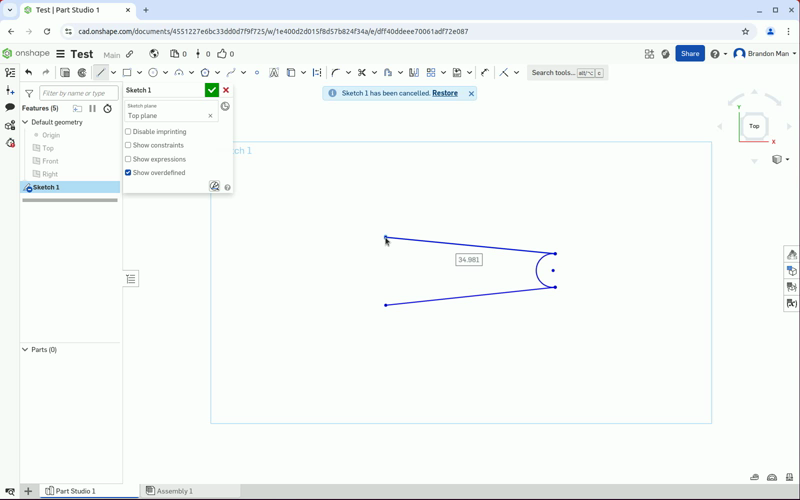
key(a)
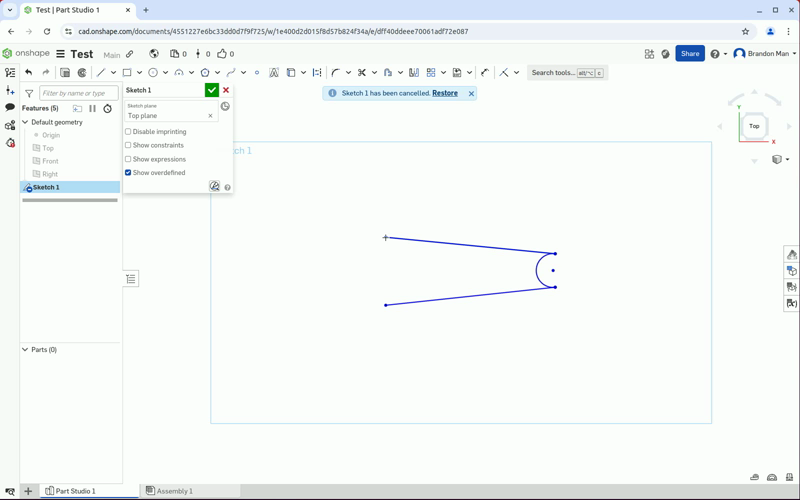
mouse_move(385, 237)
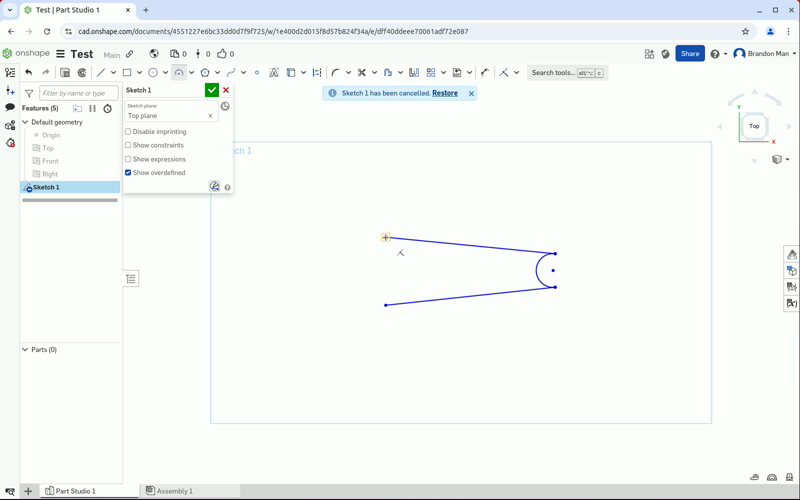
click(385, 237)
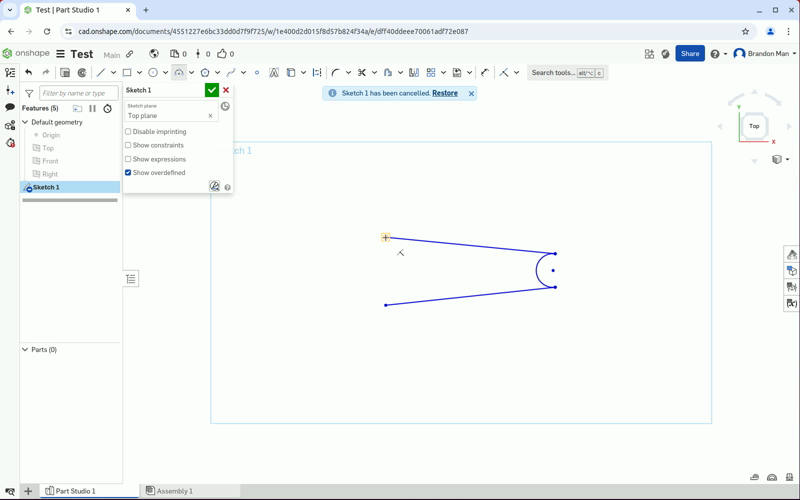
mouse_move(385, 305)
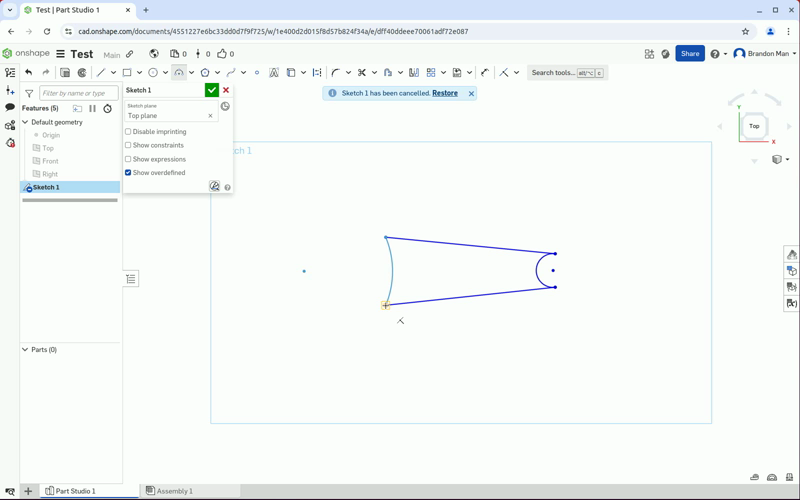
click(385, 305)
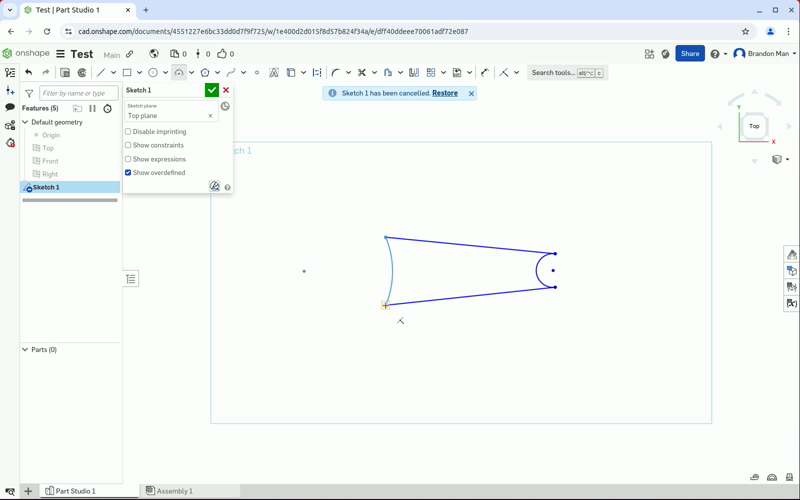
key_down(shift)
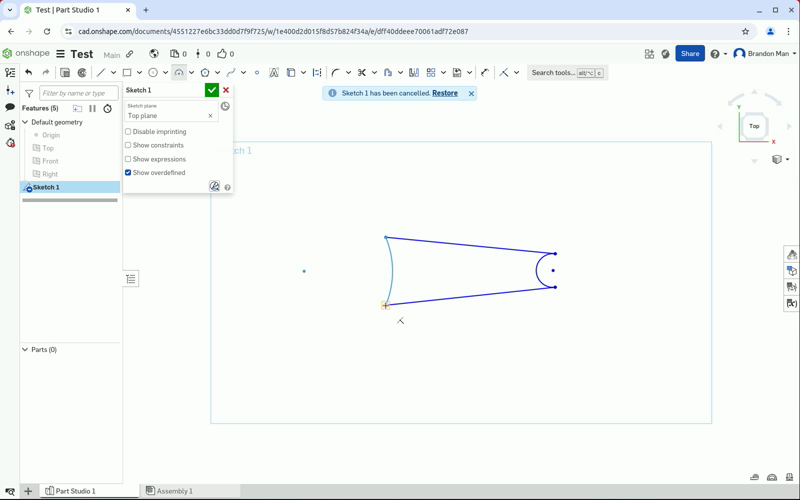
mouse_move(416, 271)
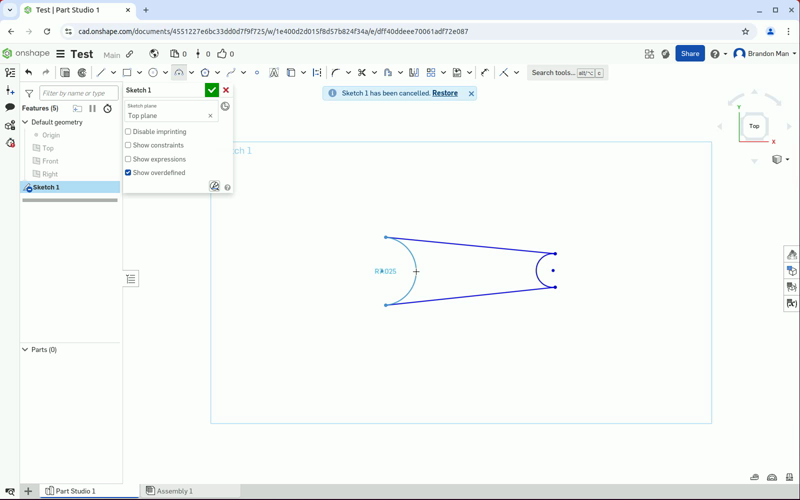
click(416, 271)
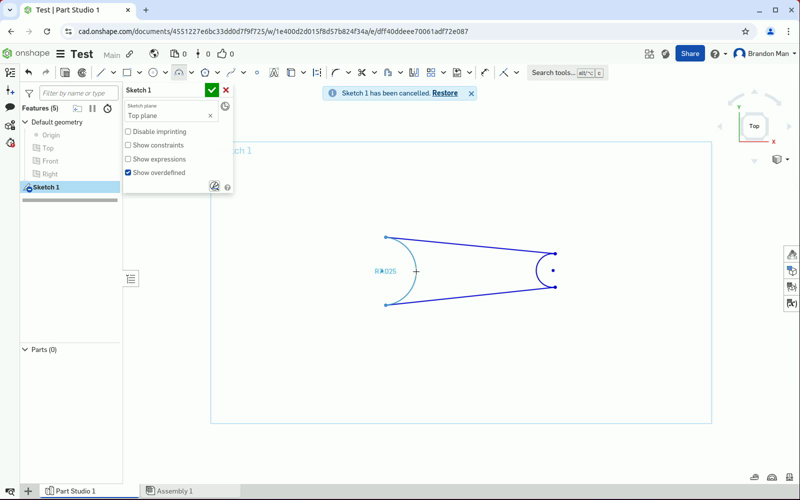
key_up(shift)
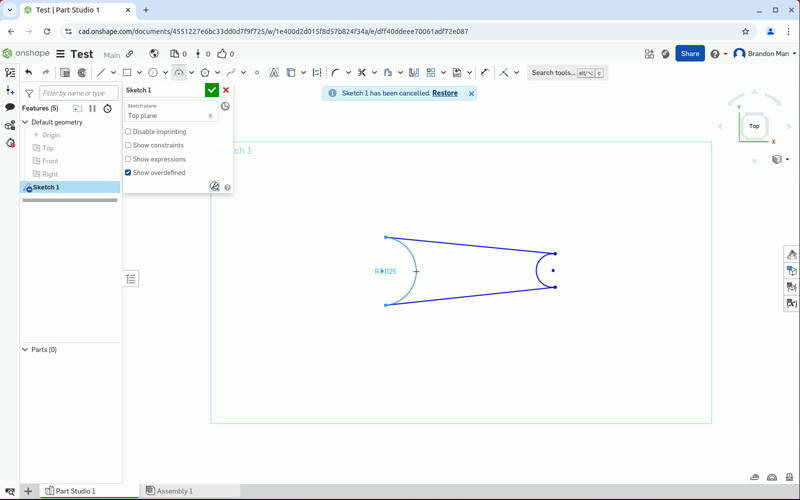
key(esc)
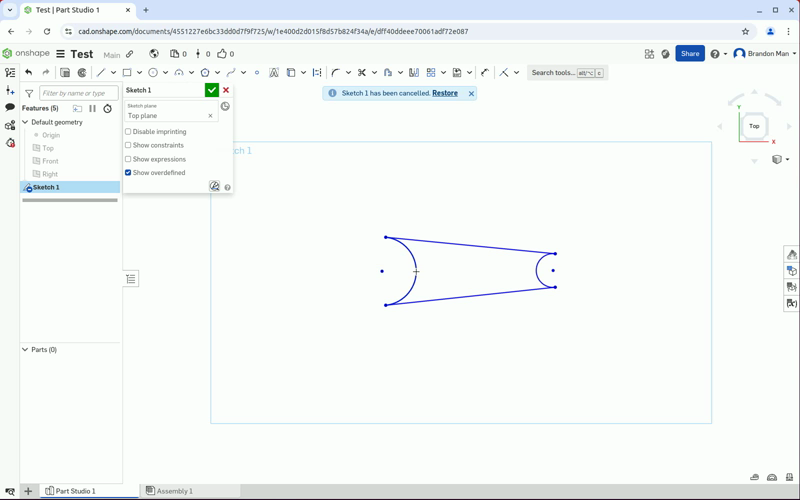
key(l)
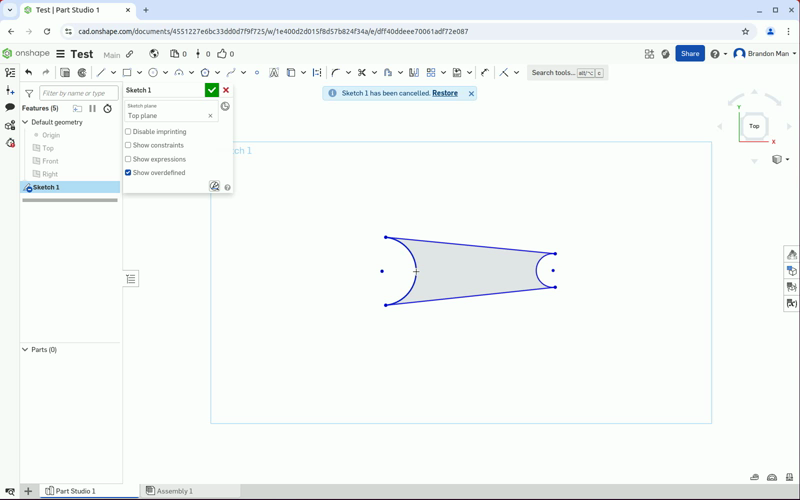
key_down(shift)
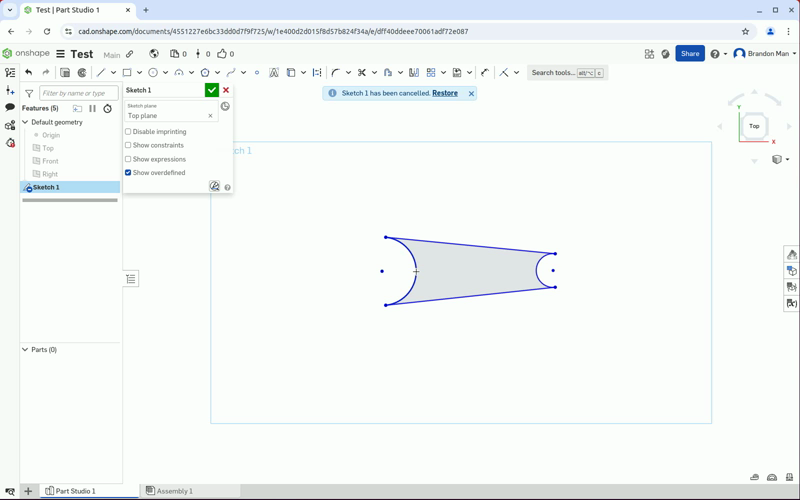
mouse_move(433, 280)
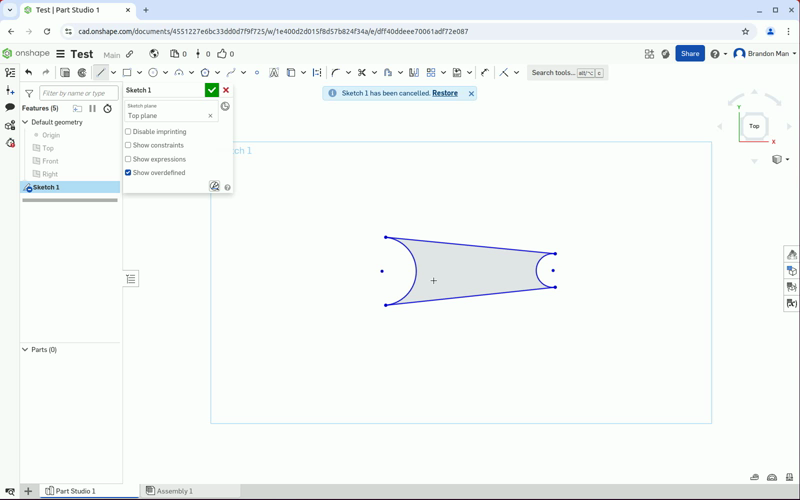
click(433, 280)
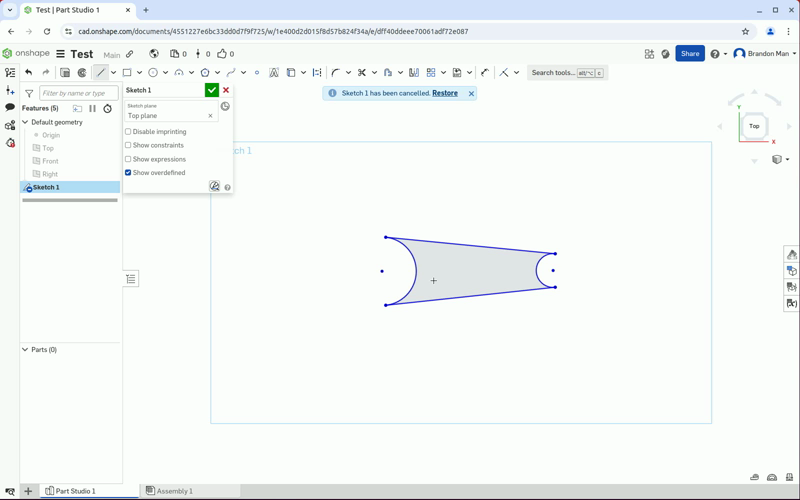
key_up(shift)
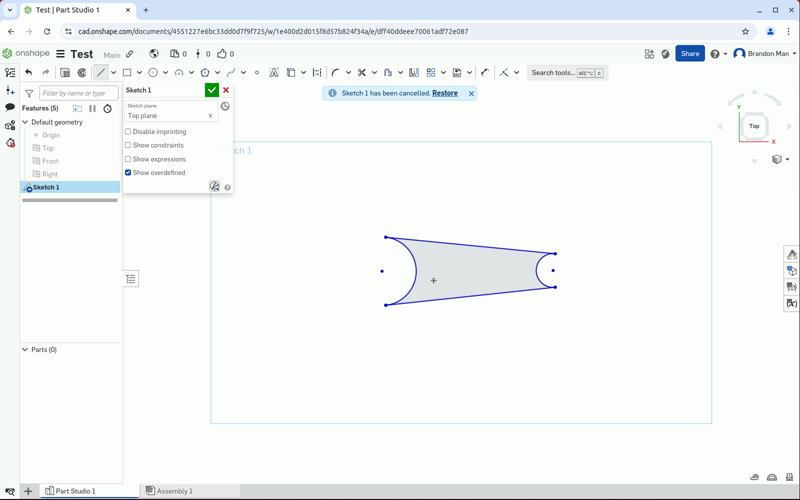
key_down(shift)
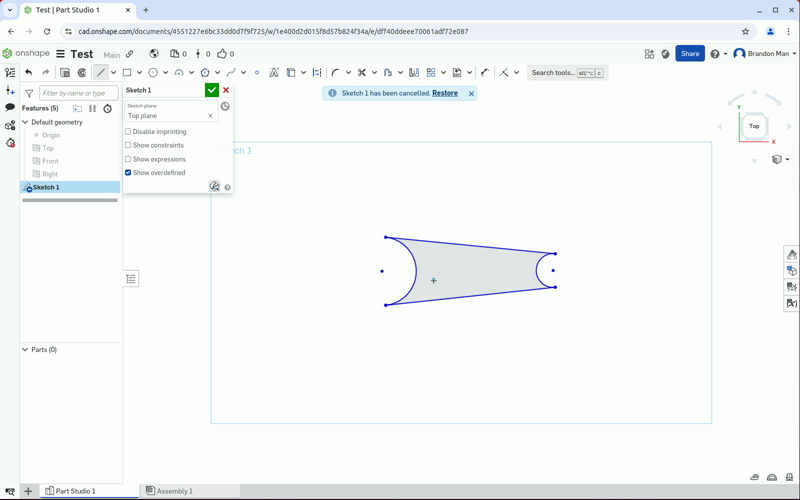
mouse_move(501, 280)
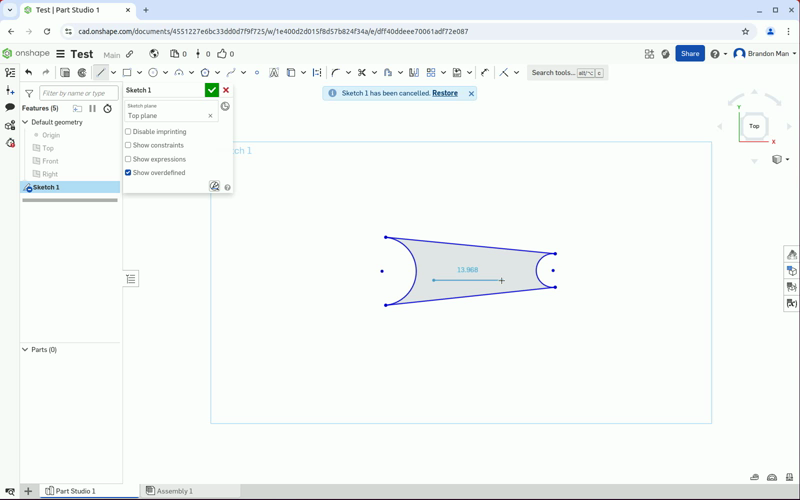
click(501, 280)
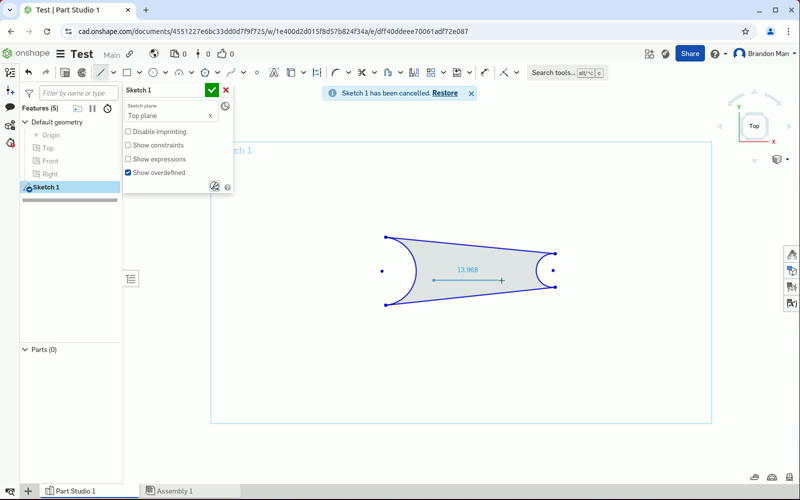
key_up(shift)
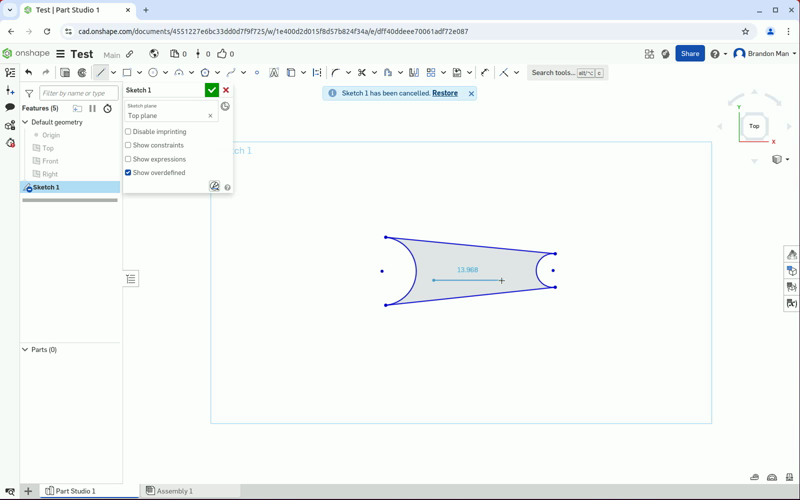
key(esc)
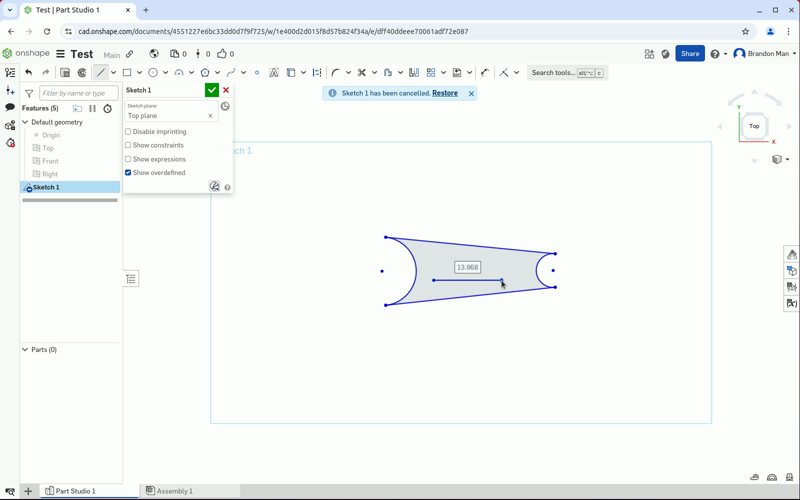
key(a)
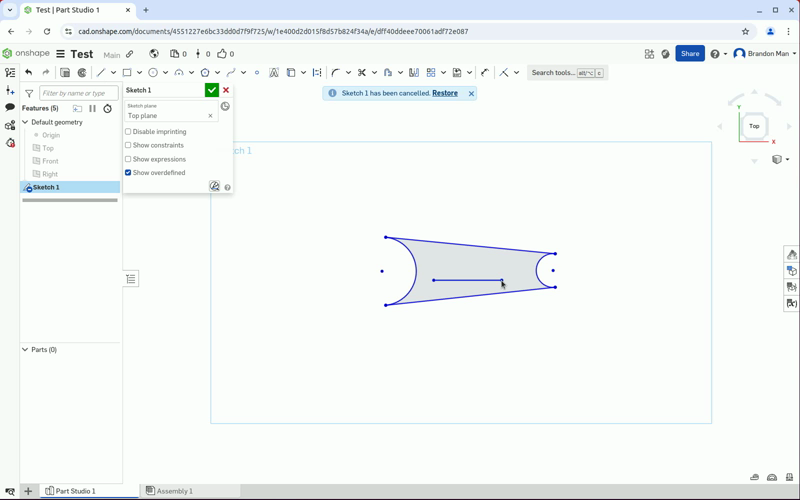
mouse_move(501, 280)
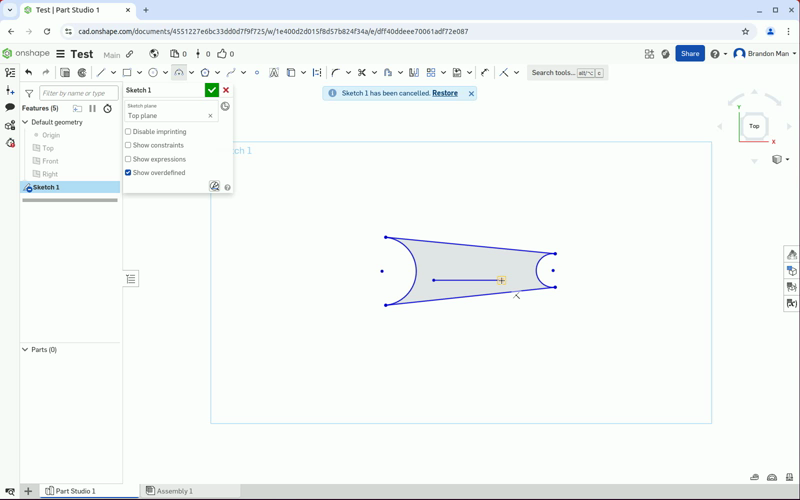
click(501, 280)
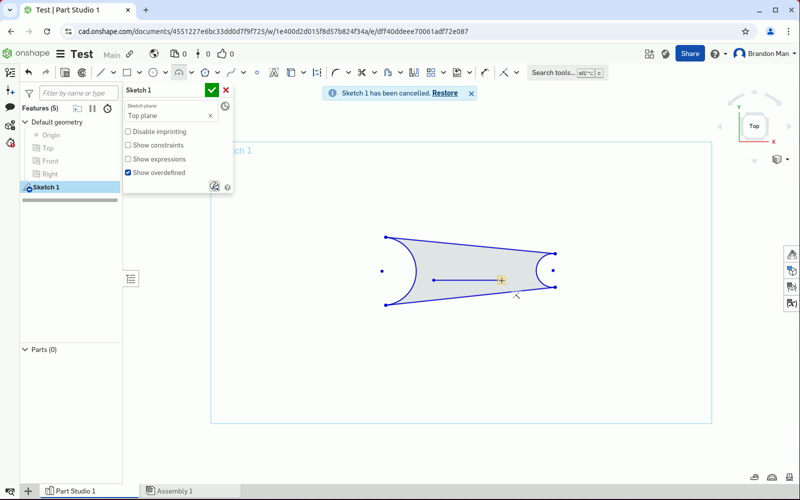
key_down(shift)
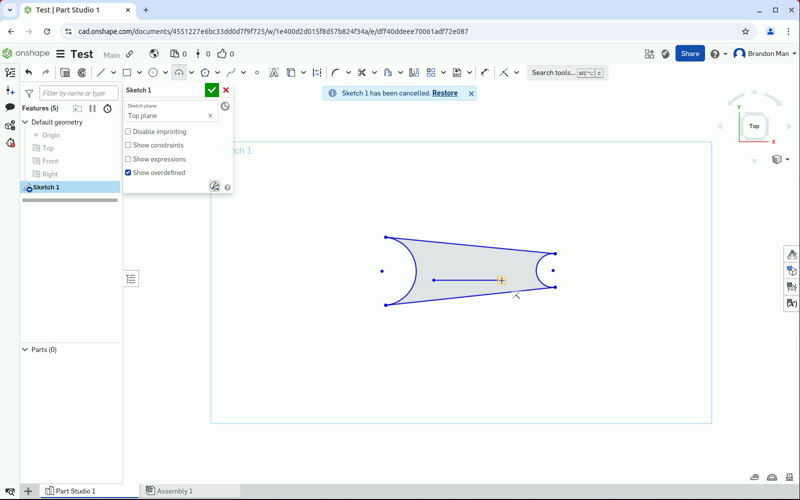
mouse_move(501, 262)
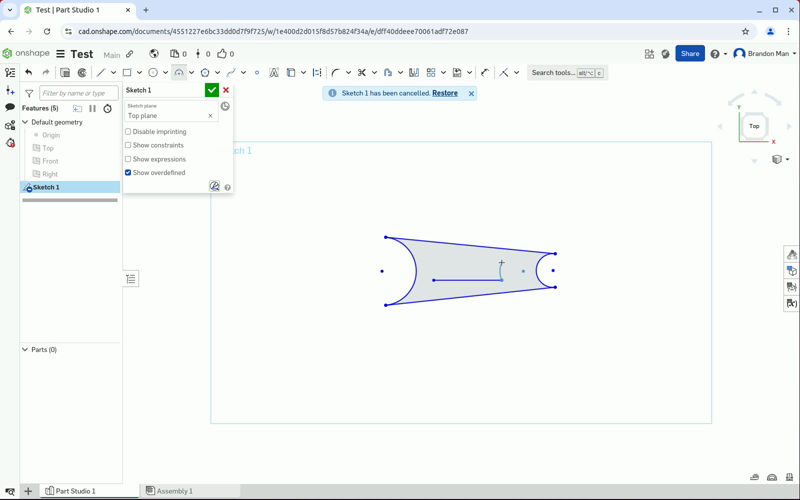
click(501, 262)
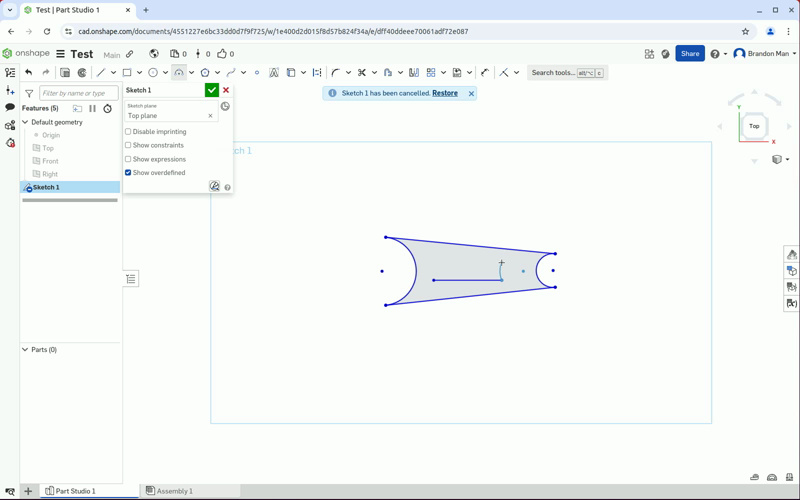
mouse_move(492, 271)
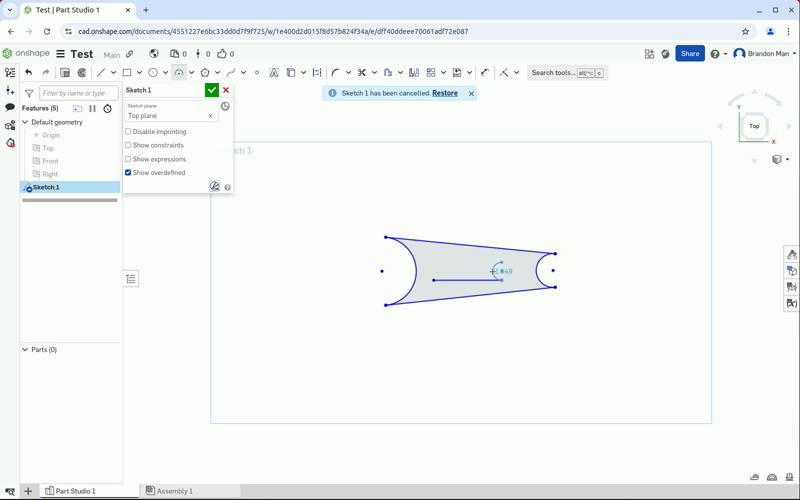
click(492, 271)
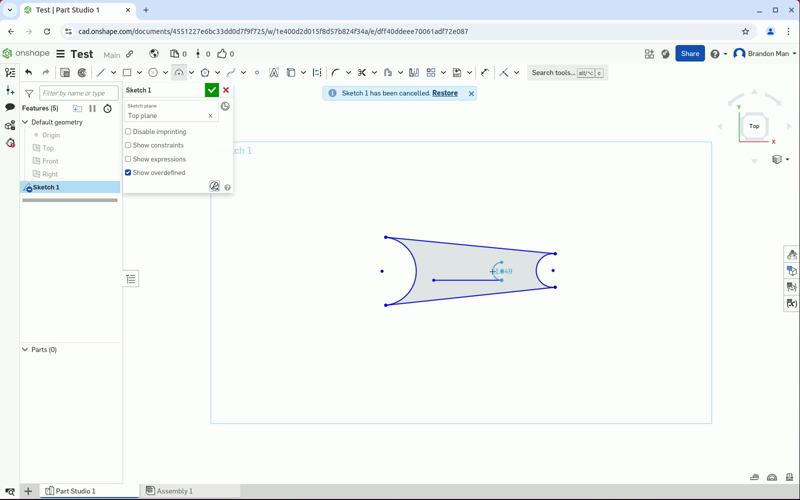
key_up(shift)
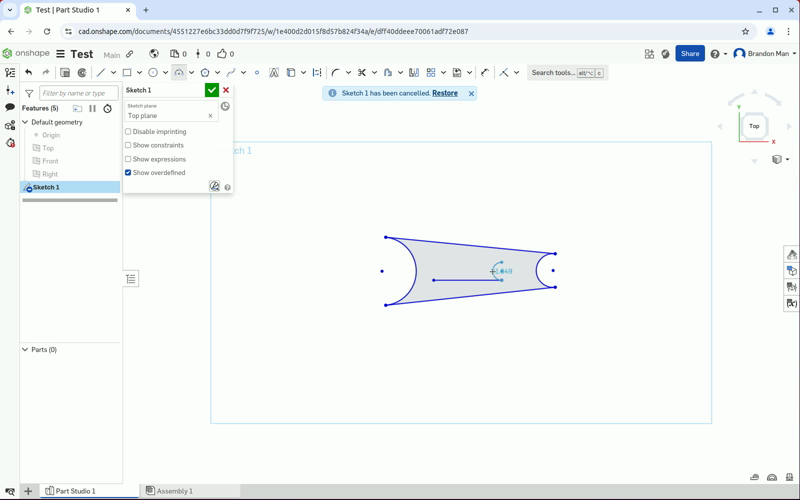
key(esc)
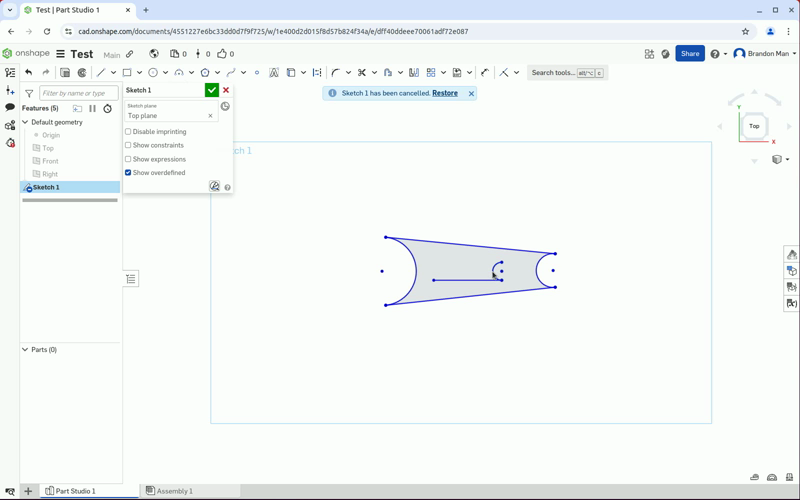
key(l)
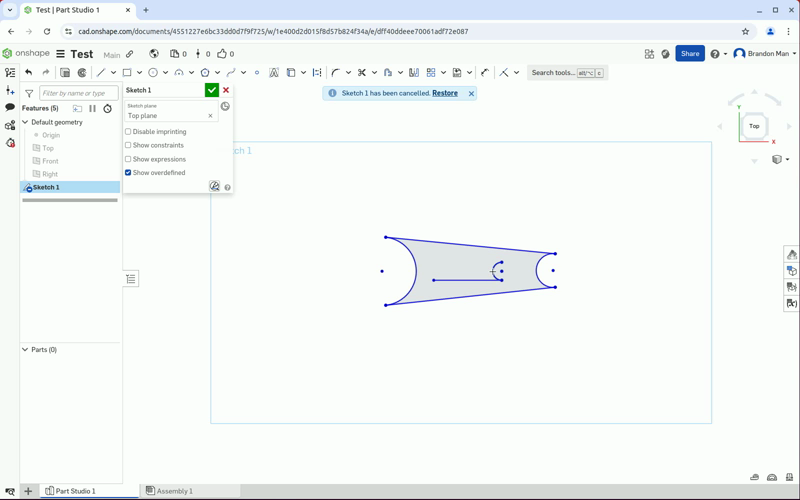
mouse_move(501, 262)
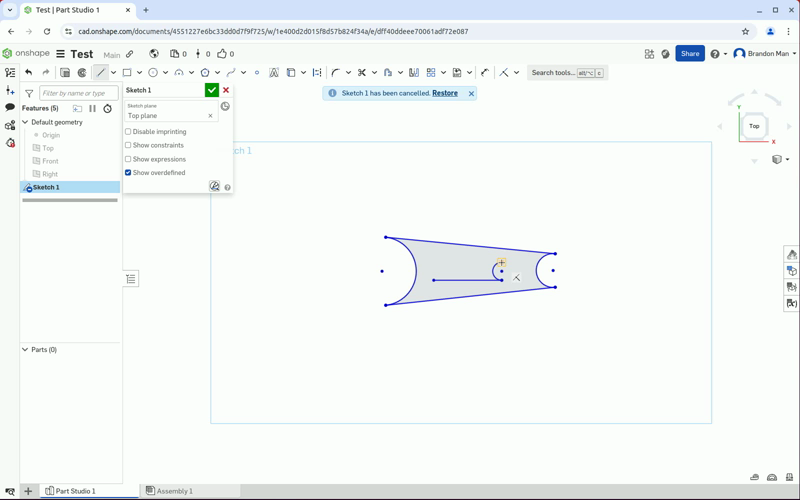
click(501, 262)
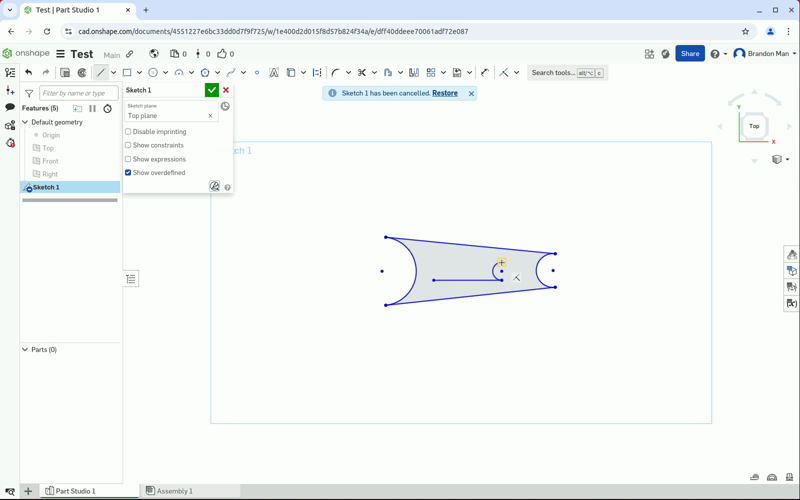
key_down(shift)
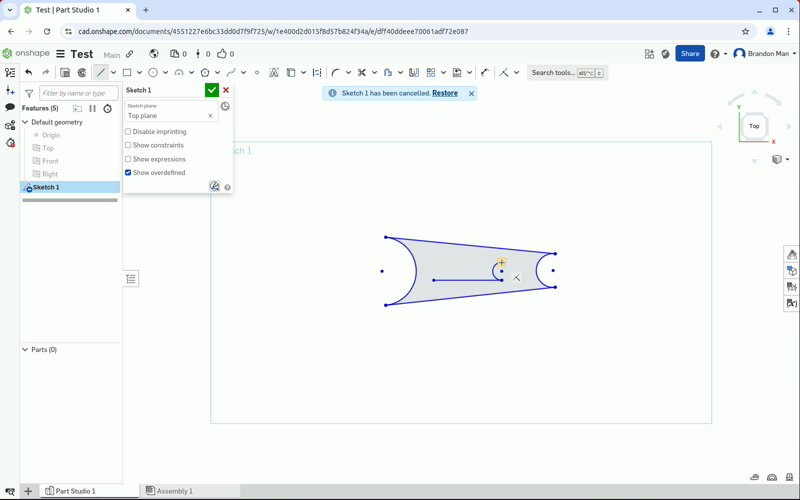
mouse_move(433, 262)
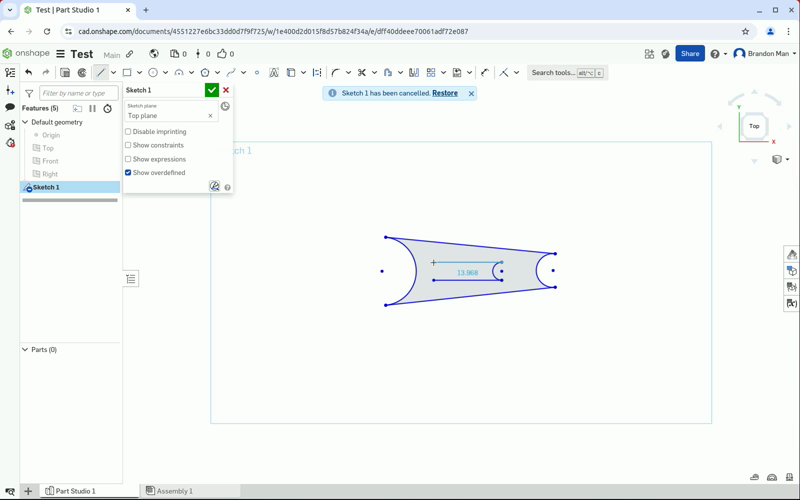
click(433, 262)
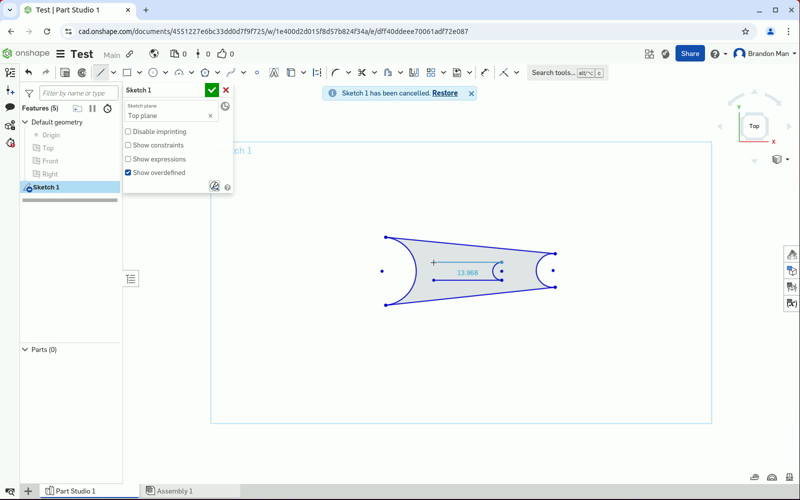
key_up(shift)
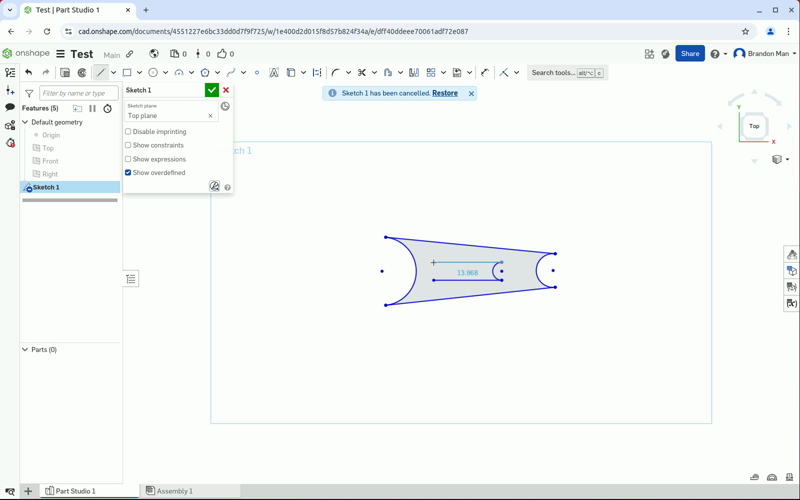
key(esc)
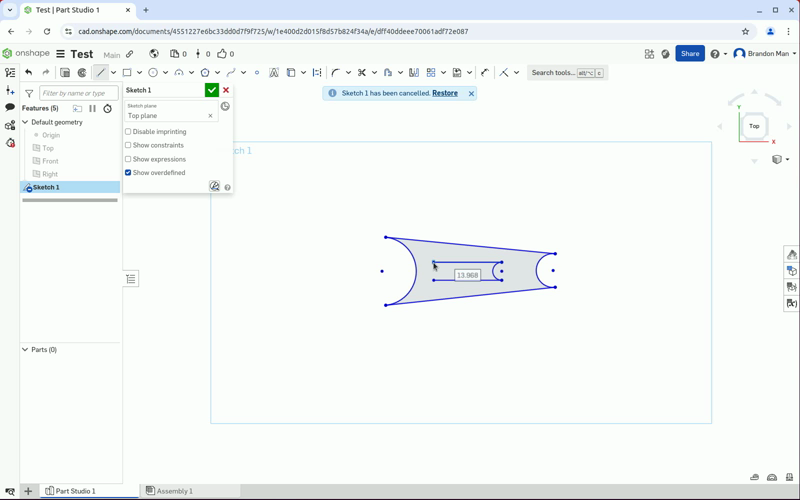
key(a)
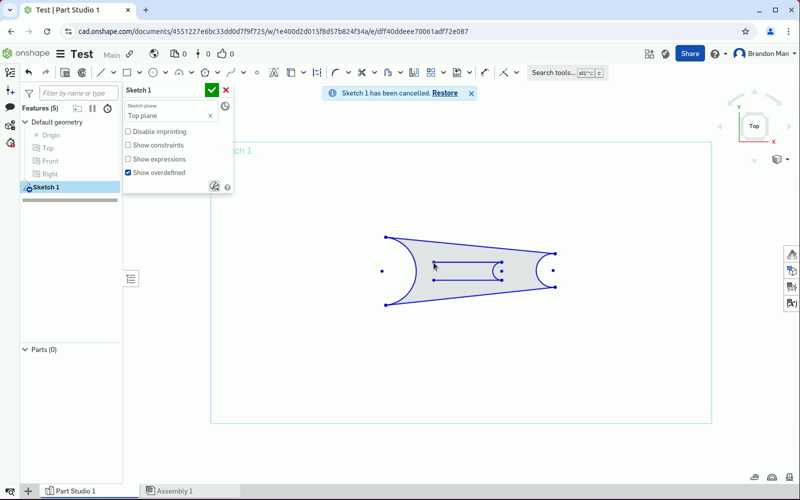
mouse_move(433, 262)
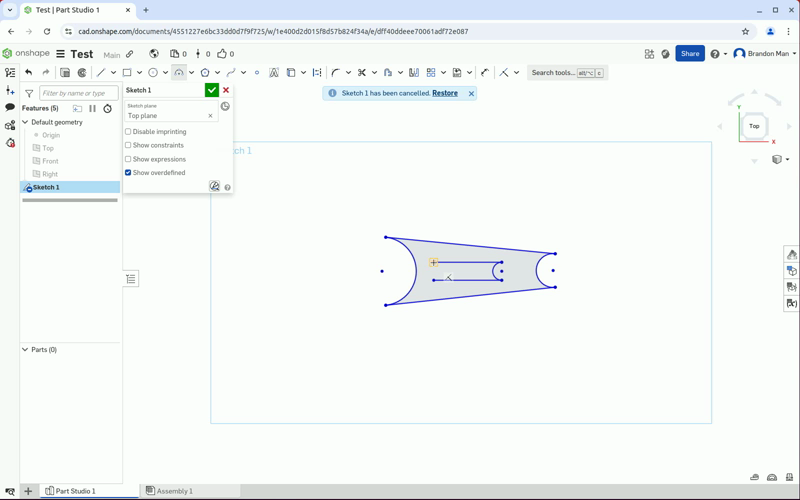
click(433, 262)
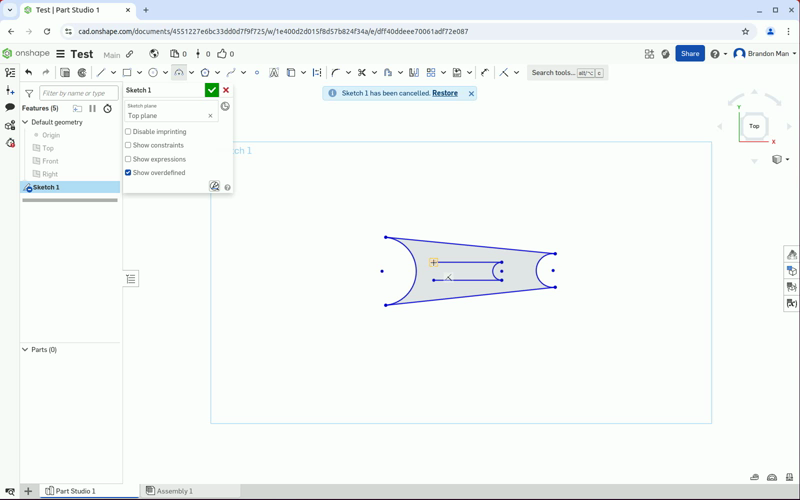
mouse_move(433, 280)
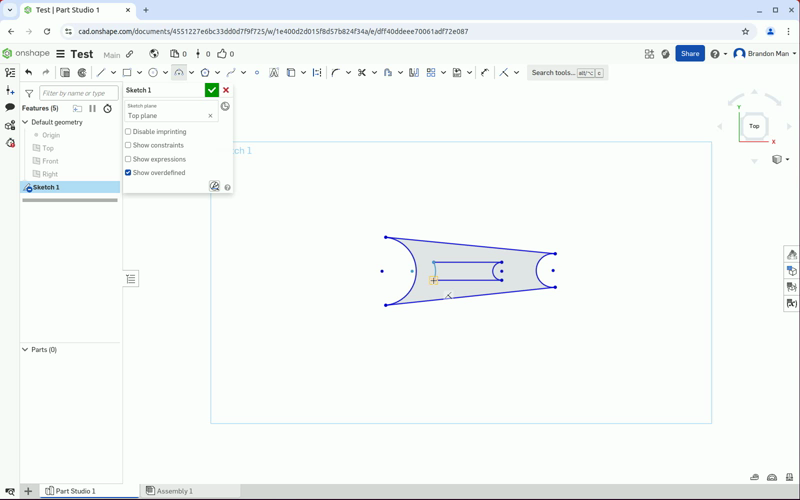
click(433, 280)
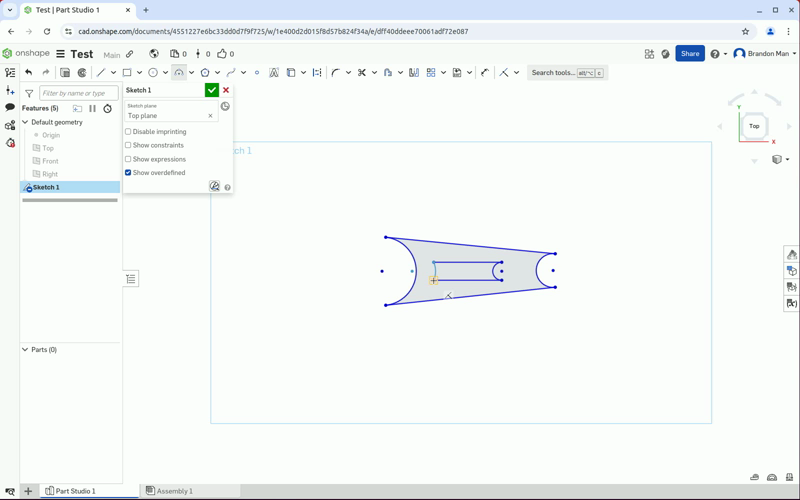
key_down(shift)
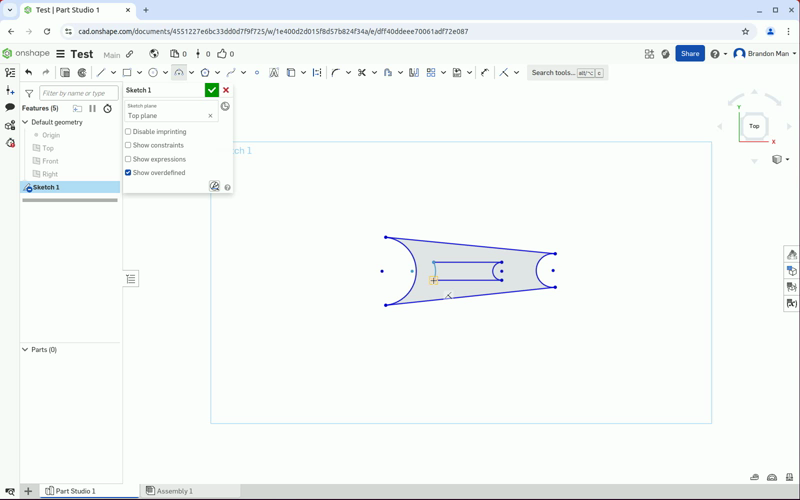
mouse_move(425, 271)
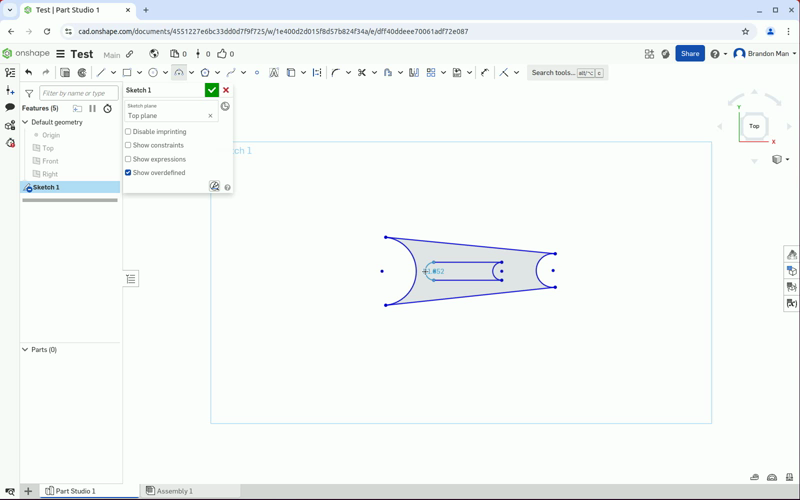
click(425, 271)
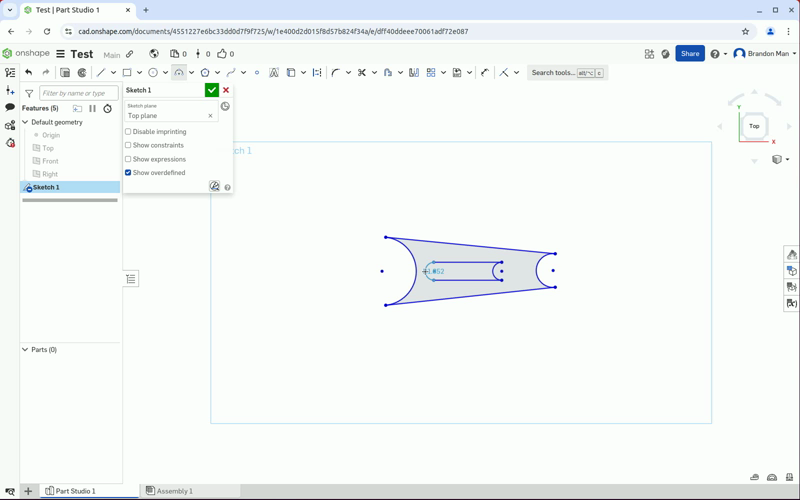
key_up(shift)
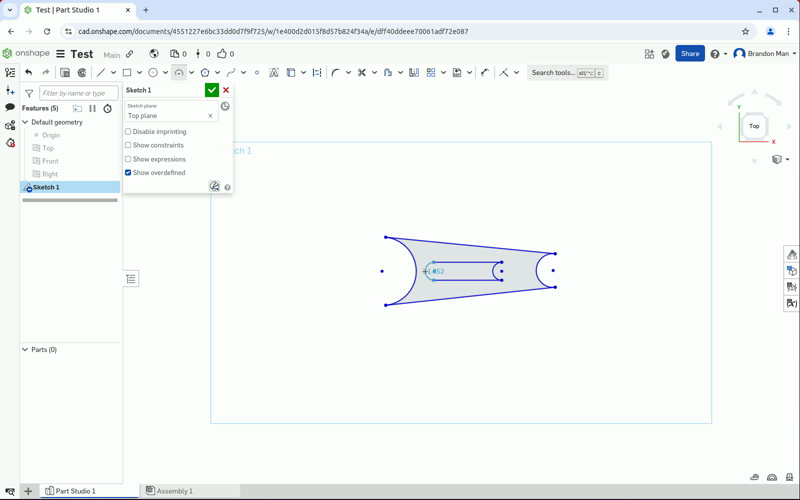
key(esc)
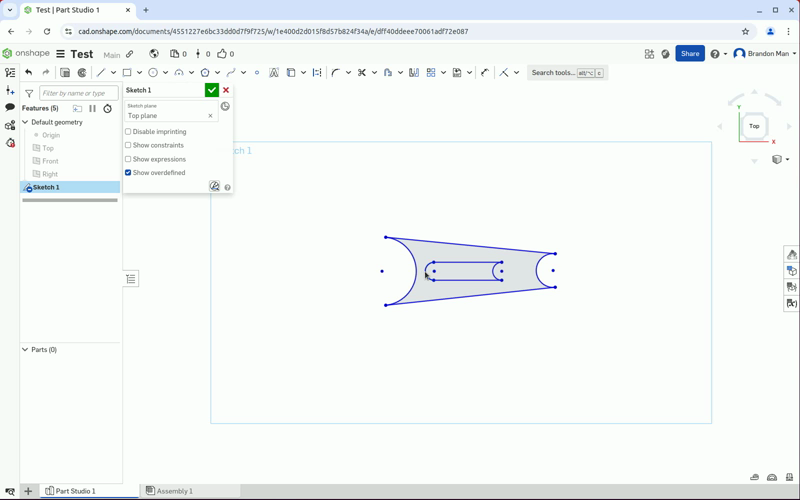
mouse_move(436, 255)
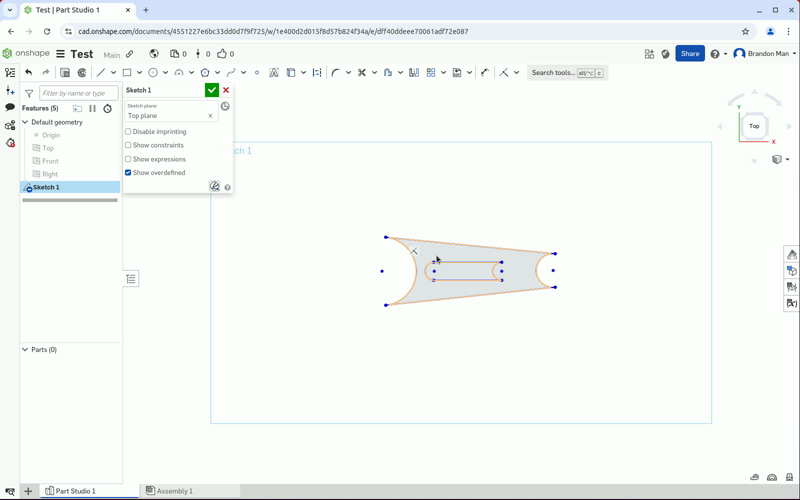
click(436, 255)
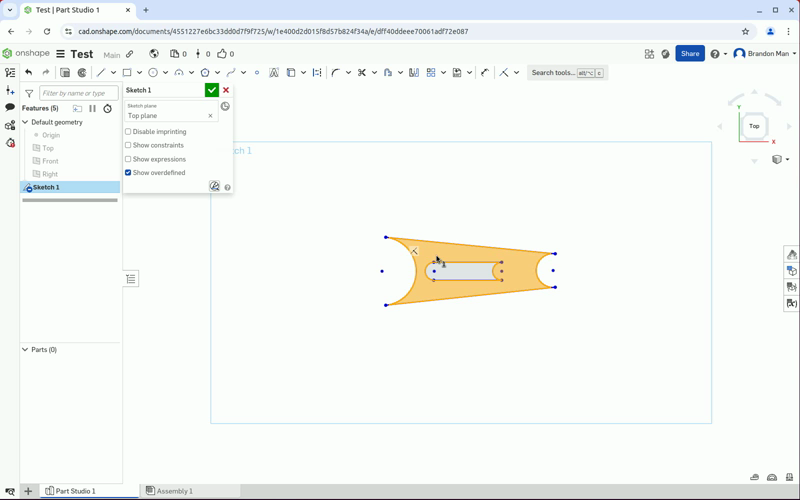
mouse_move(73, 352)
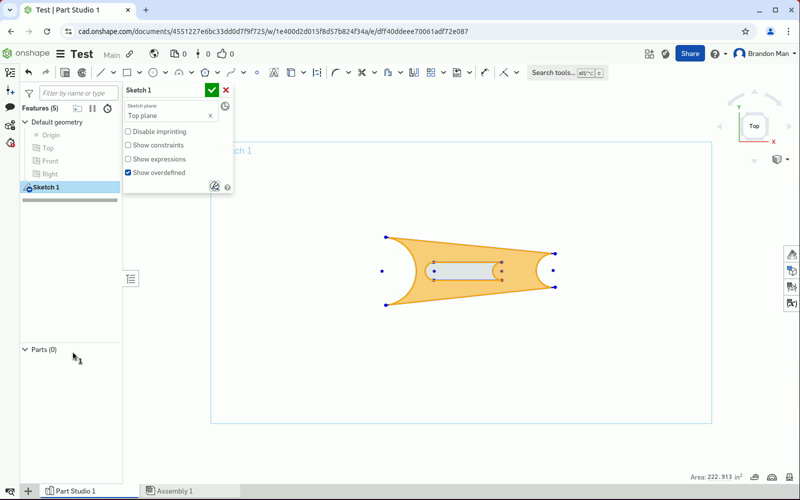
key(shift+y)
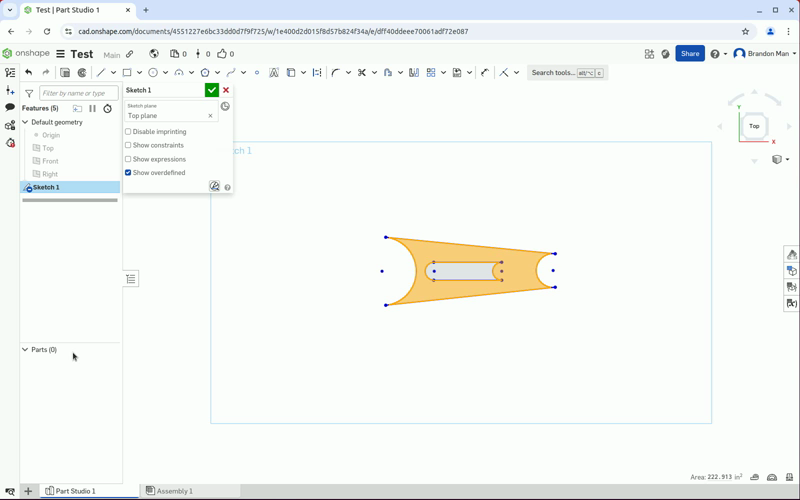
key(shift+e)
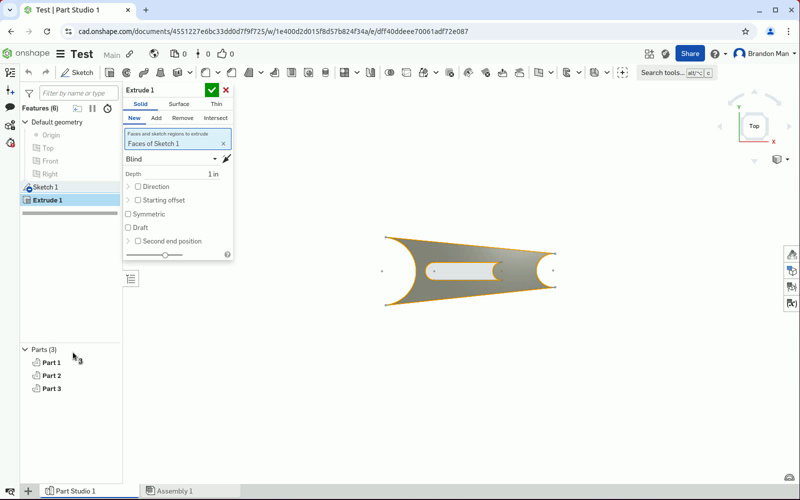
mouse_move(143, 106)
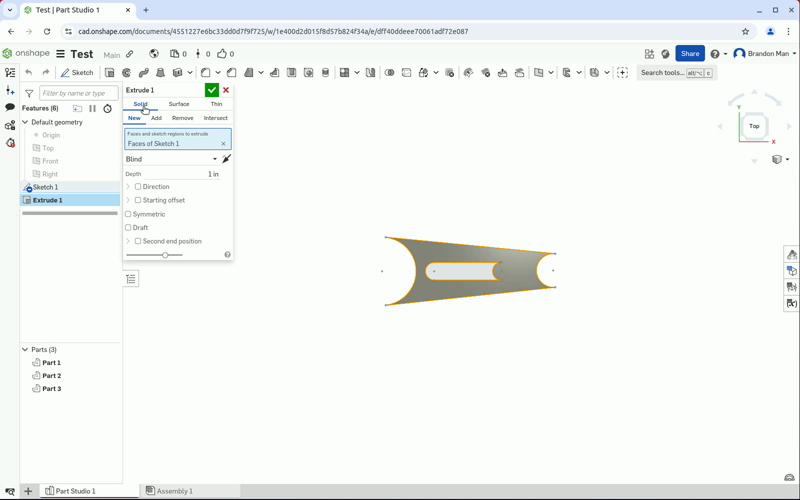
click(143, 106)
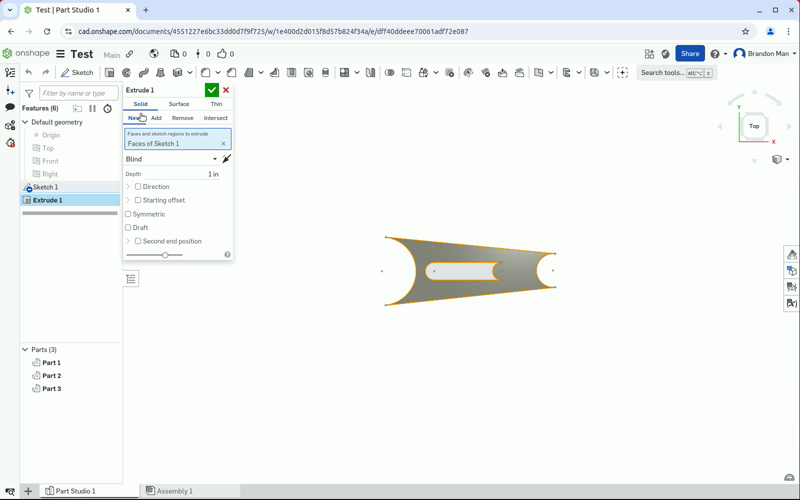
mouse_move(137, 120)
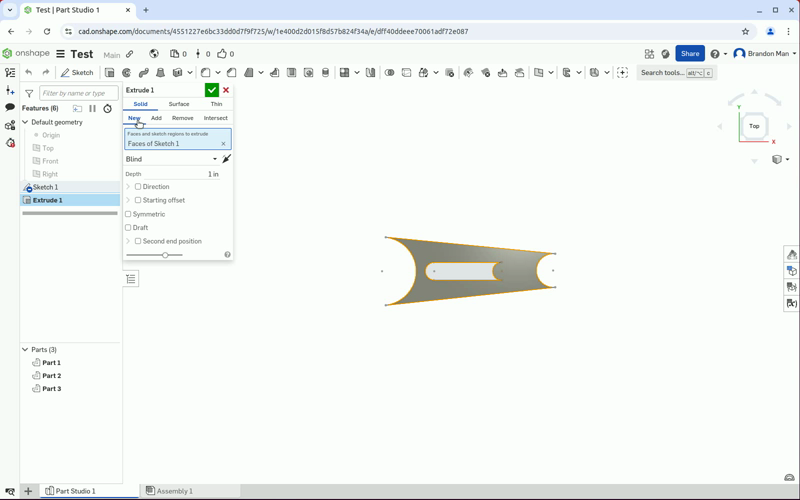
click(137, 120)
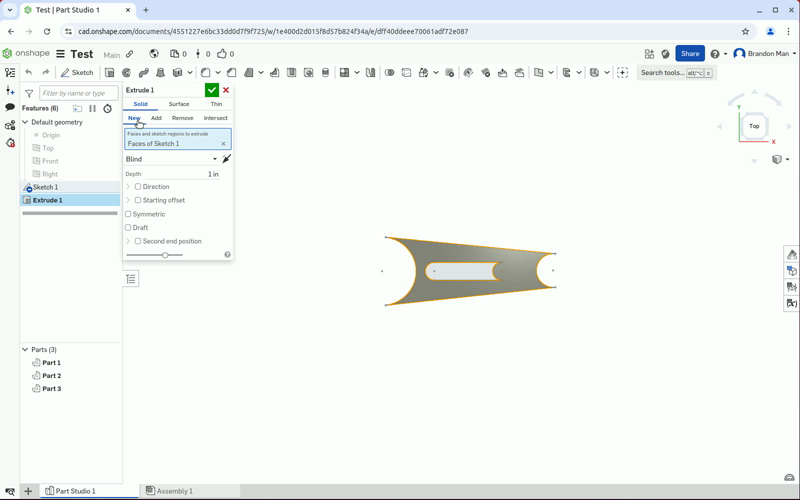
key(tab, 4)
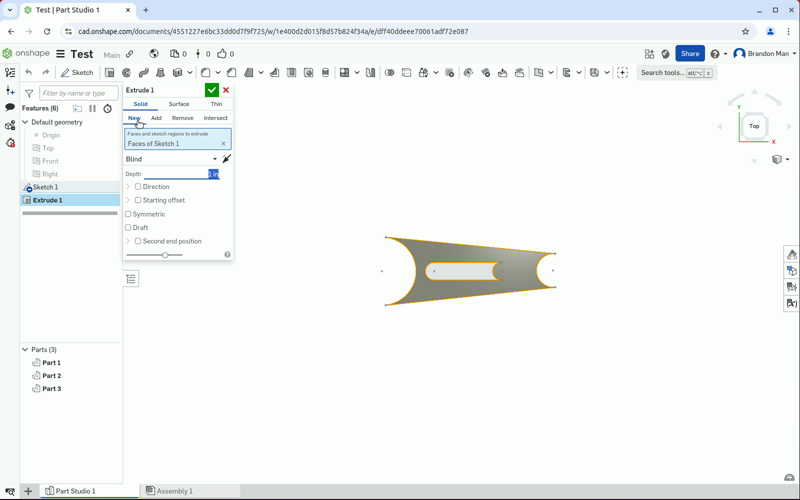
text(6.981)
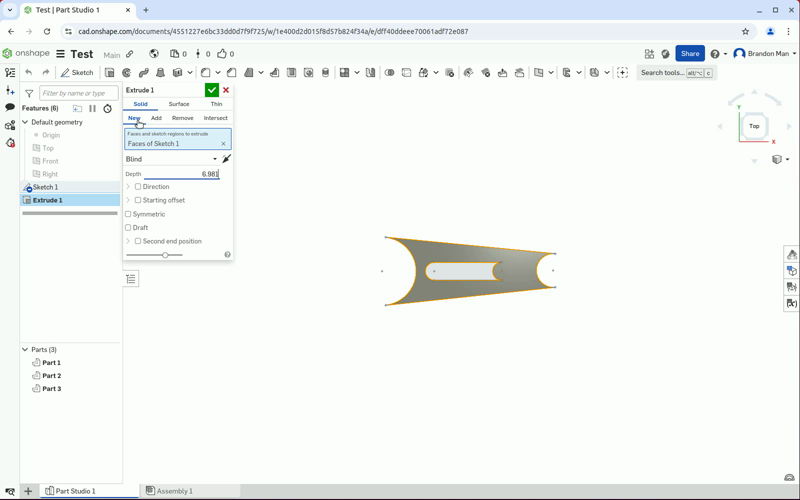
key(enter)
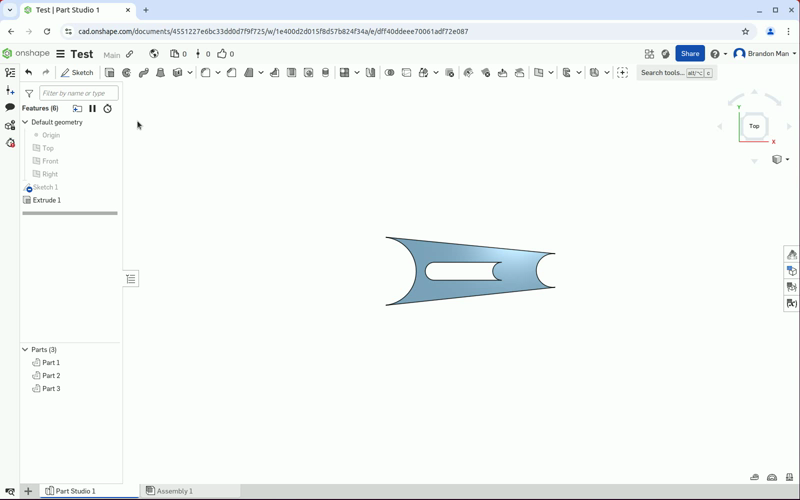
key(shift+h)
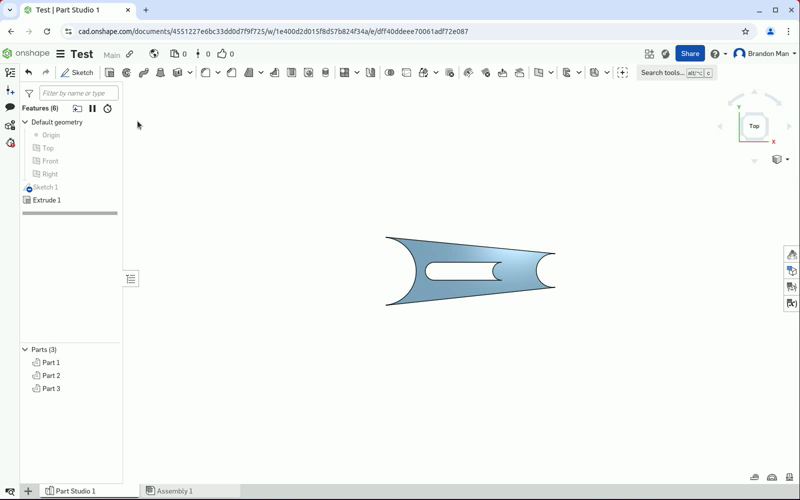
key(shift+h)
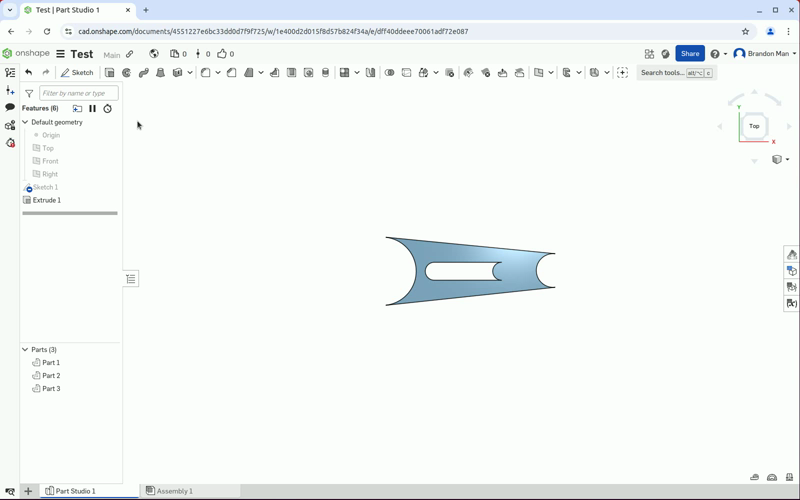
mouse_move(73, 189)
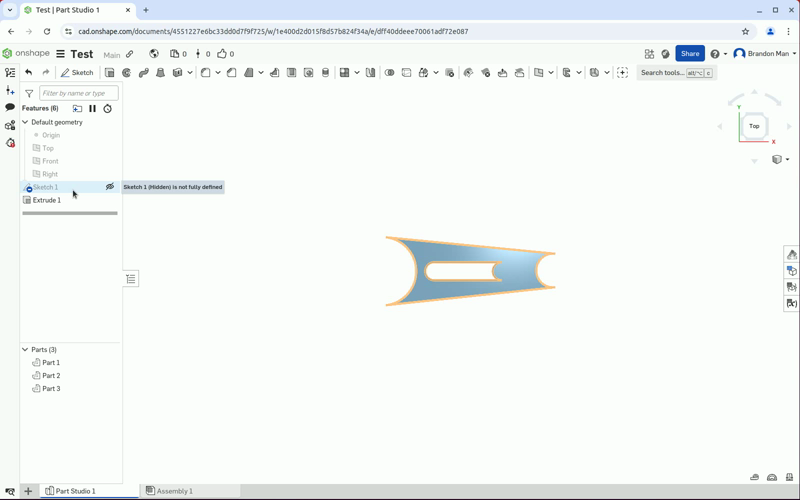
click(73, 189)
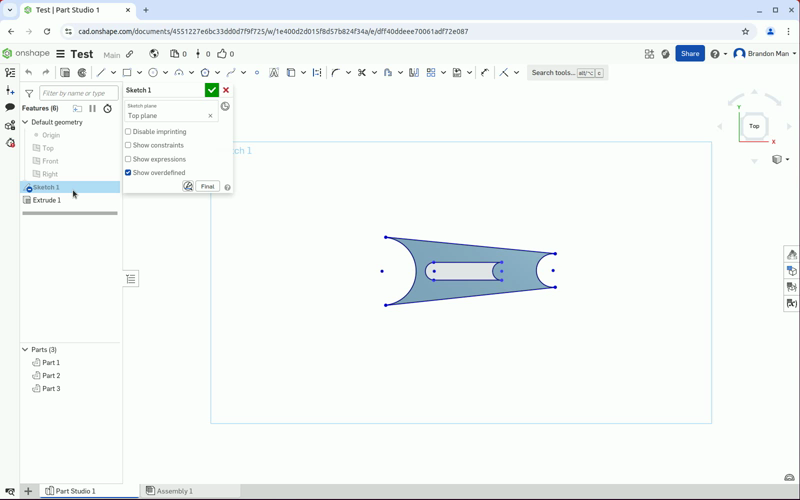
mouse_move(229, 92)
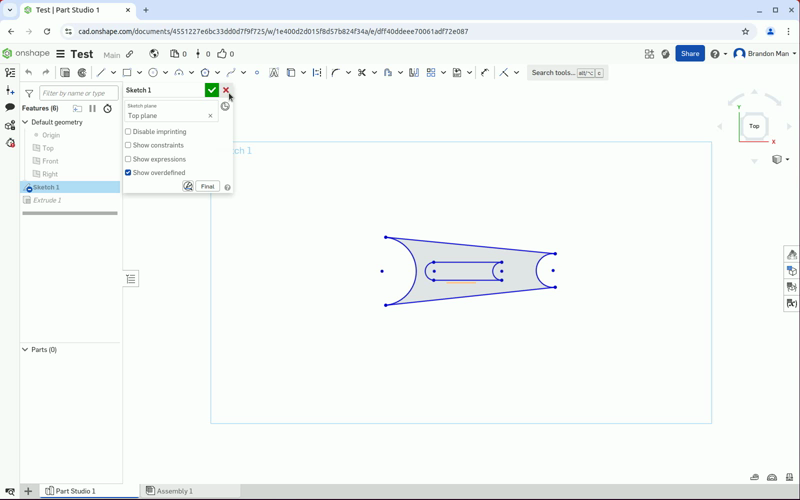
click(229, 92)
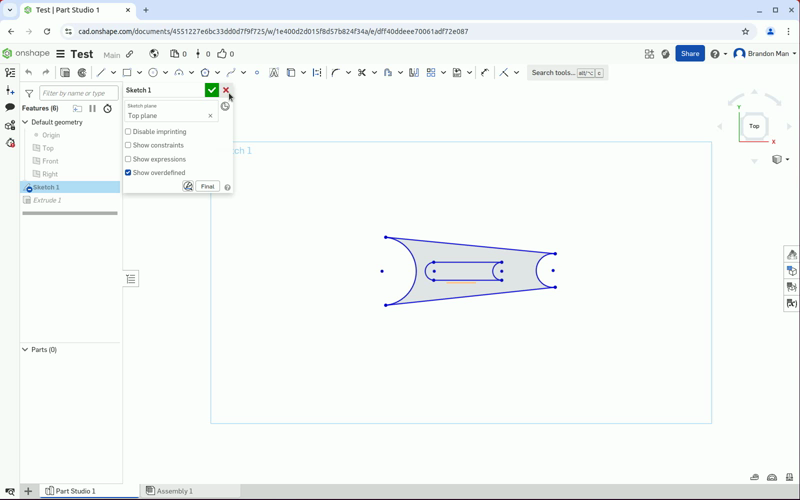
key(shift+s)
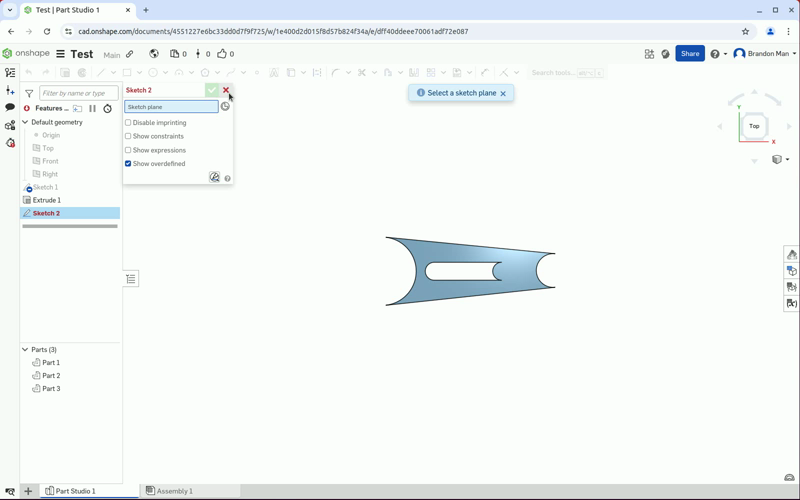
mouse_move(73, 150)
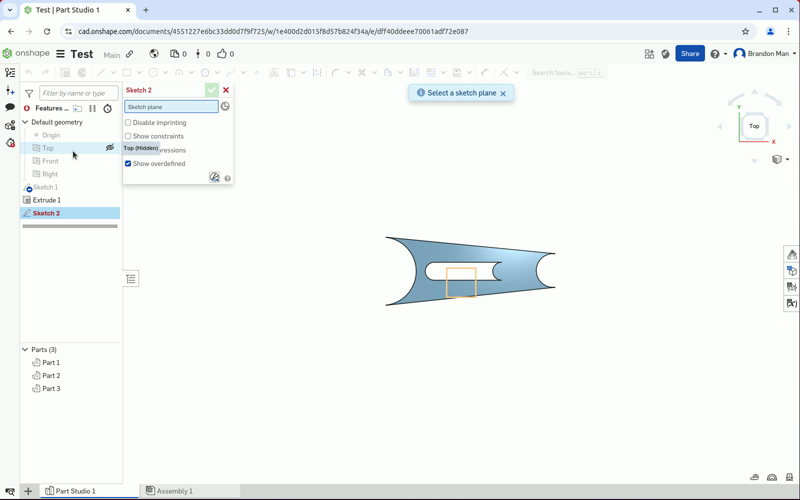
click(73, 150)
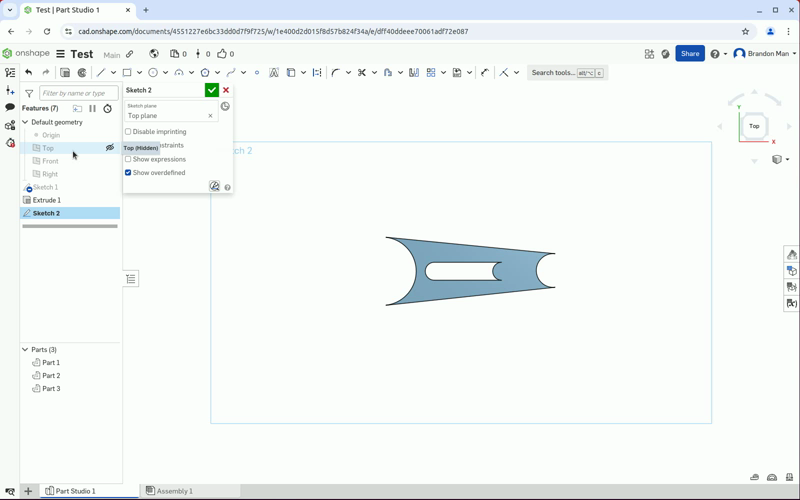
mouse_move(73, 352)
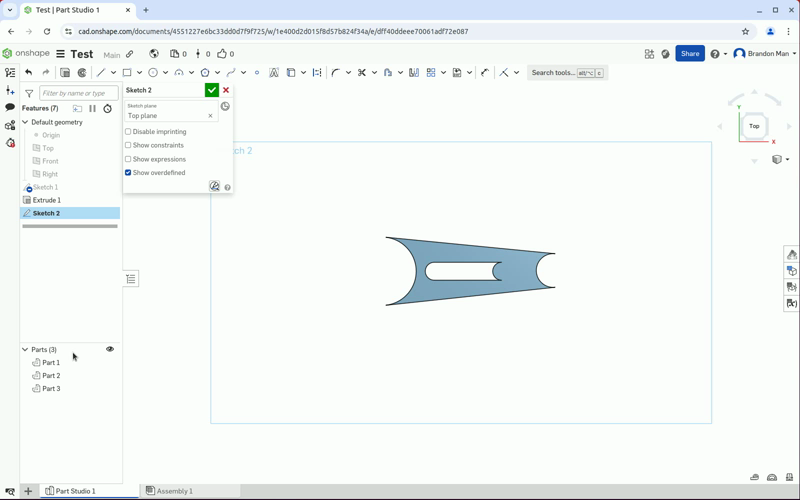
key(y)
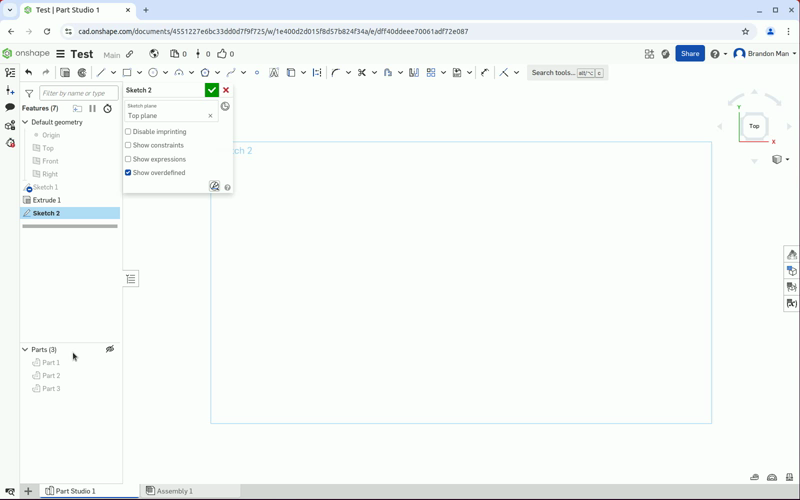
key(c)
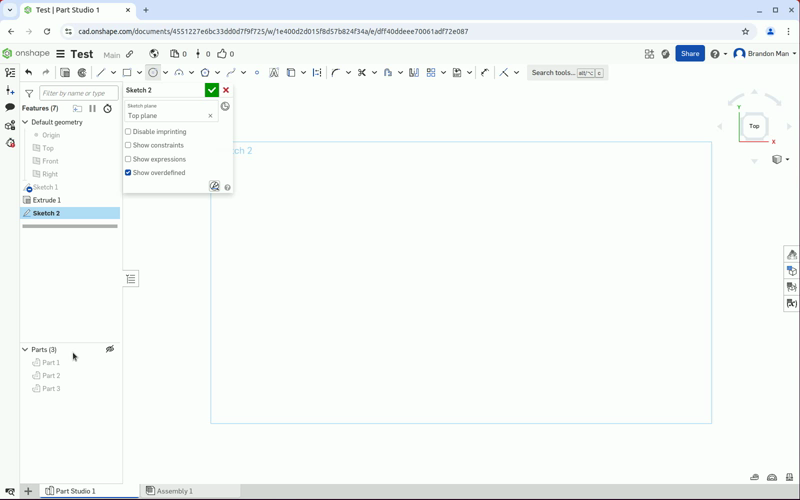
key_down(shift)
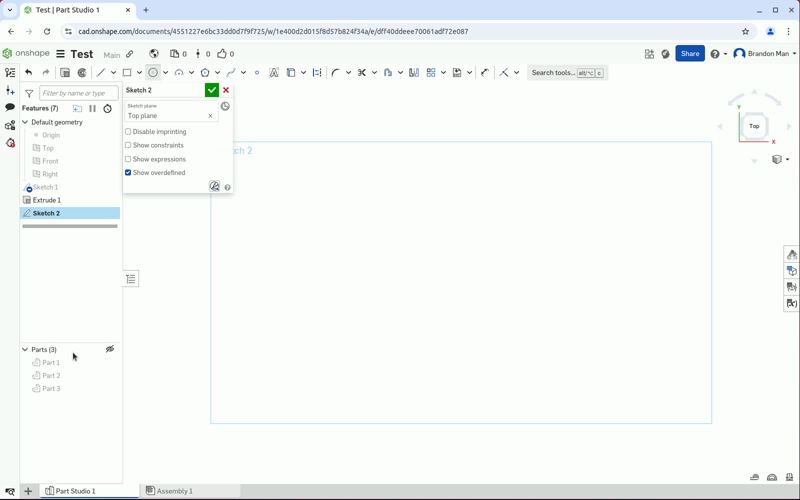
mouse_move(382, 271)
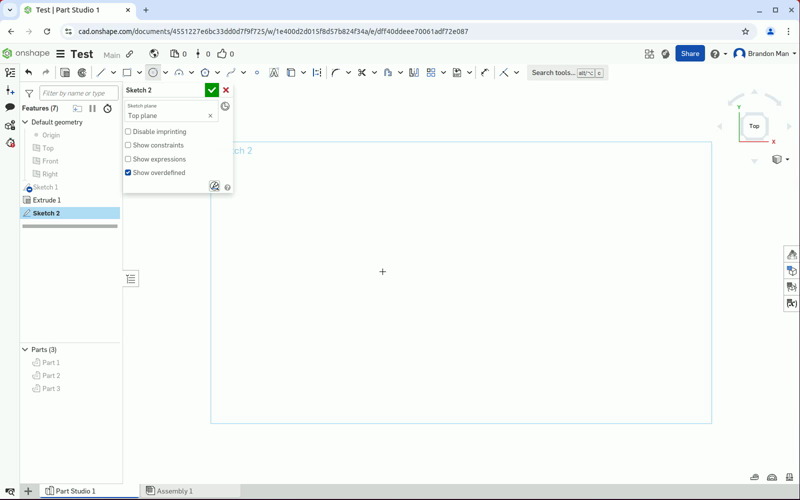
click(382, 271)
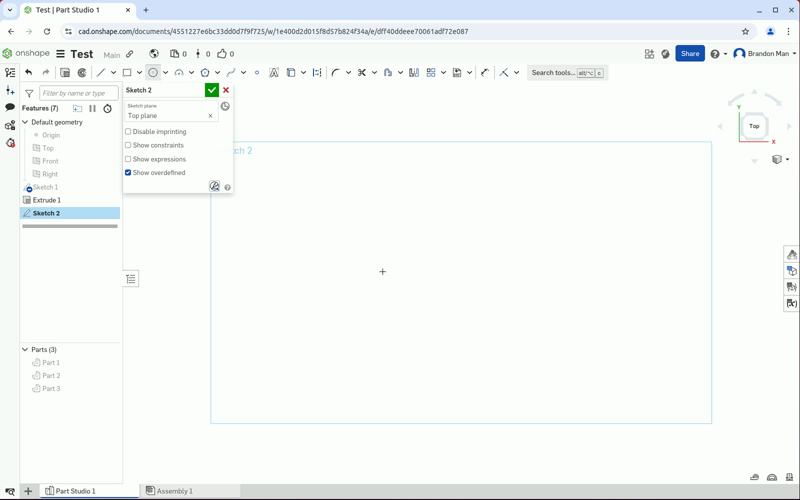
key_up(shift)
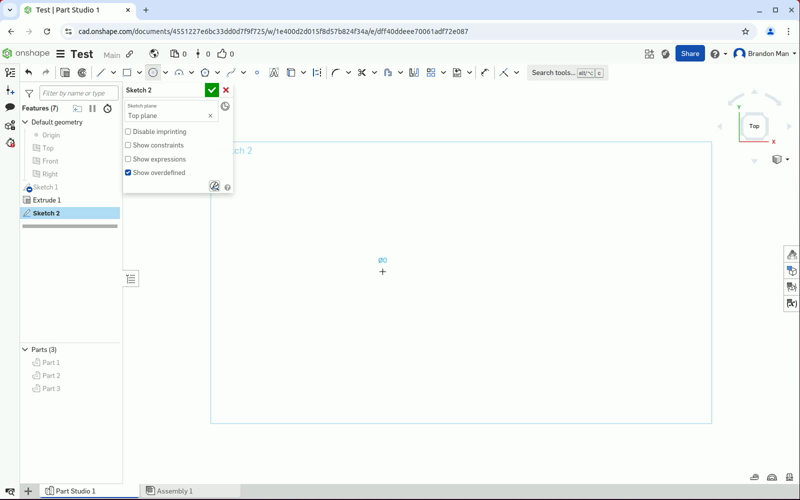
mouse_move(417, 271)
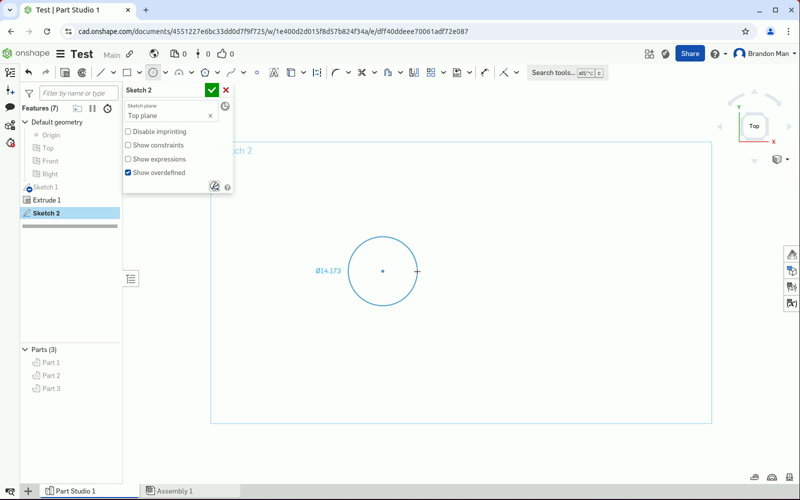
click(417, 271)
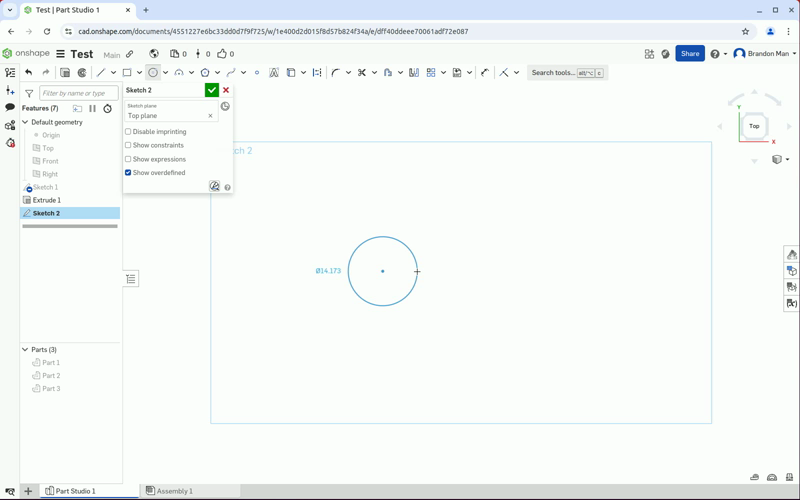
key(esc)
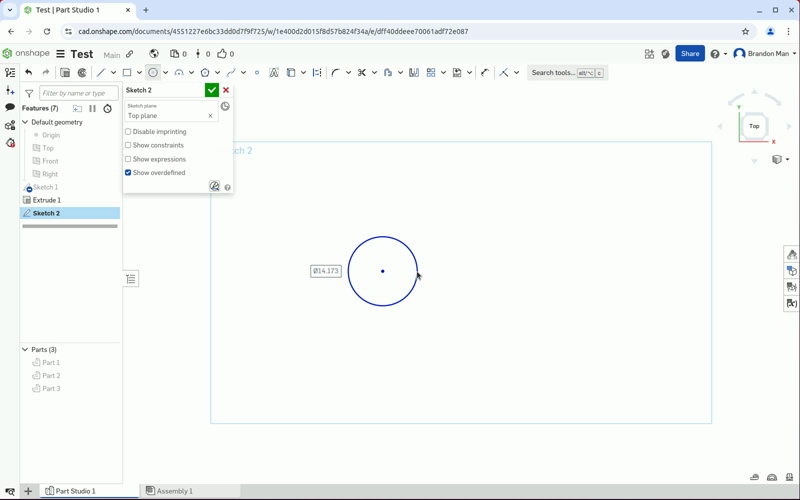
key(c)
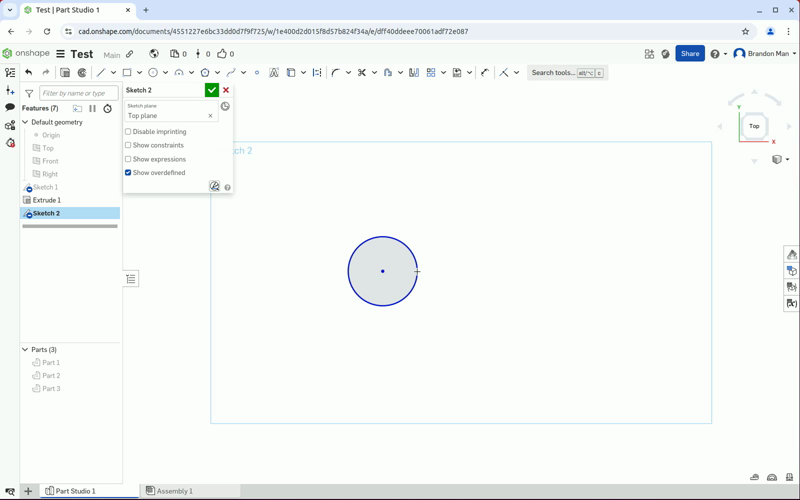
key_down(shift)
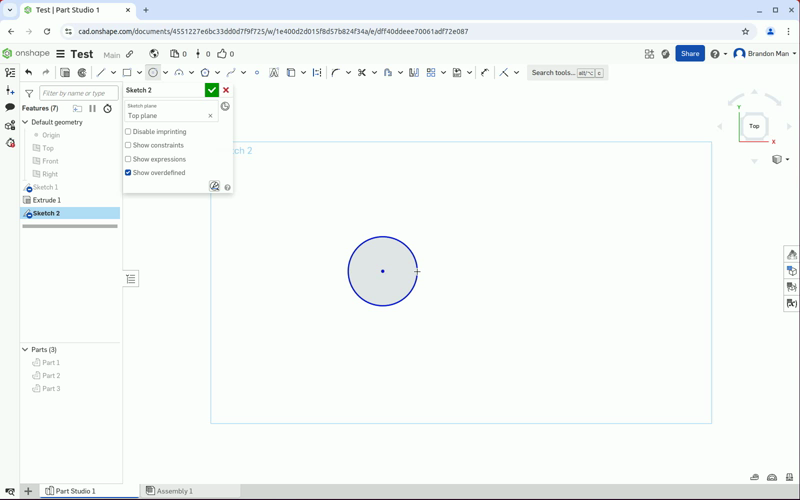
mouse_move(382, 271)
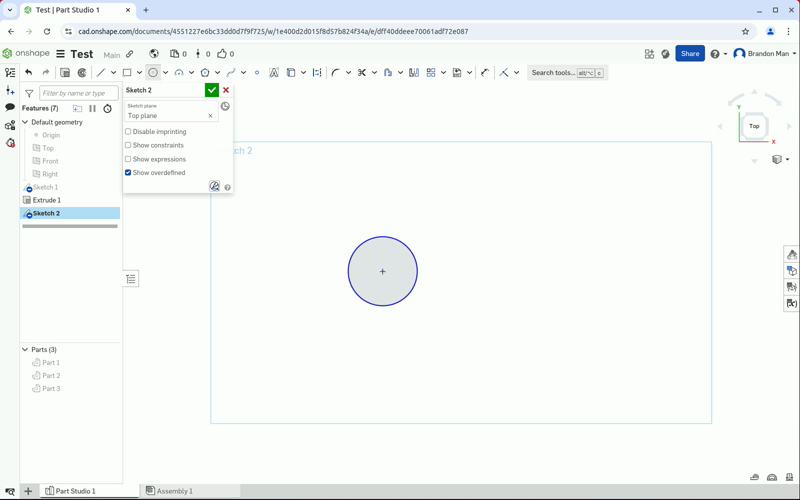
click(382, 271)
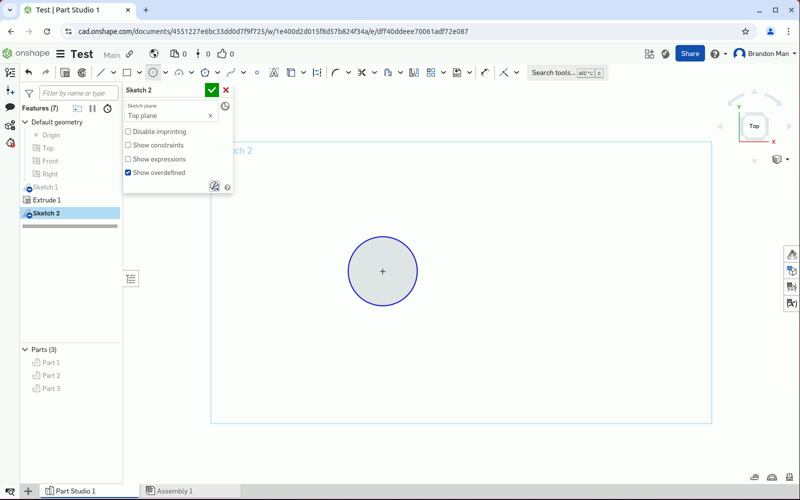
key_up(shift)
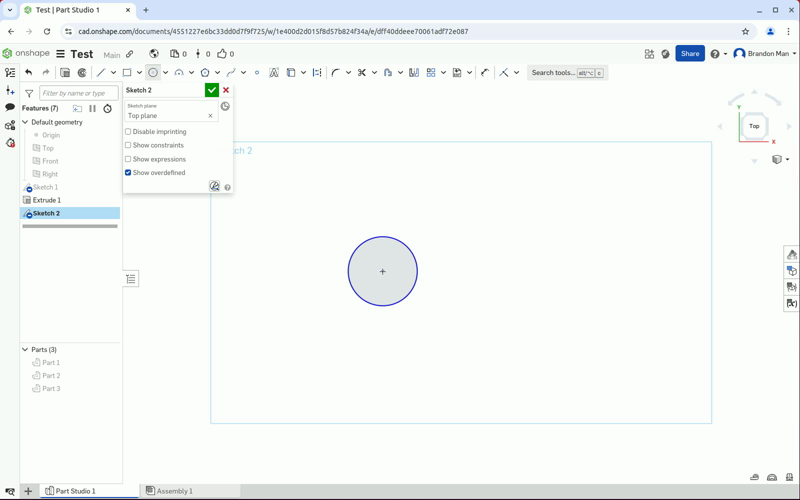
mouse_move(408, 271)
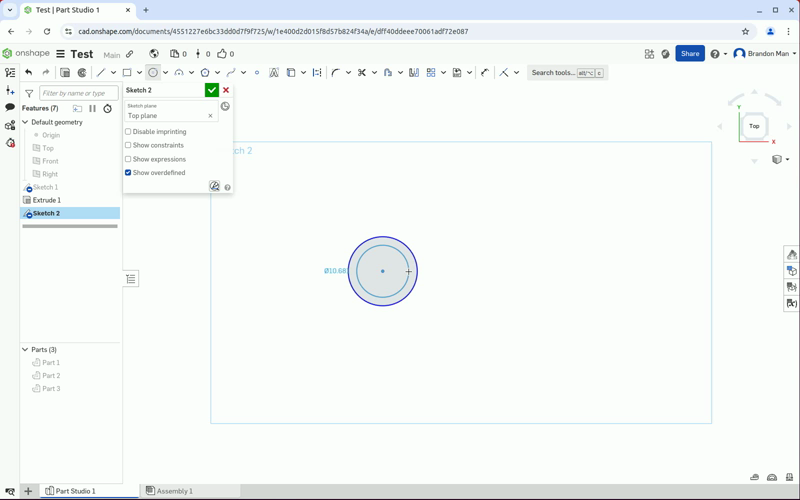
click(408, 271)
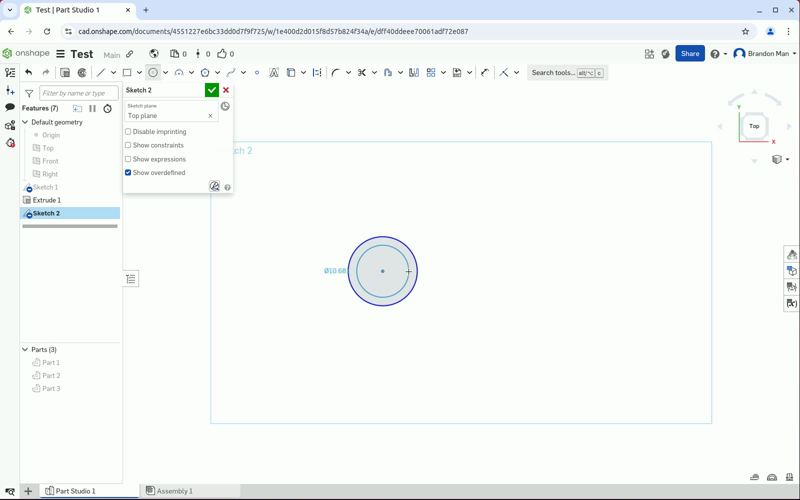
key(esc)
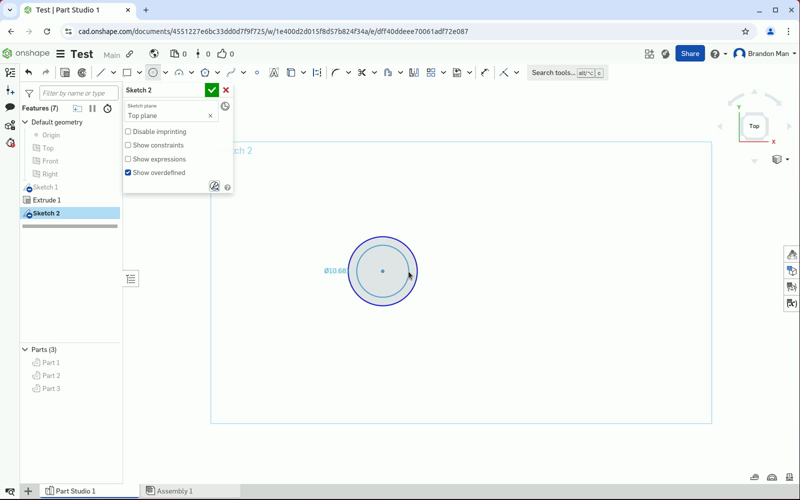
mouse_move(410, 275)
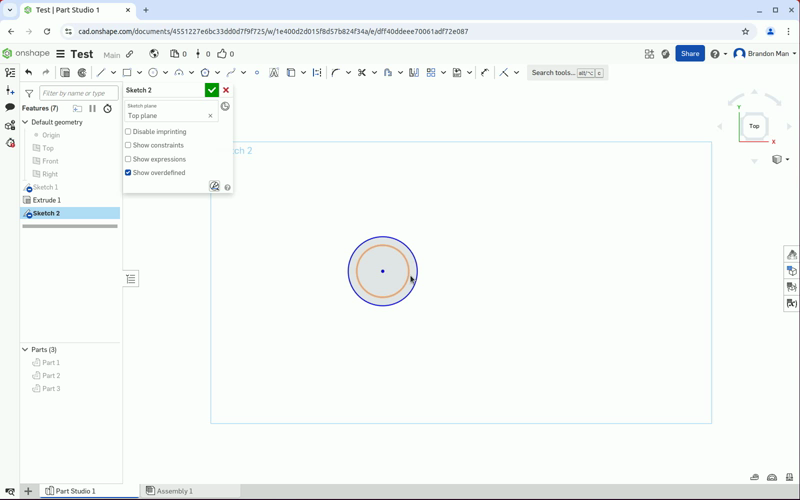
scroll(6)
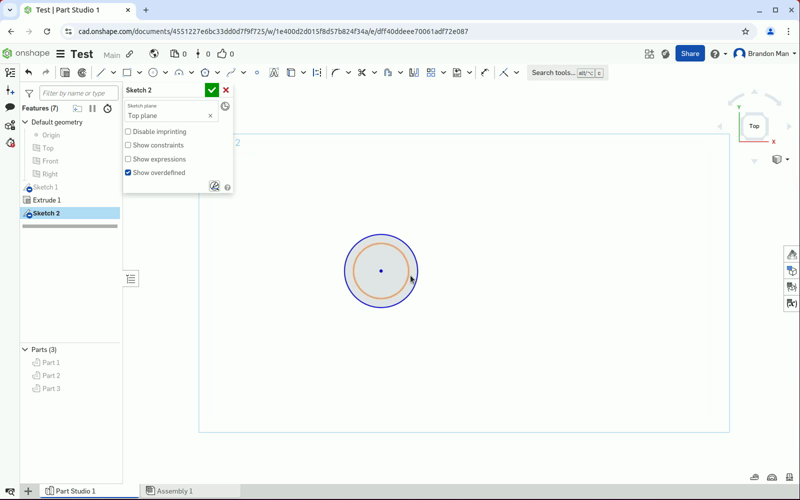
scroll(6)
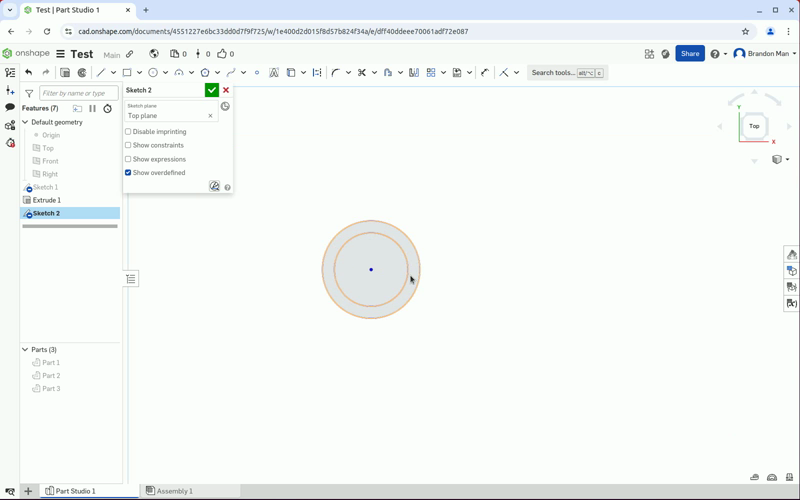
scroll(6)
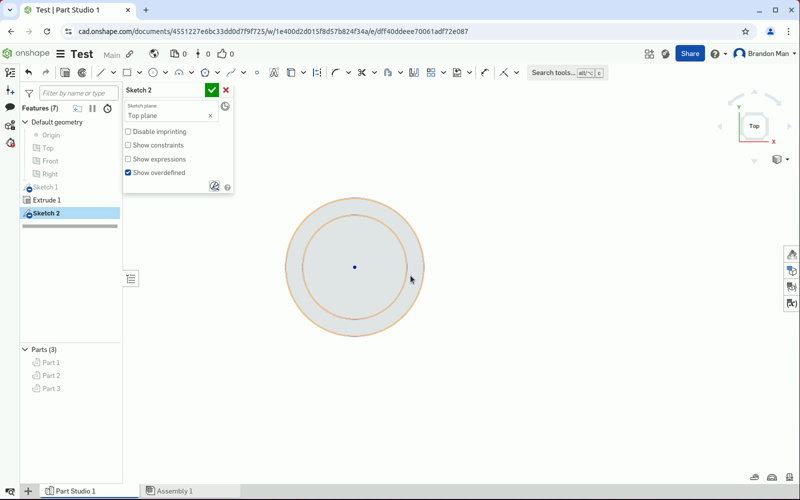
scroll(6)
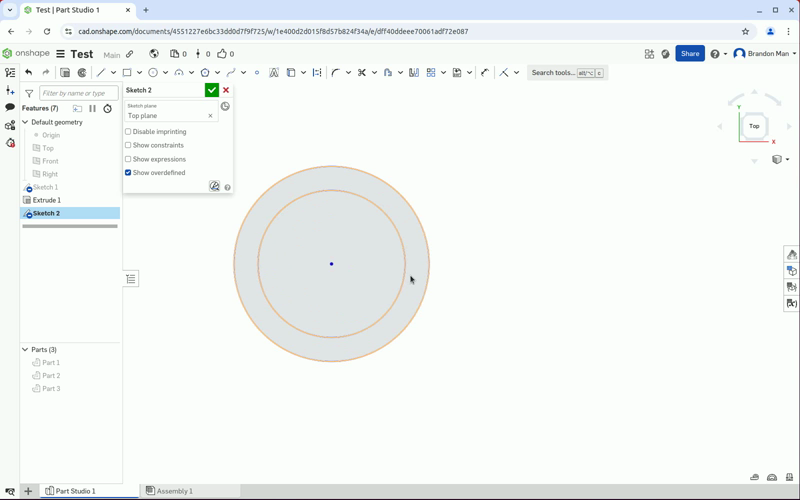
scroll(6)
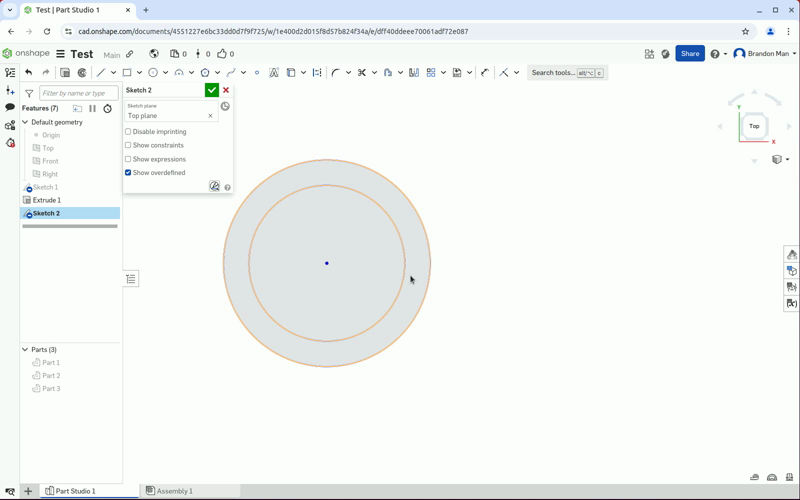
scroll(6)
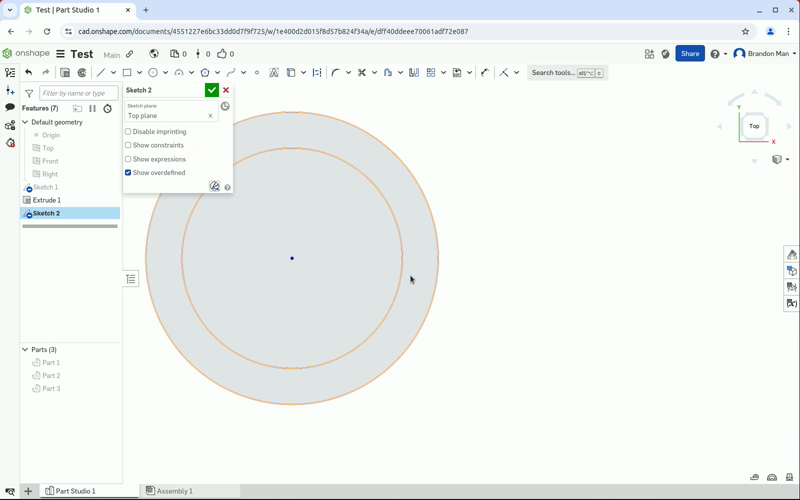
scroll(6)
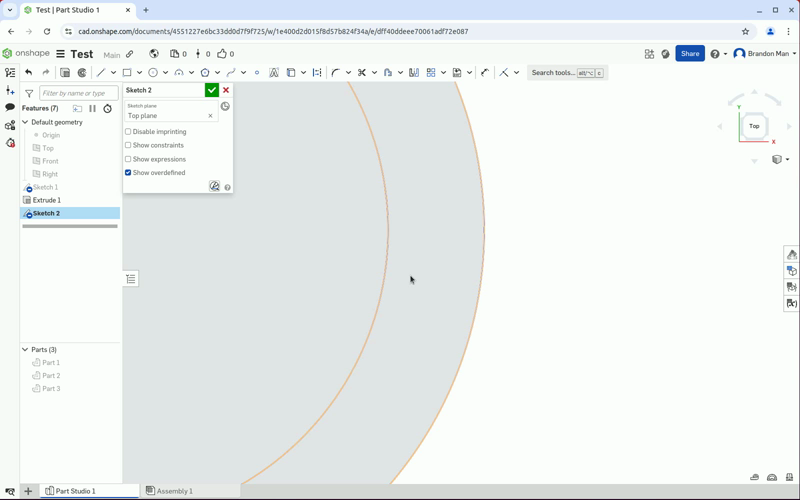
click(410, 275)
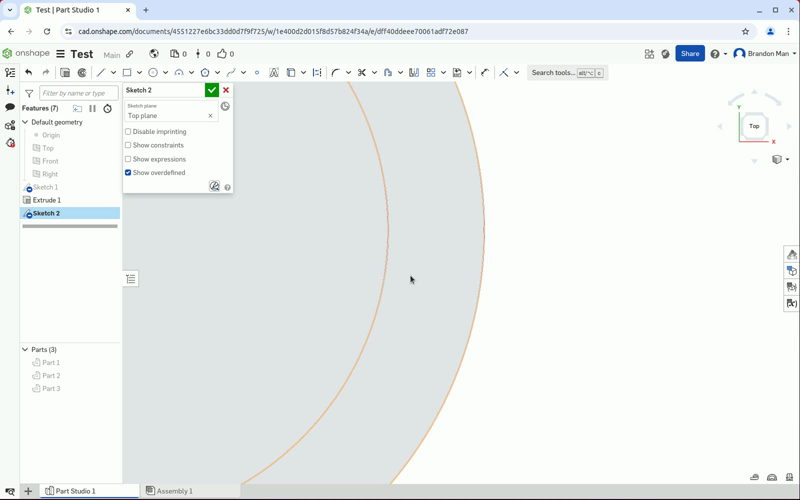
scroll(-6)
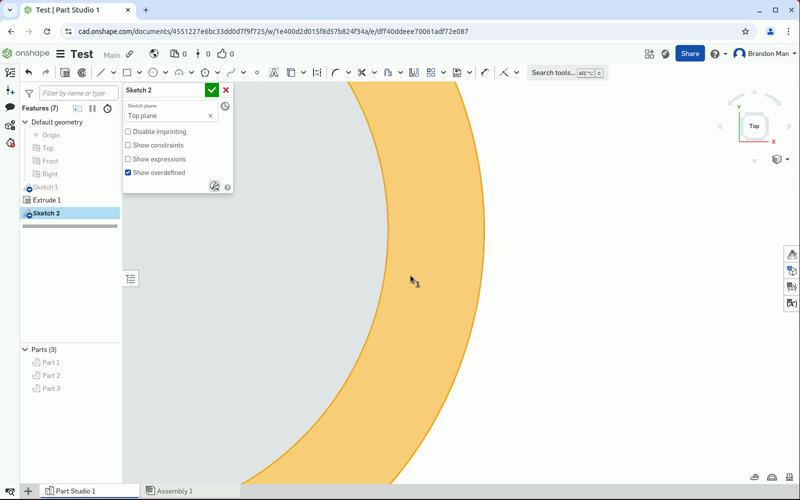
scroll(-6)
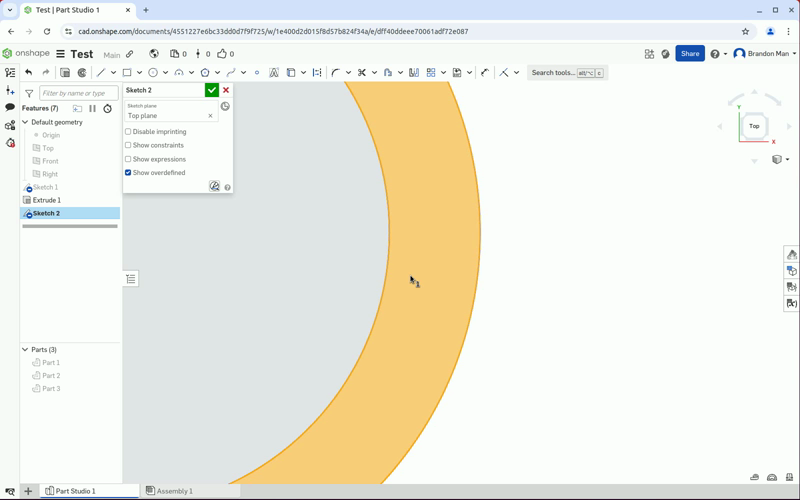
scroll(-6)
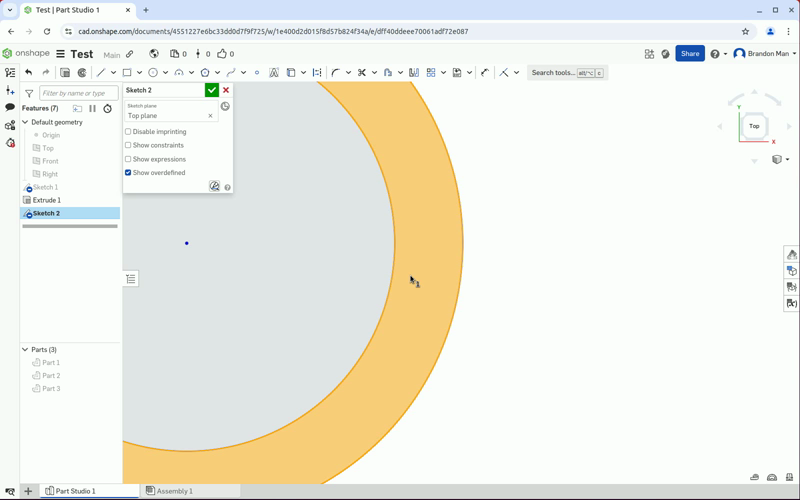
scroll(-6)
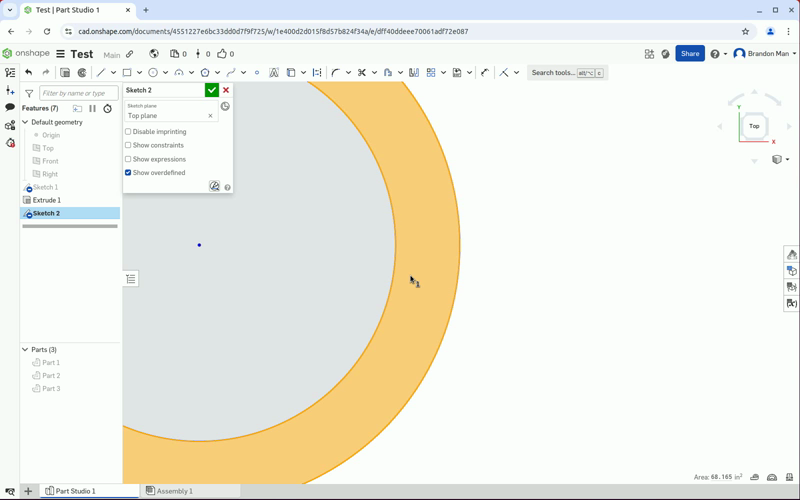
scroll(-6)
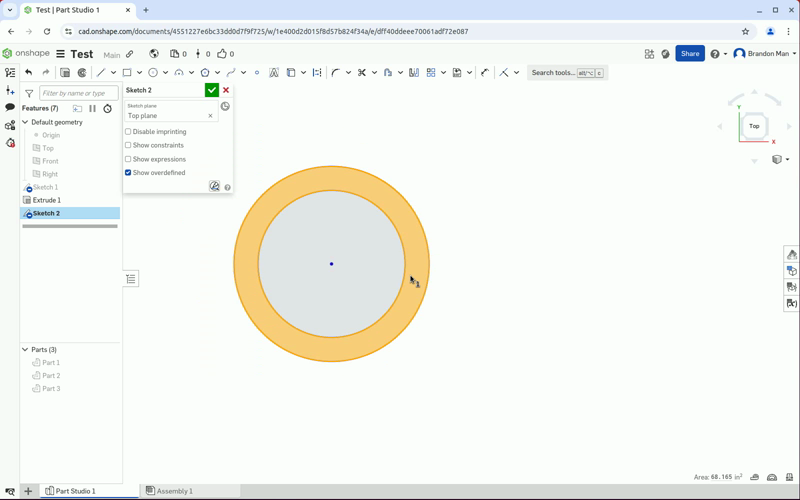
scroll(-6)
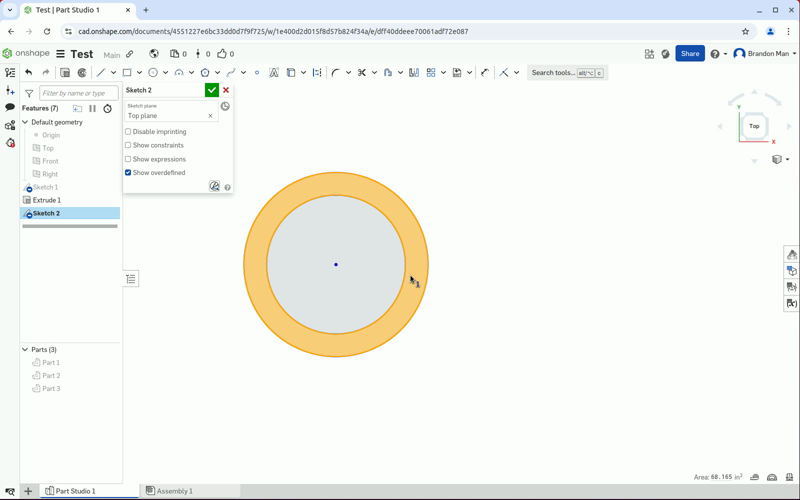
scroll(-6)
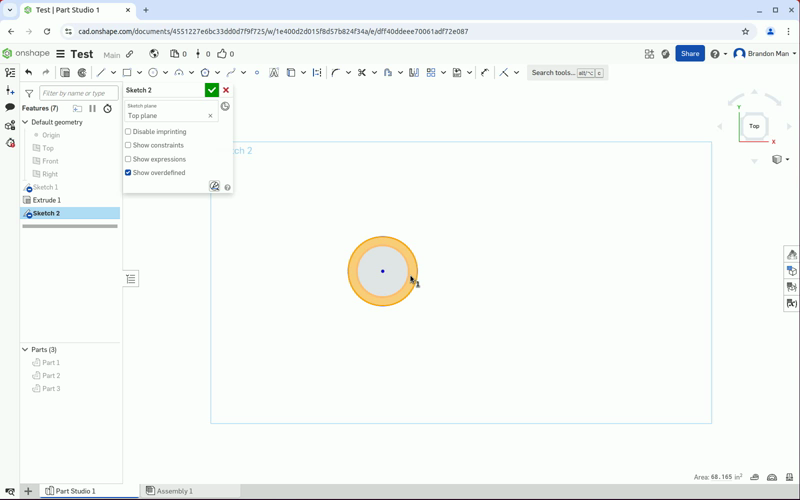
mouse_move(73, 352)
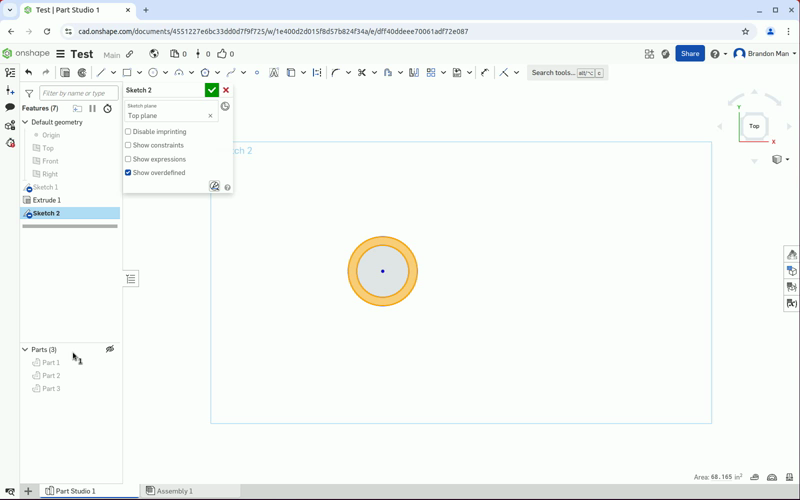
key(shift+y)
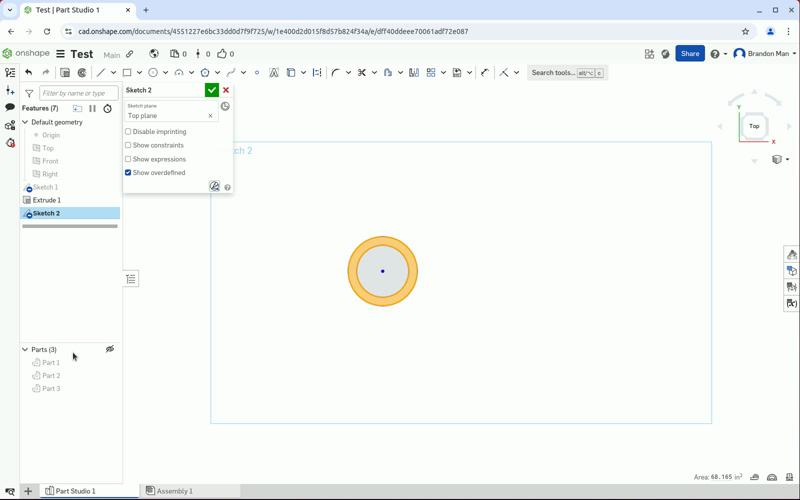
key(shift+e)
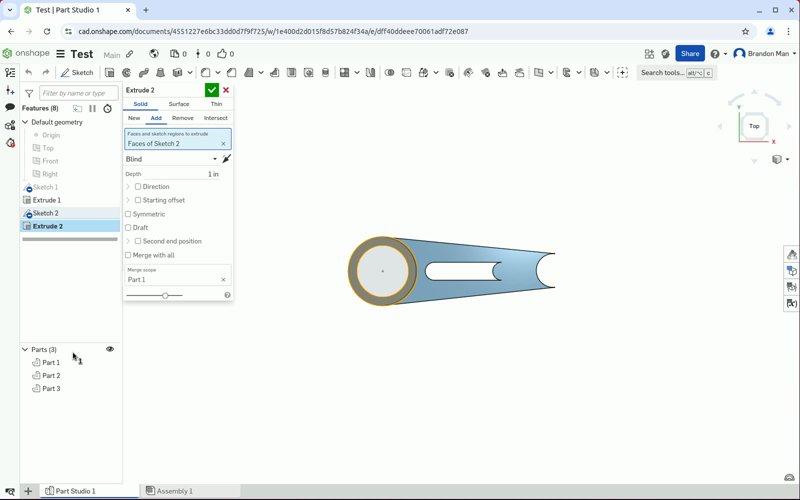
mouse_move(143, 106)
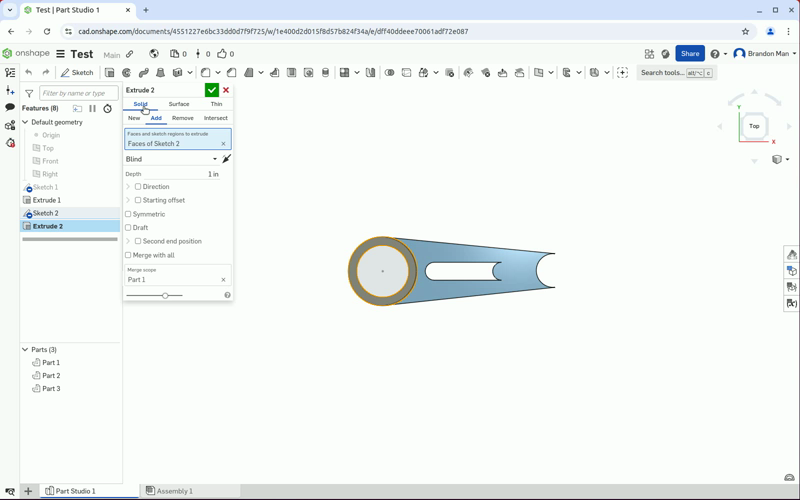
click(143, 106)
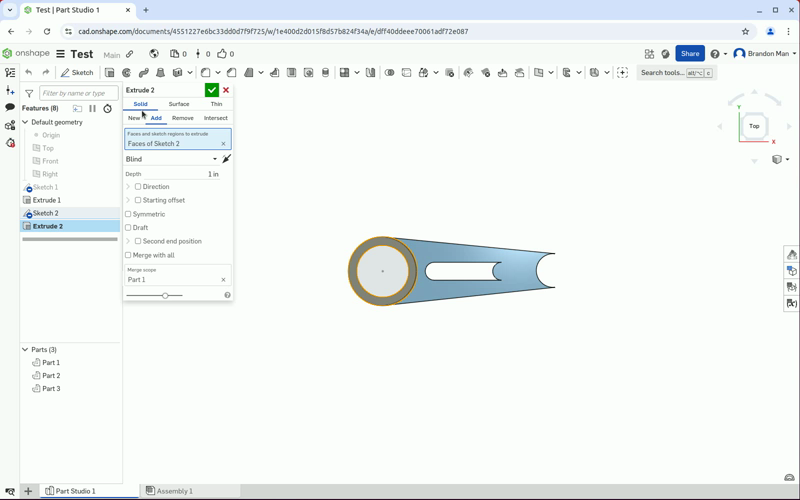
mouse_move(137, 120)
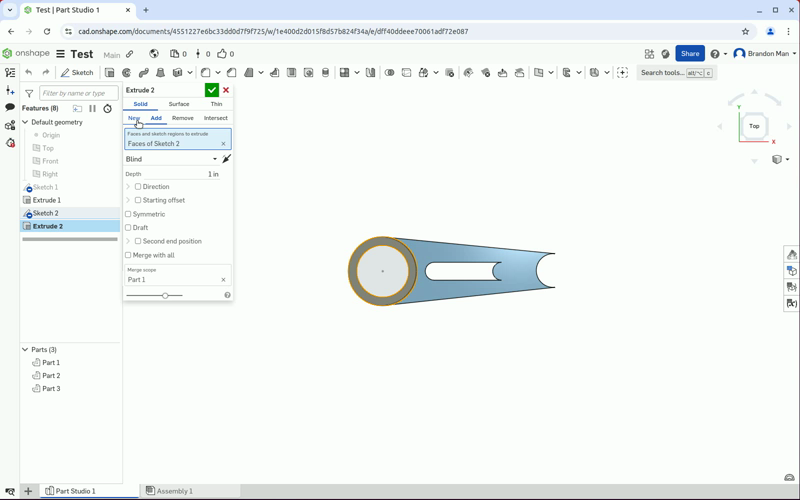
click(137, 120)
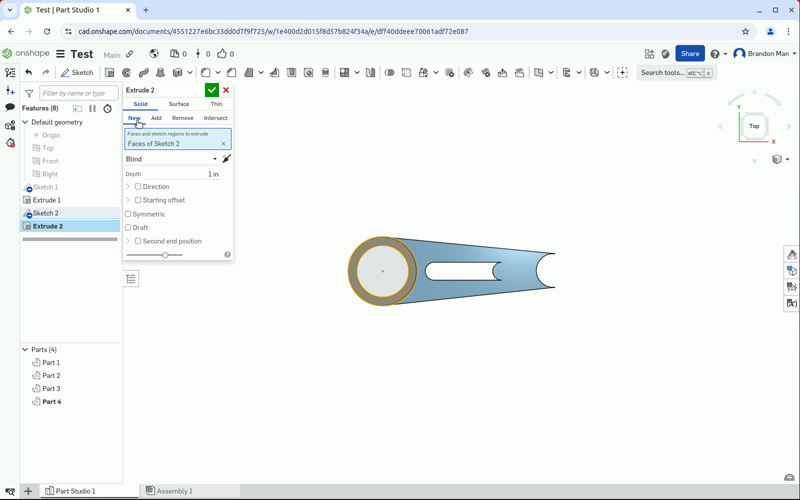
key(tab, 4)
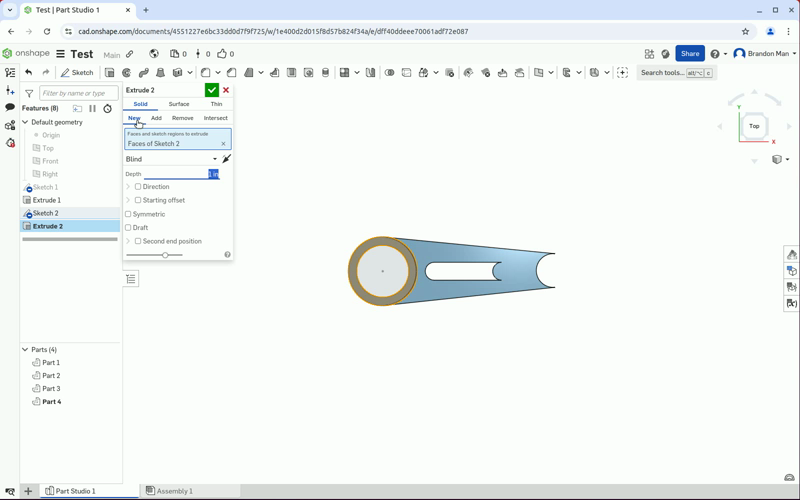
text(10.591)
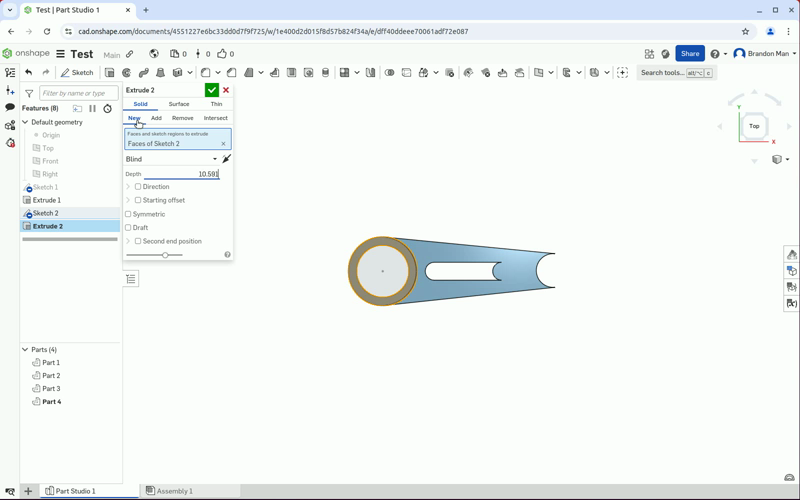
key(enter)
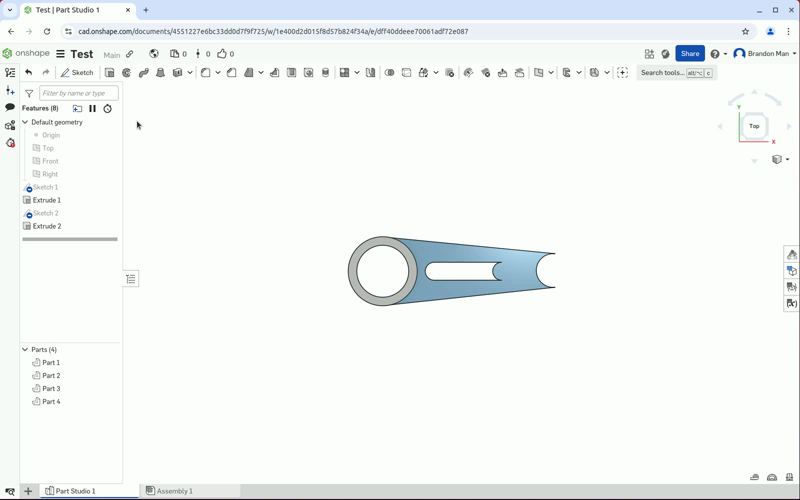
key(shift+h)
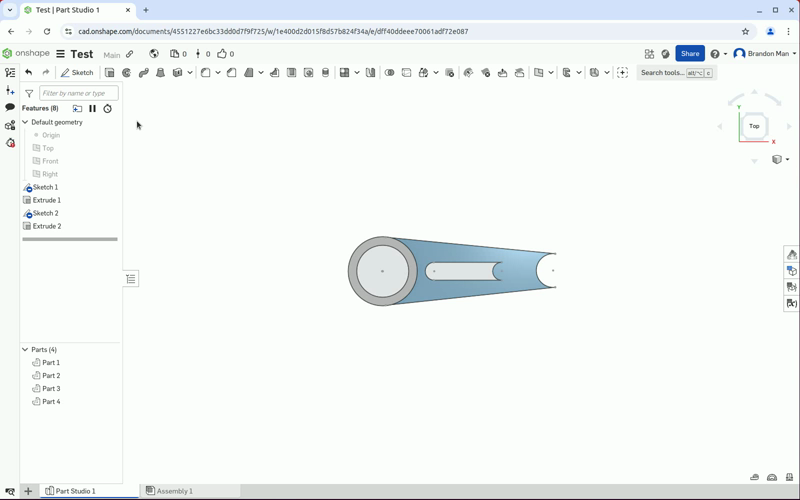
key(shift+h)
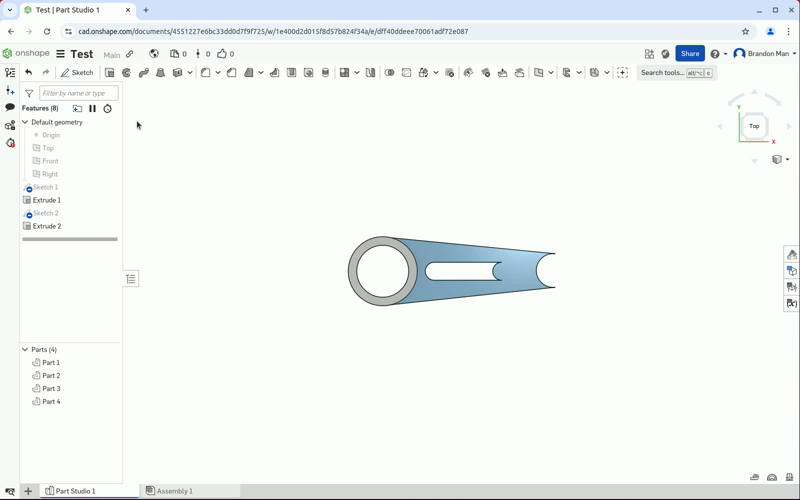
mouse_move(73, 189)
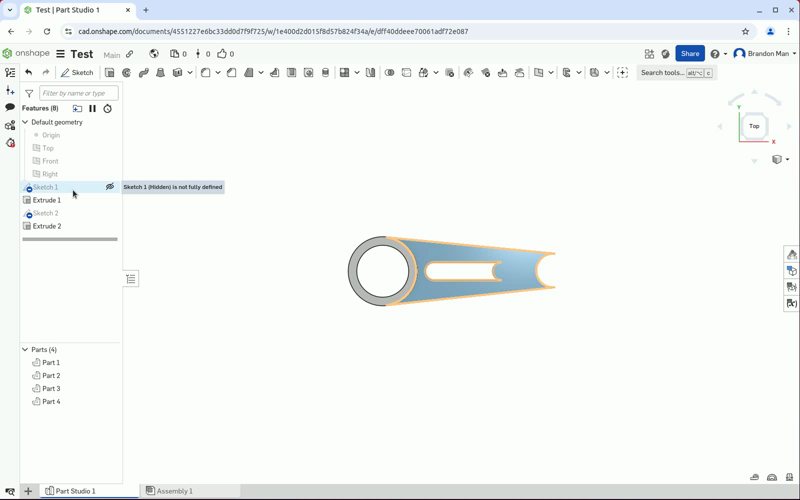
click(73, 189)
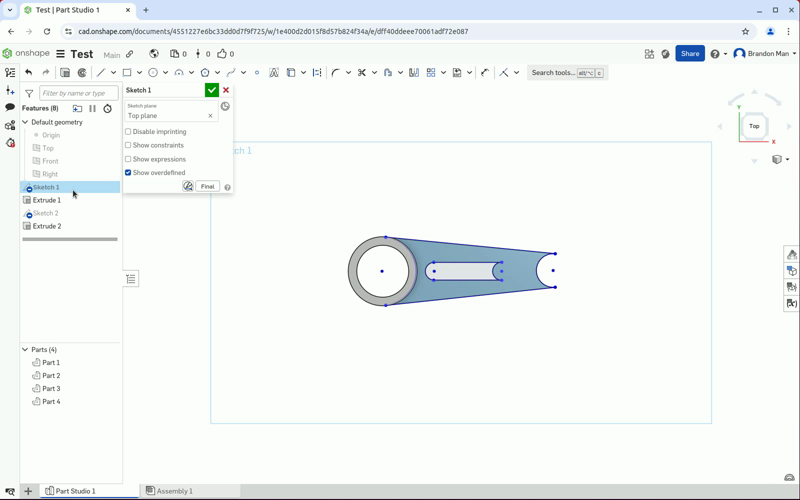
mouse_move(229, 92)
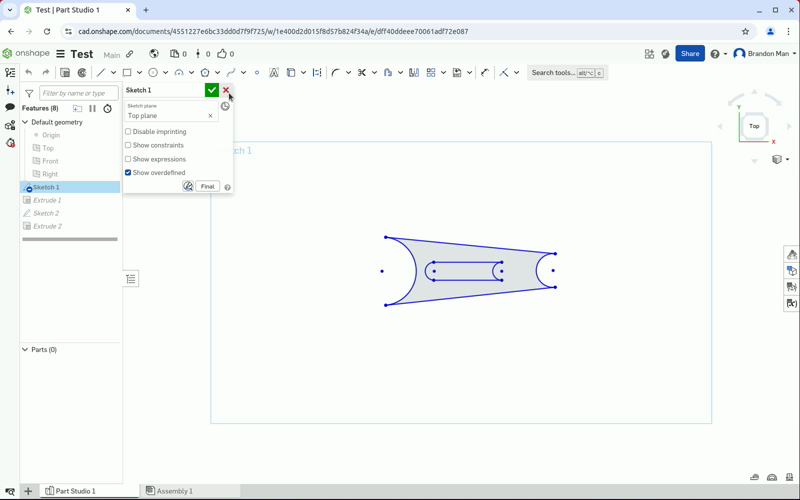
click(229, 92)
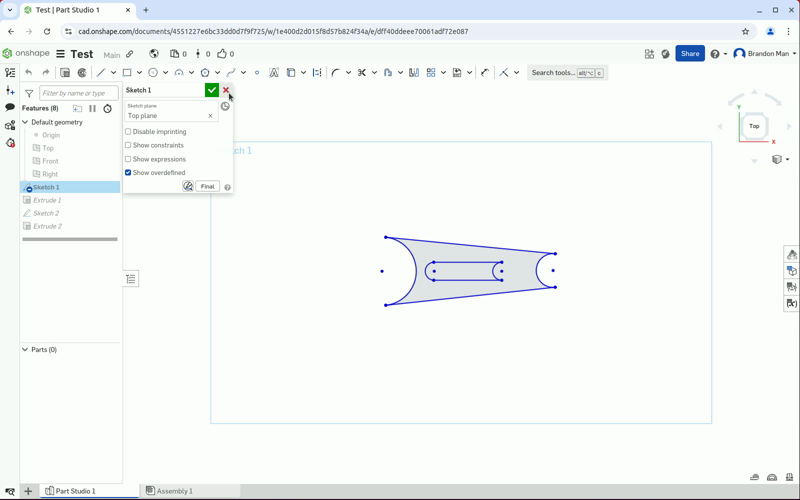
key(shift+s)
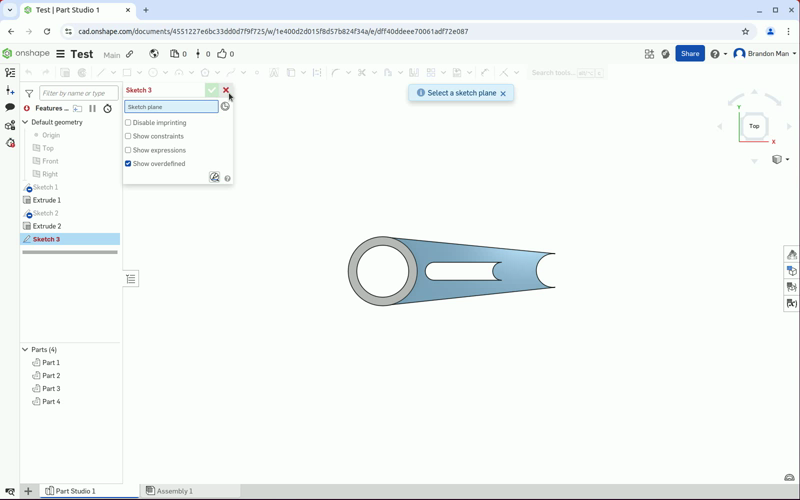
mouse_move(73, 150)
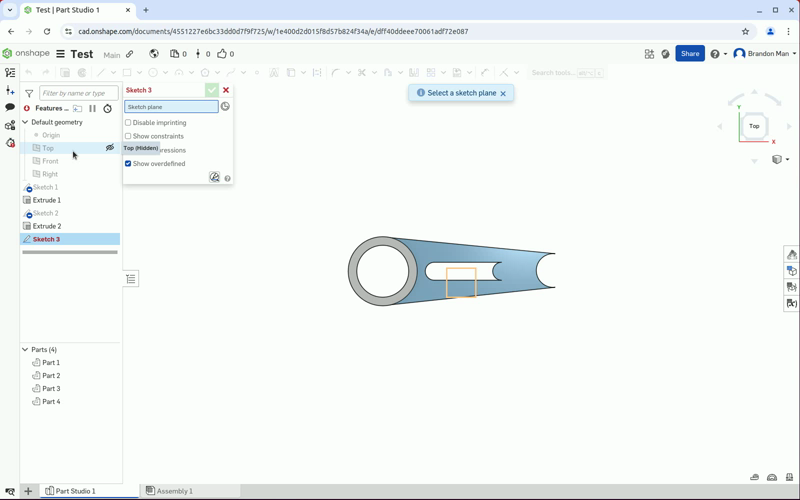
click(73, 150)
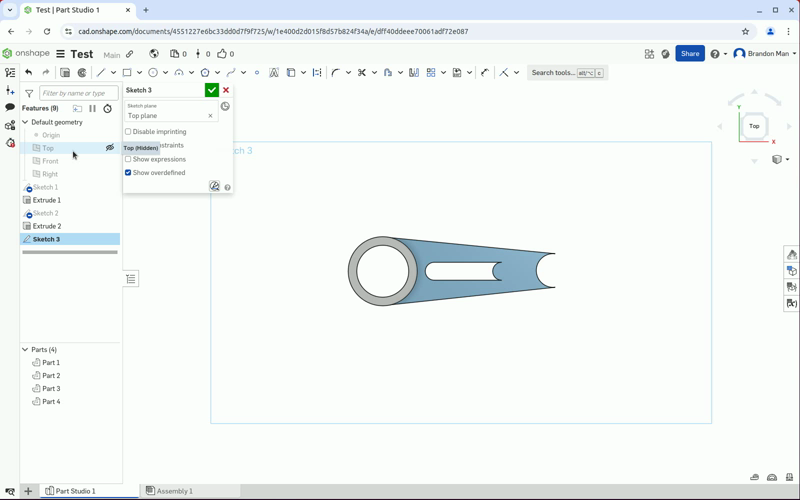
mouse_move(73, 352)
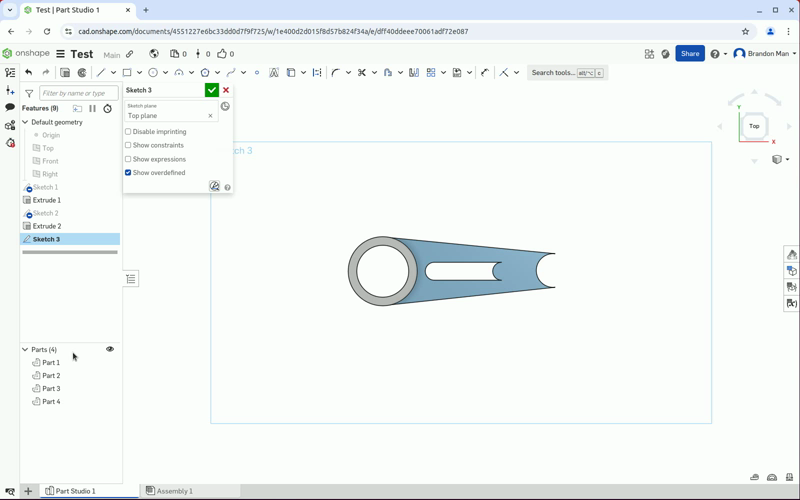
key(y)
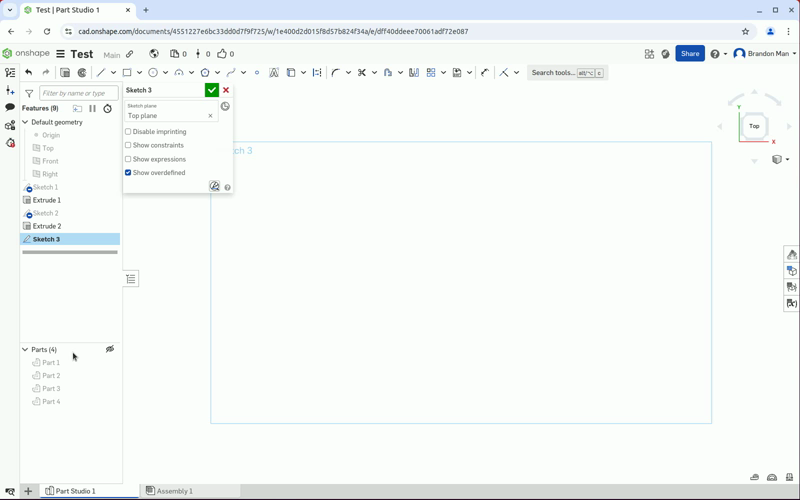
key(c)
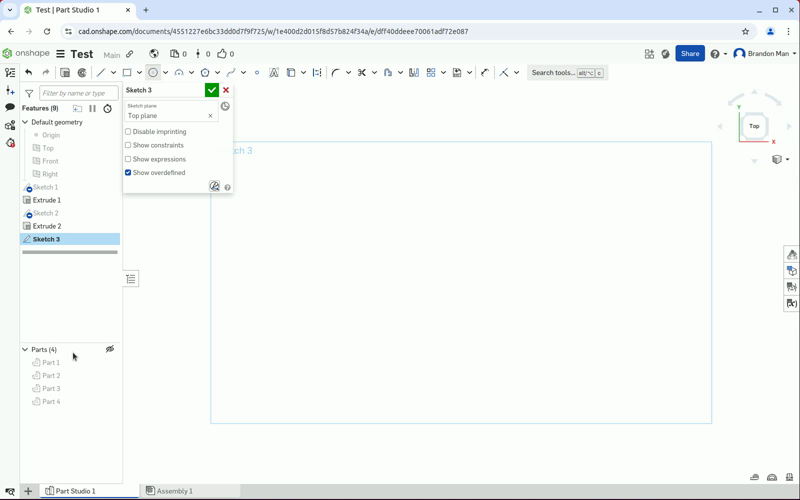
key_down(shift)
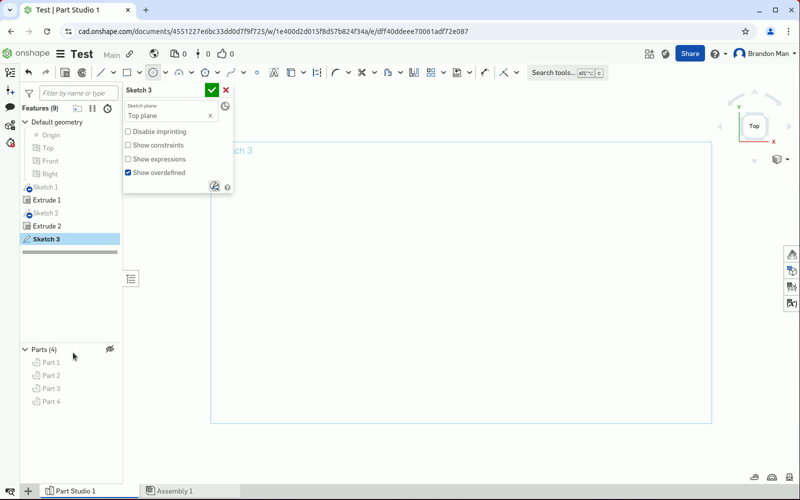
mouse_move(554, 271)
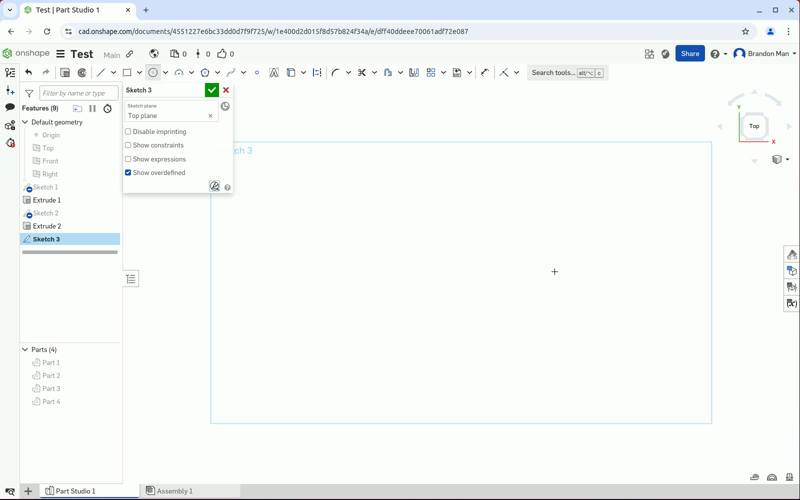
click(554, 271)
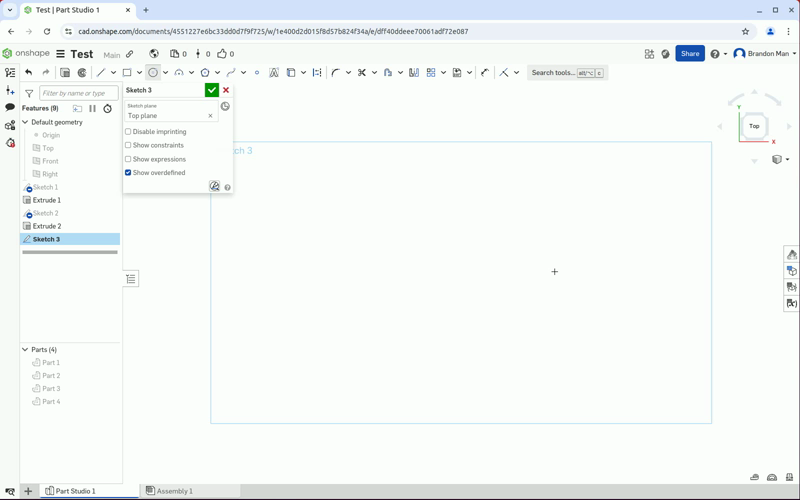
key_up(shift)
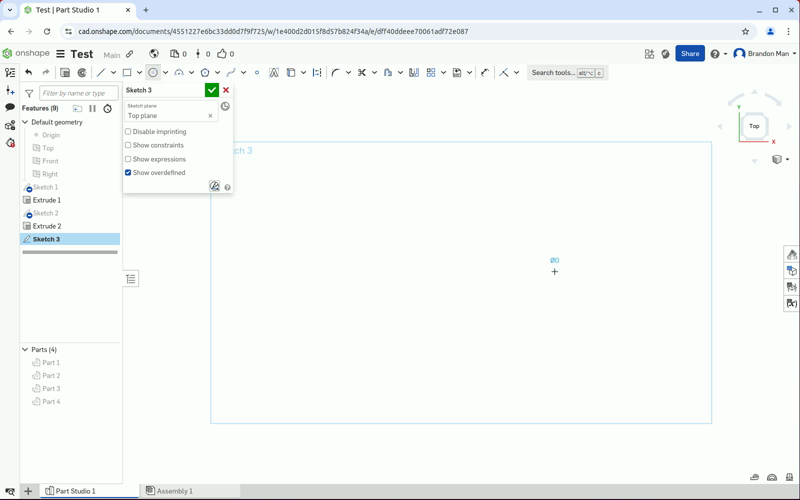
mouse_move(571, 271)
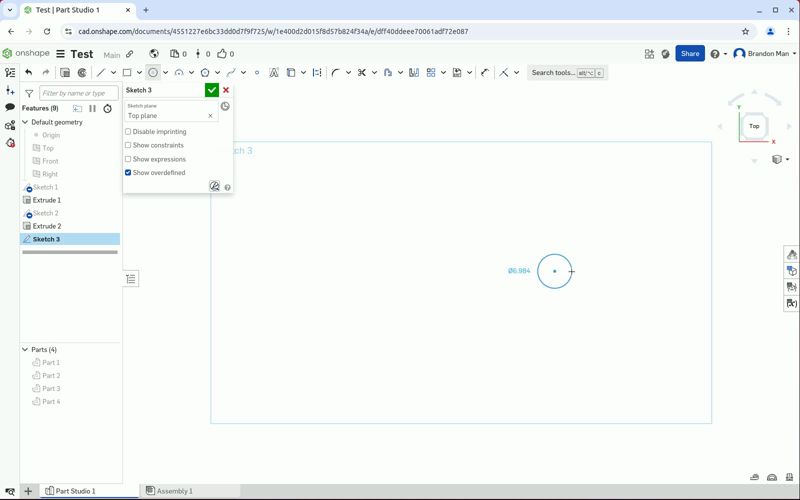
click(571, 271)
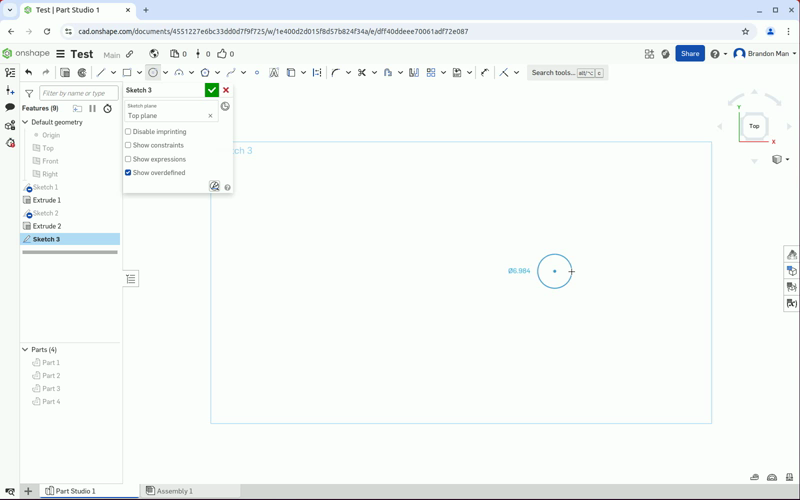
key(esc)
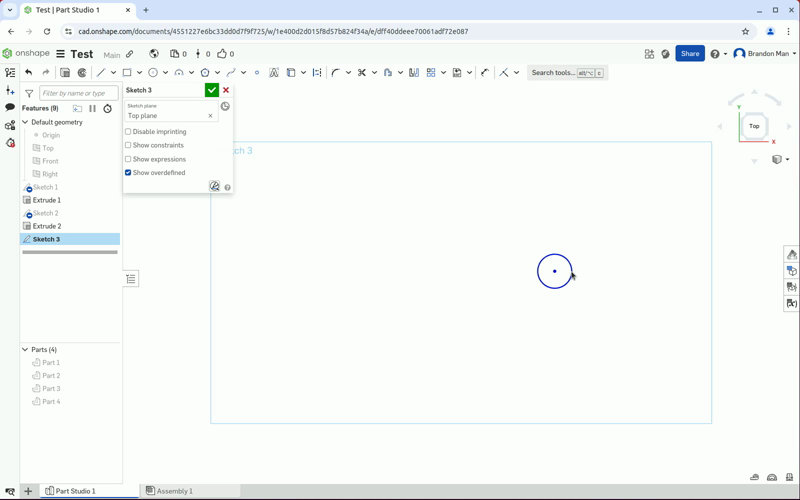
key(c)
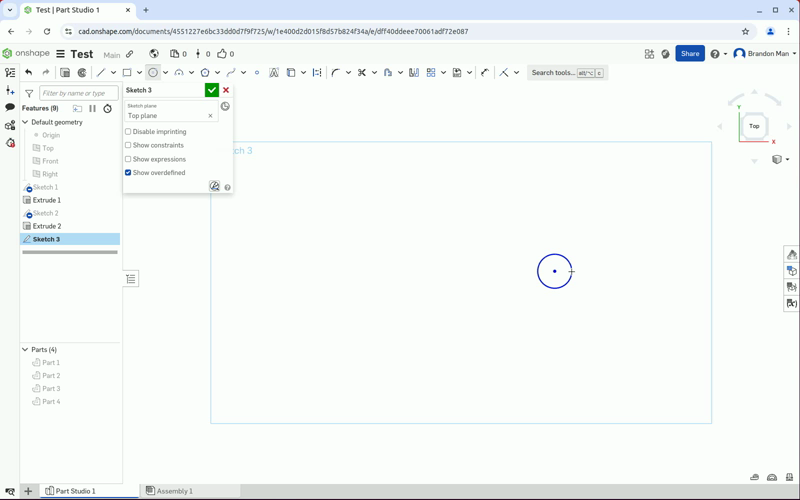
key_down(shift)
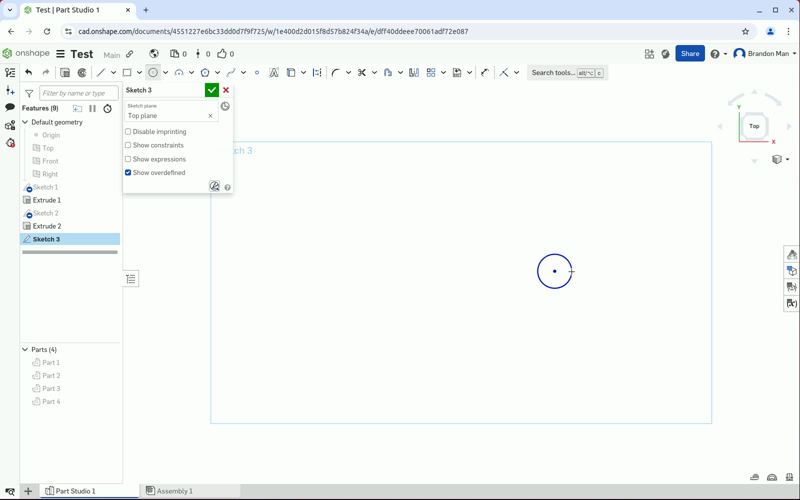
mouse_move(554, 271)
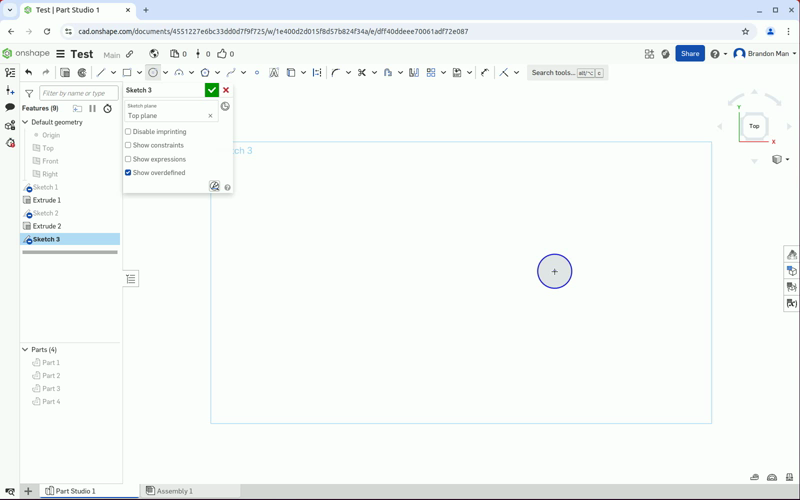
click(554, 271)
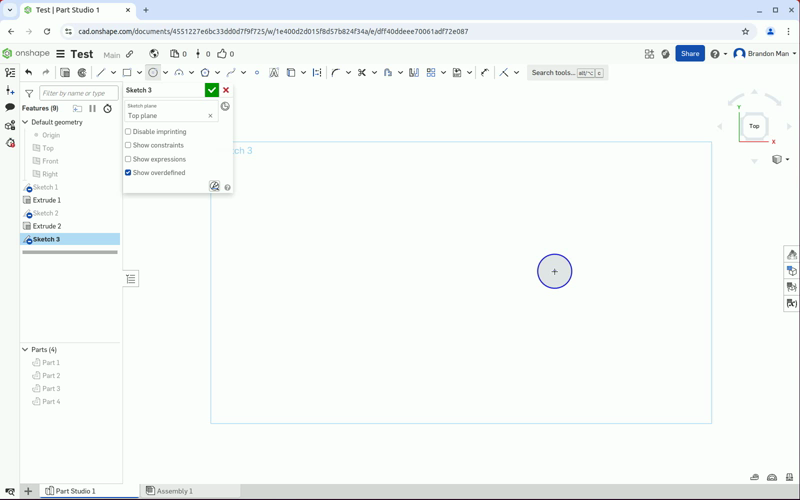
key_up(shift)
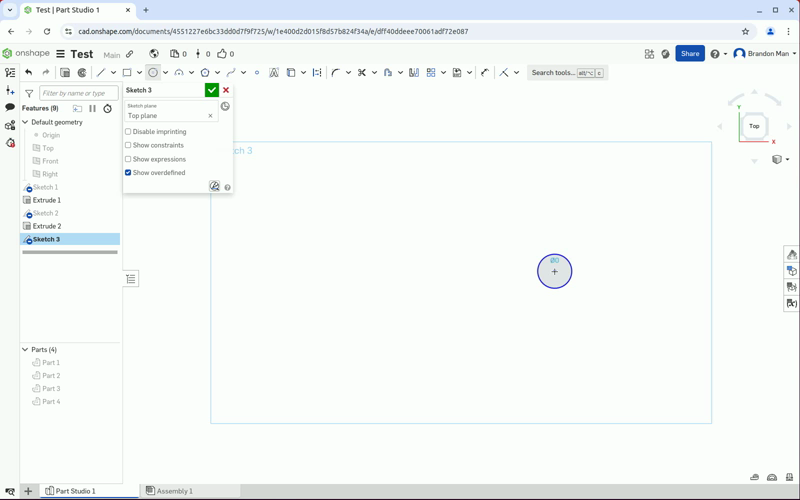
mouse_move(563, 271)
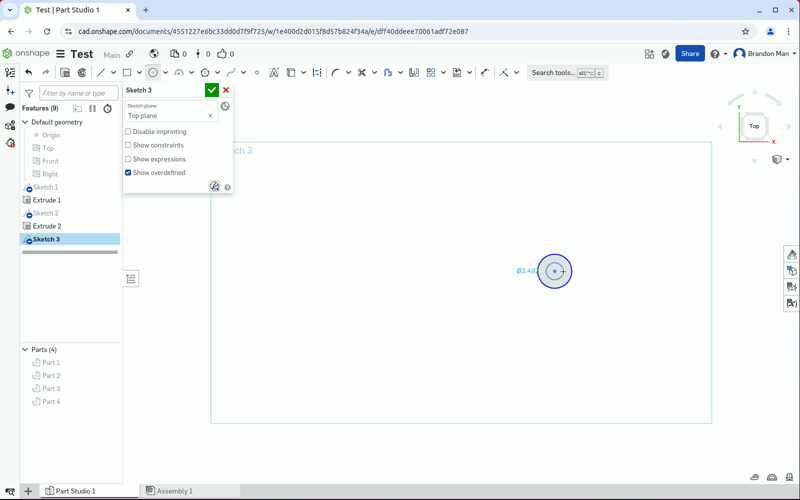
click(563, 271)
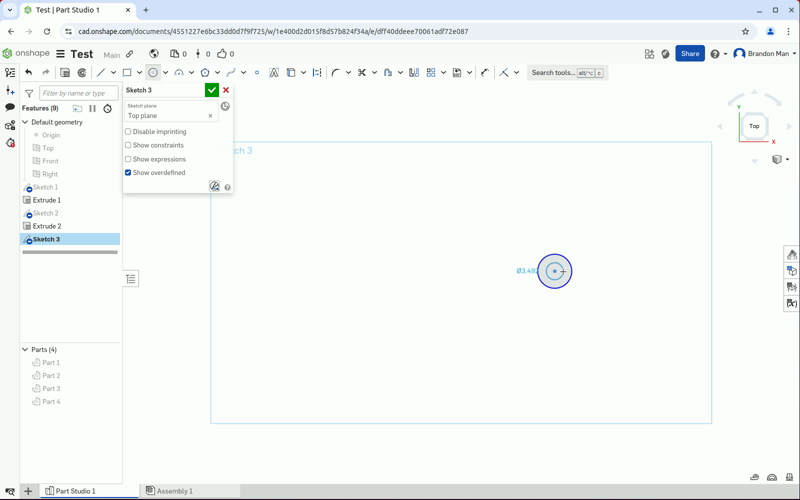
key(esc)
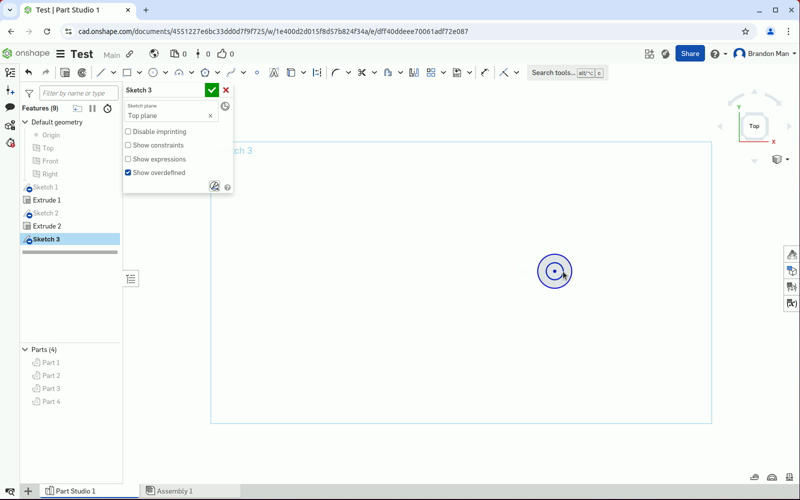
mouse_move(568, 268)
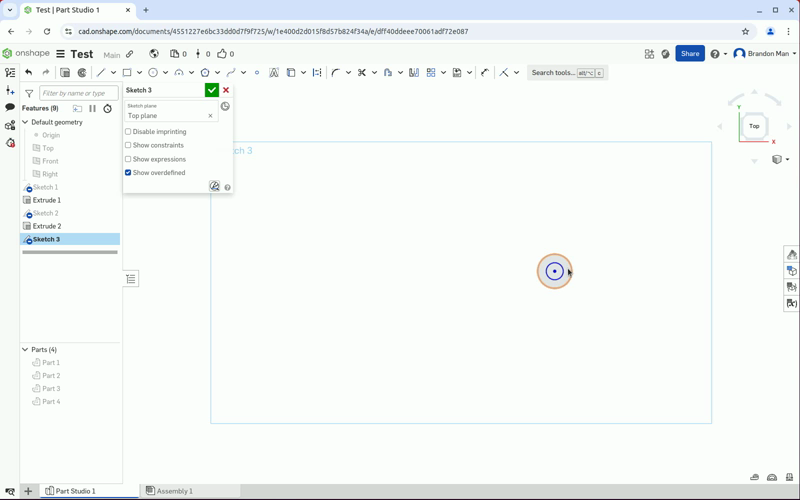
scroll(6)
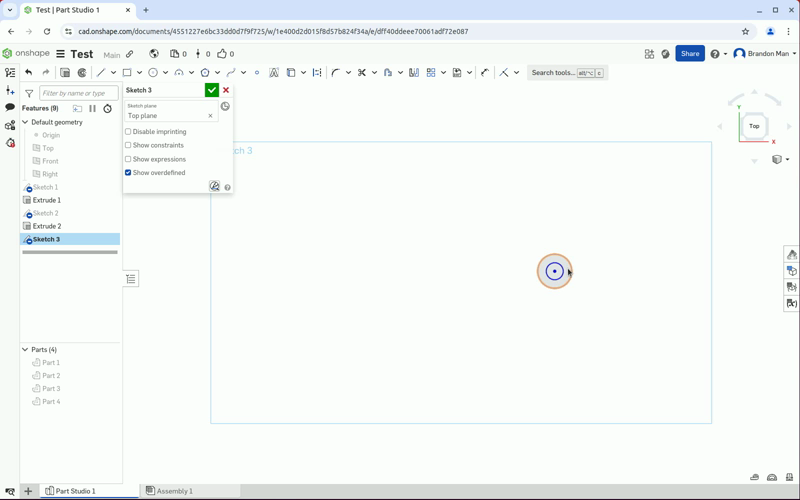
scroll(6)
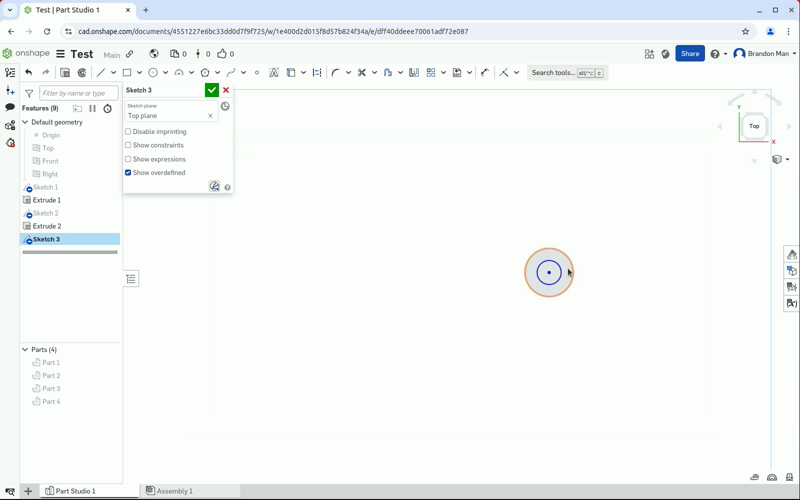
scroll(6)
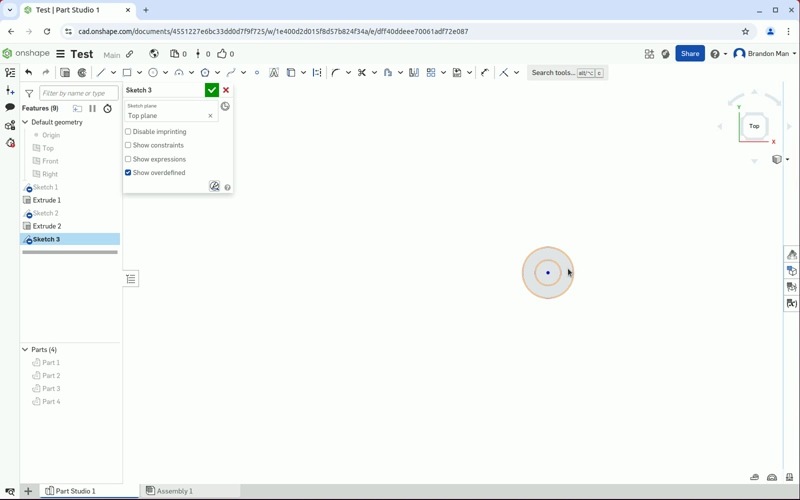
scroll(6)
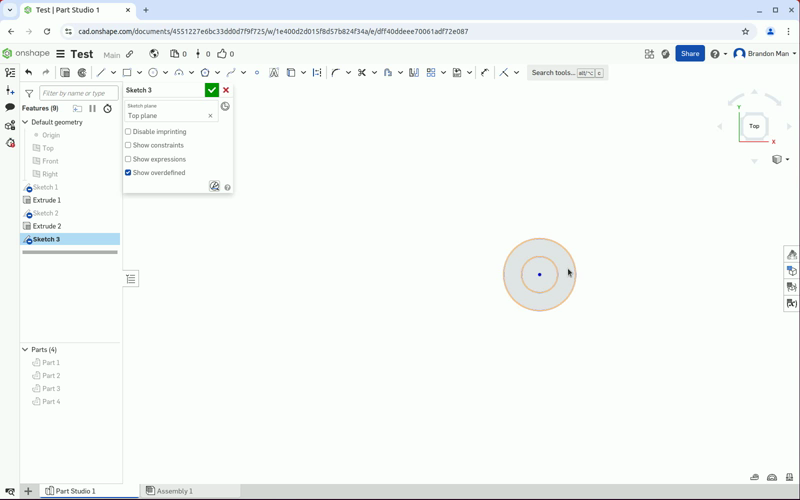
scroll(6)
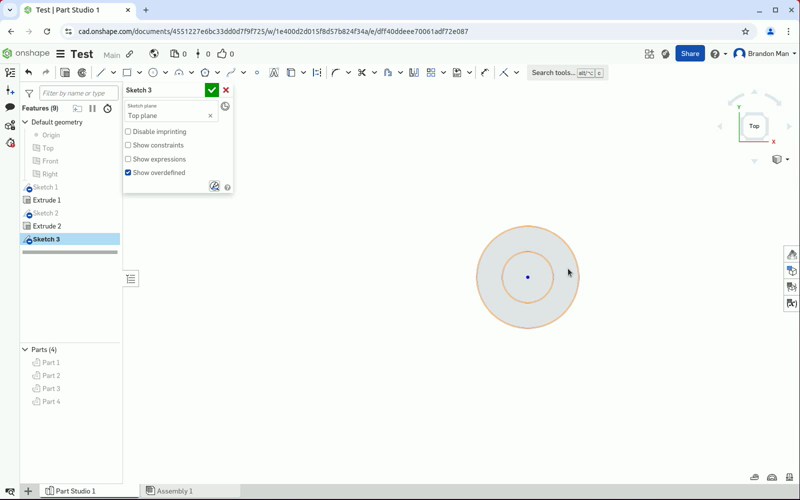
scroll(6)
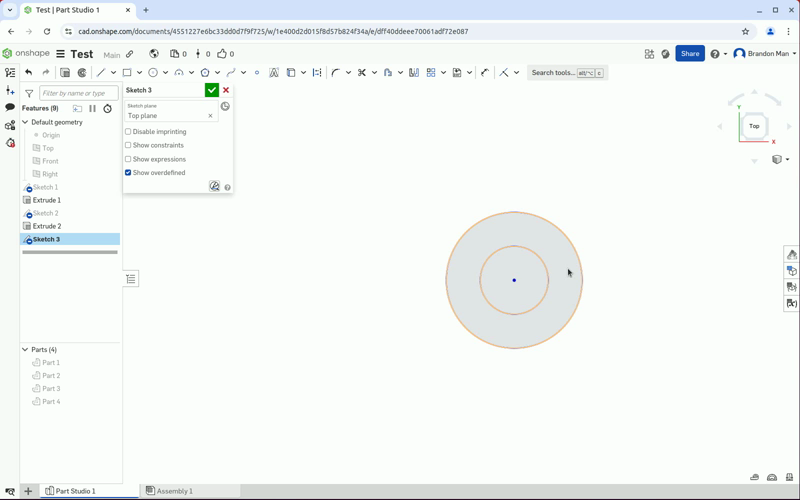
scroll(6)
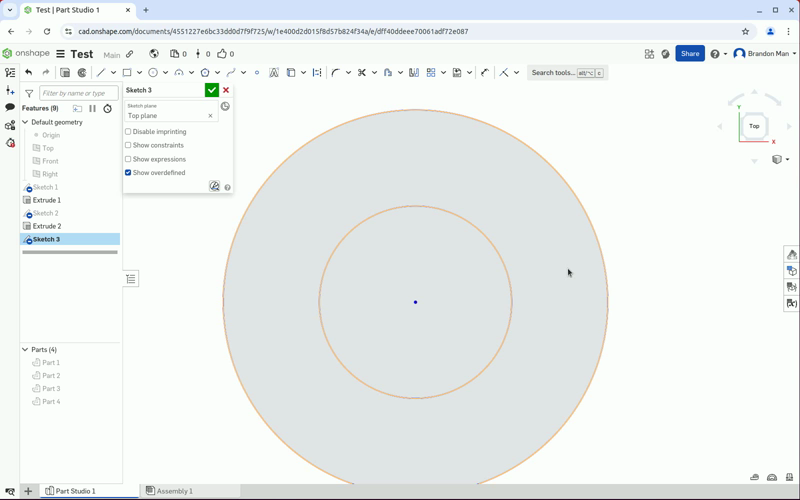
click(568, 268)
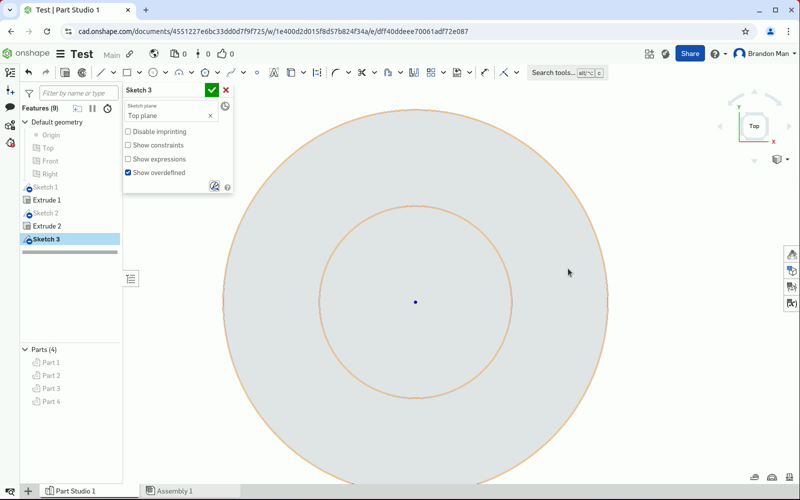
scroll(-6)
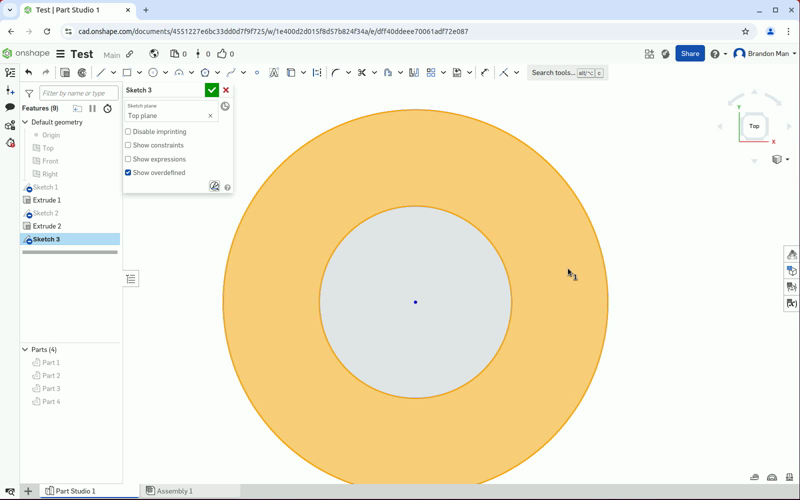
scroll(-6)
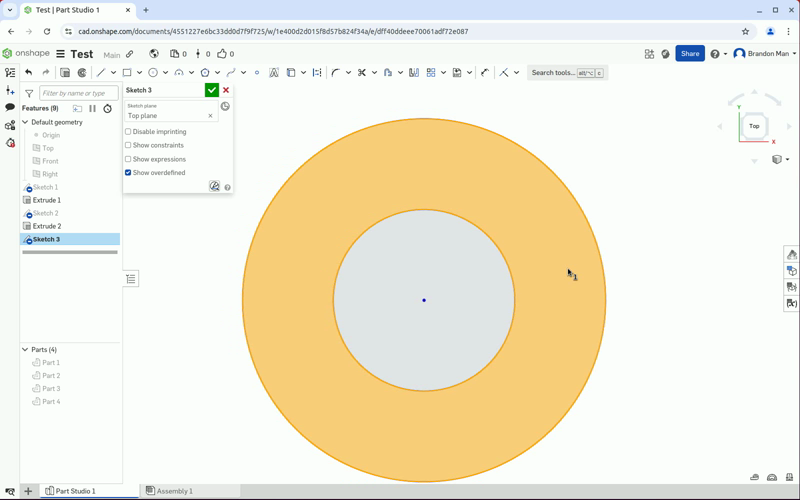
scroll(-6)
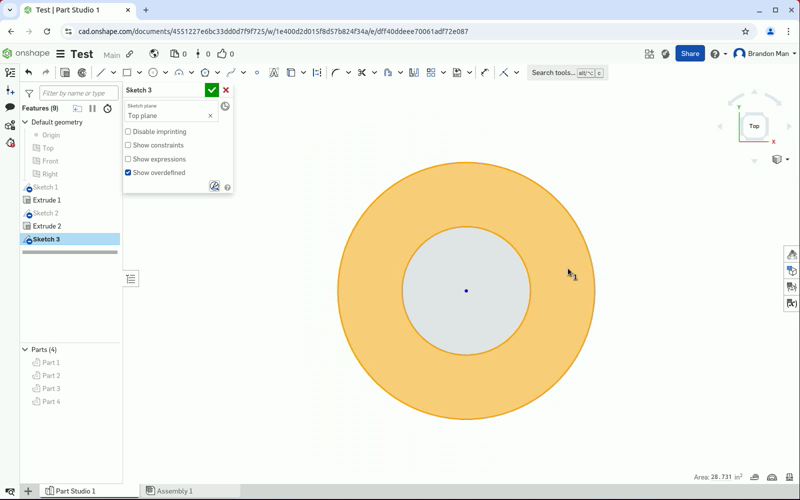
scroll(-6)
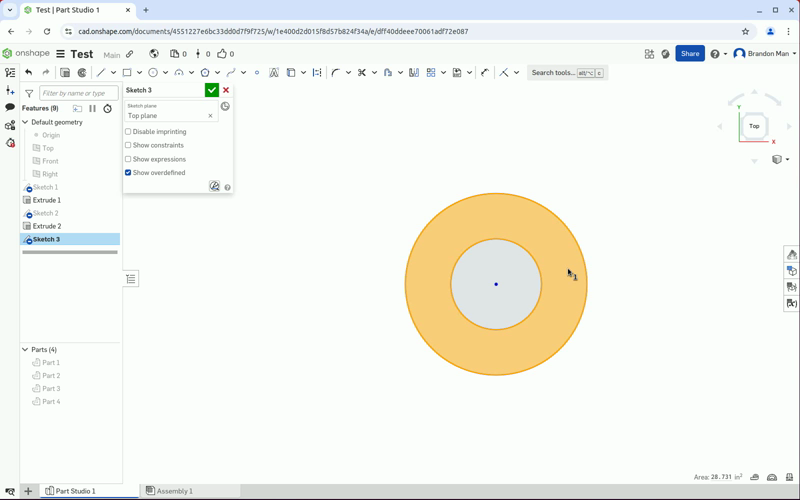
scroll(-6)
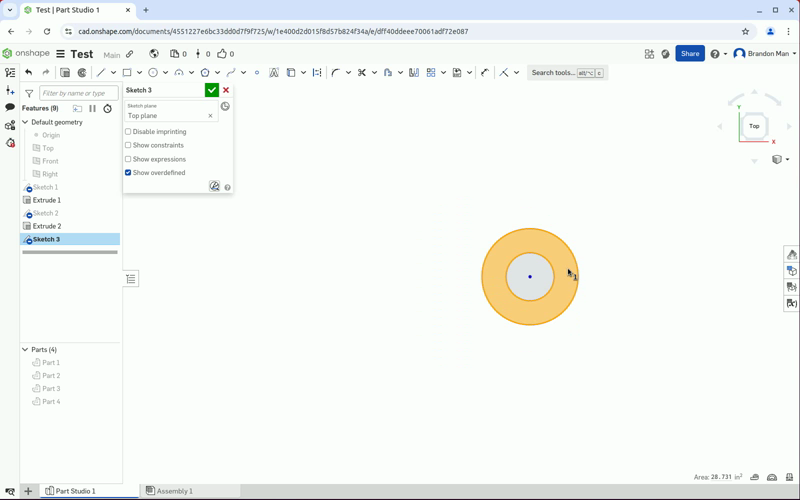
scroll(-6)
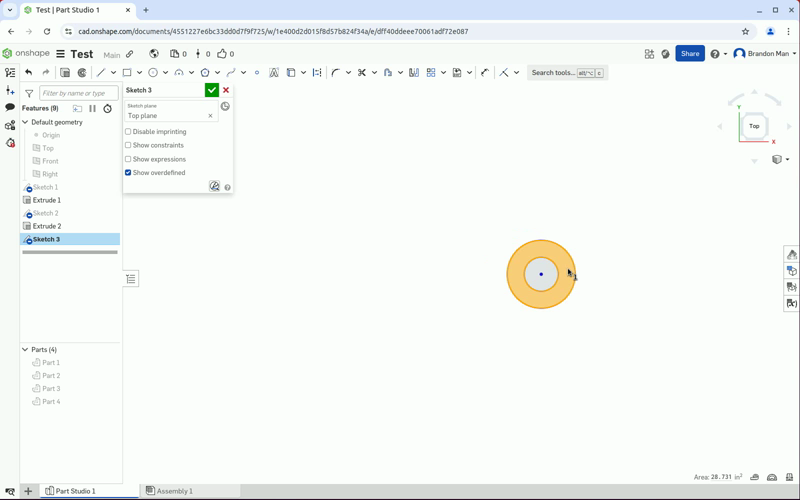
scroll(-6)
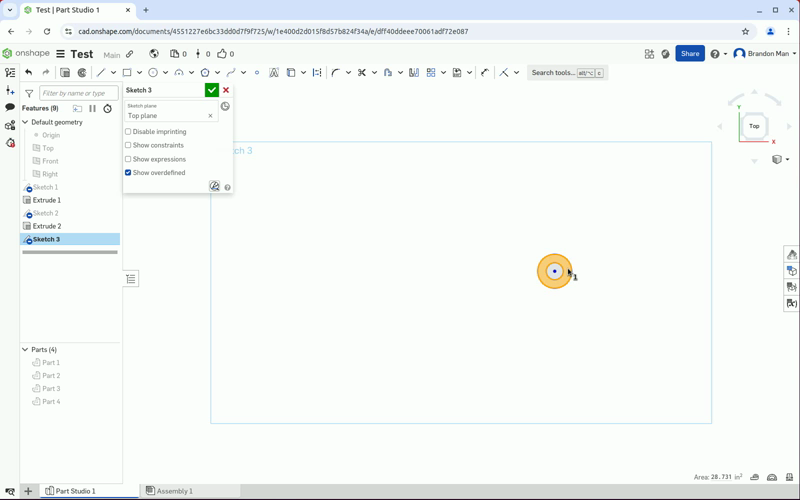
mouse_move(73, 352)
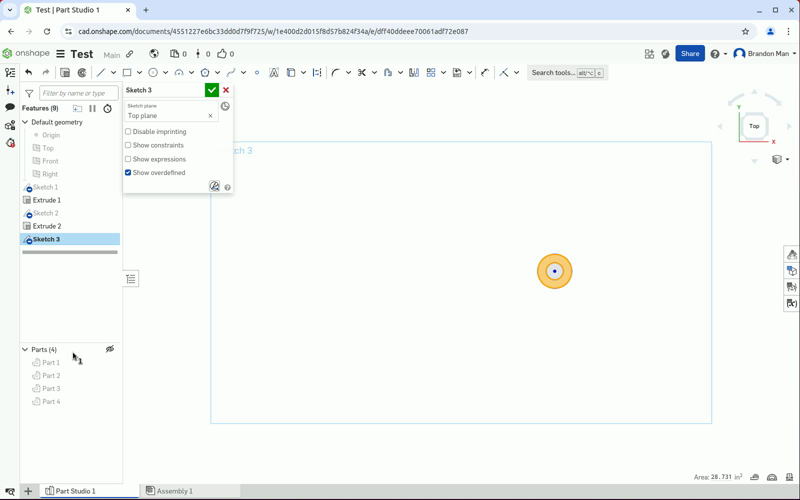
key(shift+y)
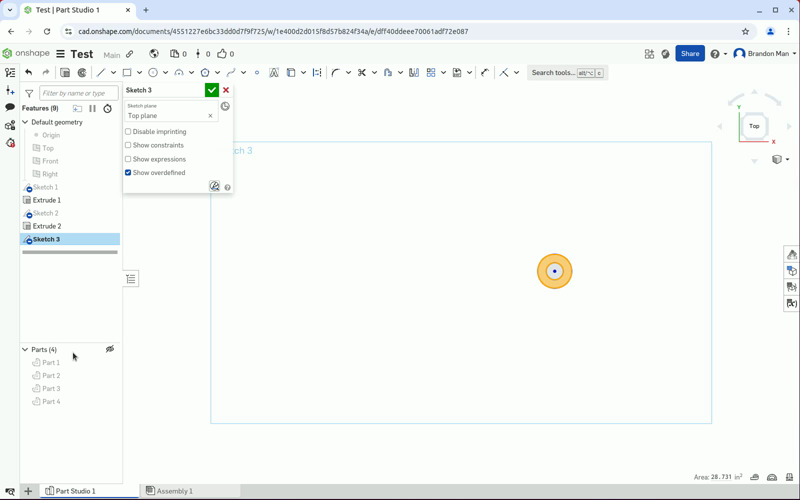
key(shift+e)
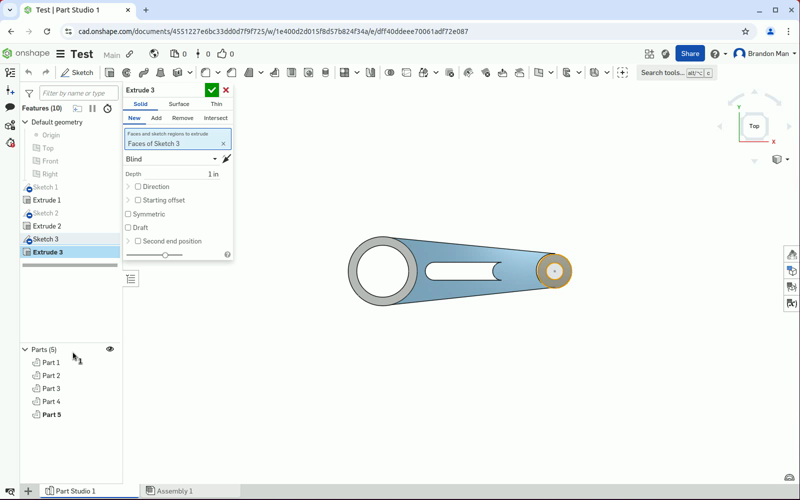
mouse_move(143, 106)
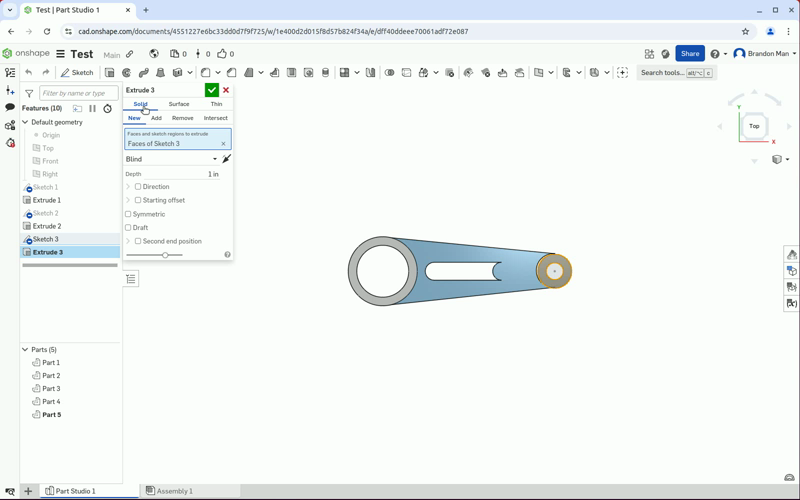
click(143, 106)
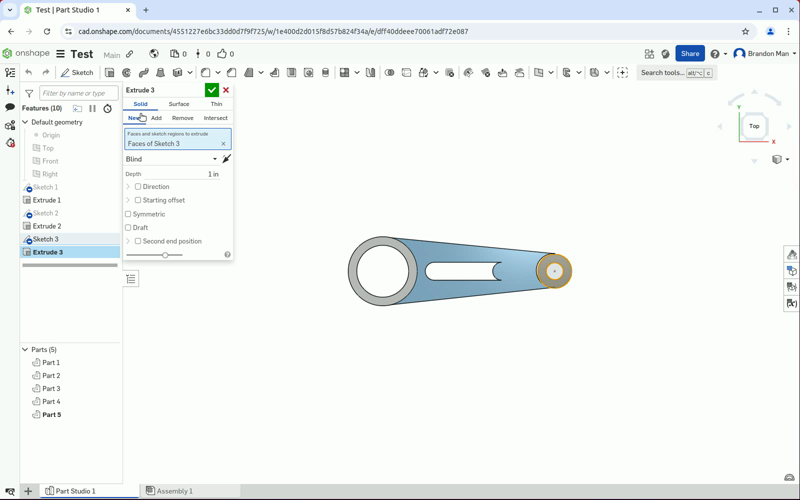
mouse_move(137, 120)
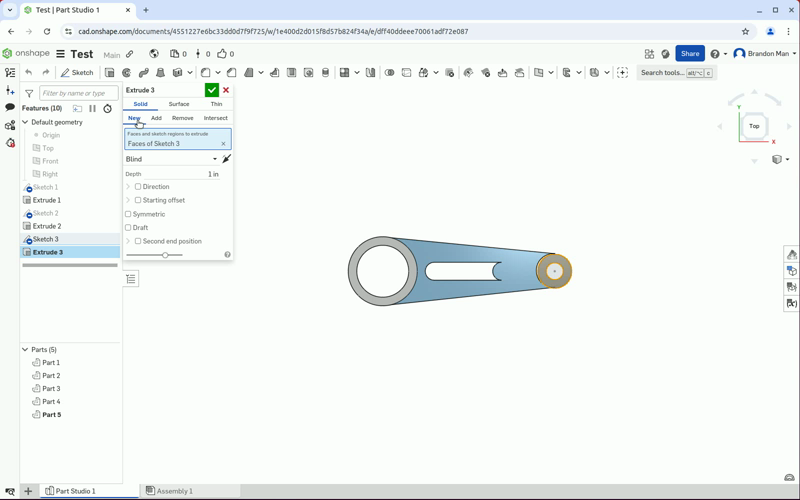
click(137, 120)
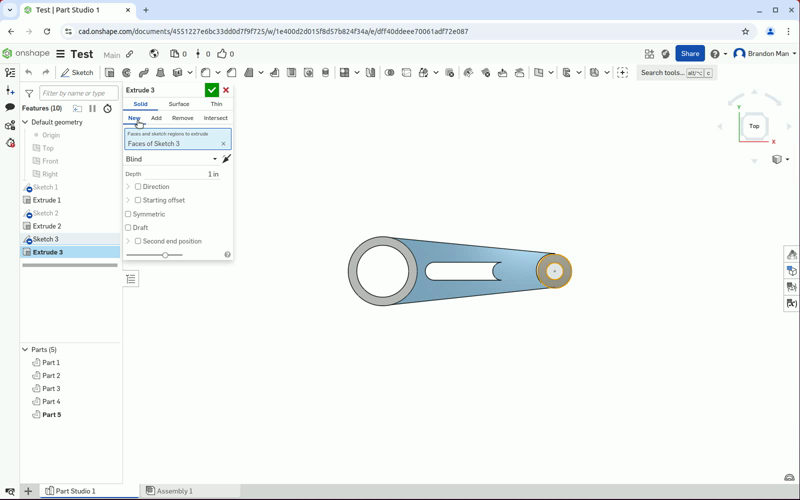
key(tab, 4)
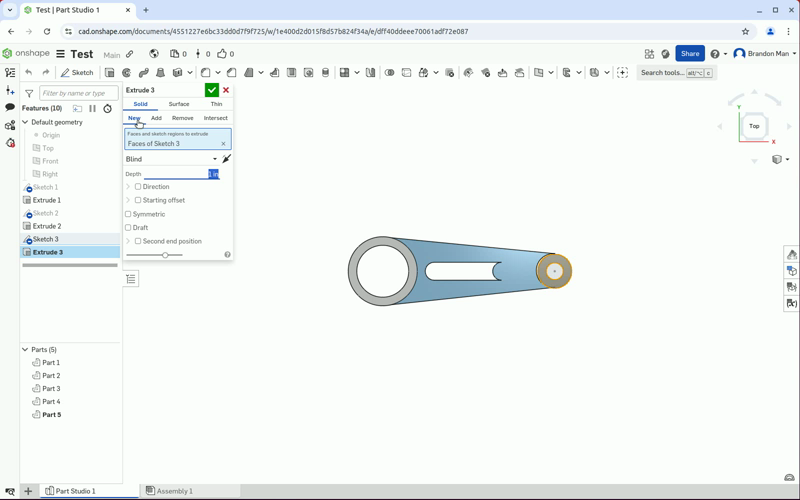
text(8.666)
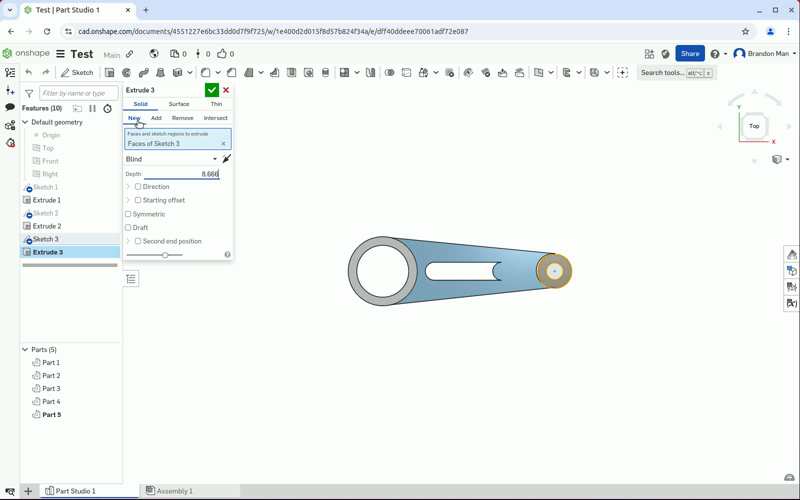
key(enter)
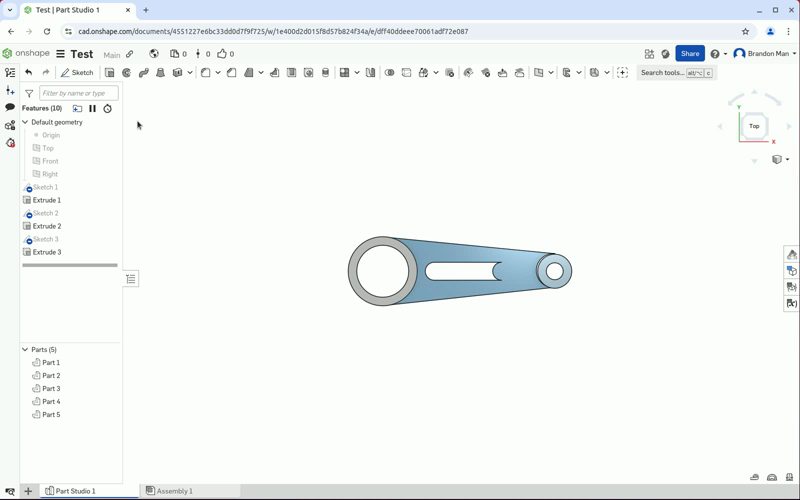
key(shift+h)
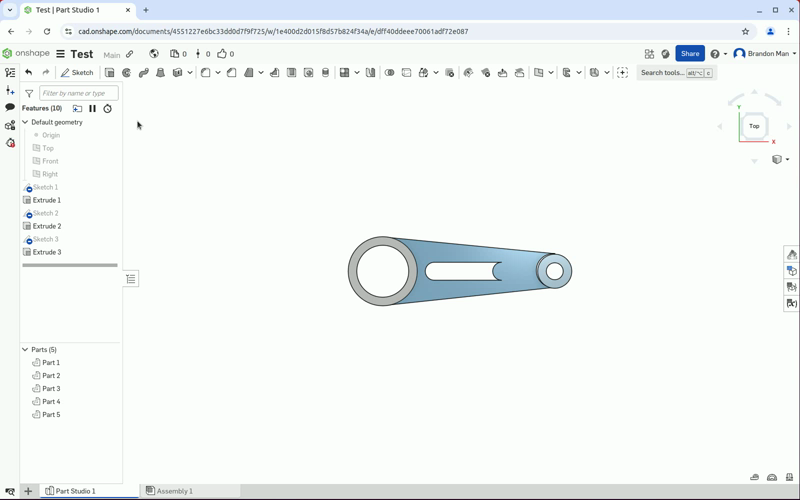
key(shift+h)
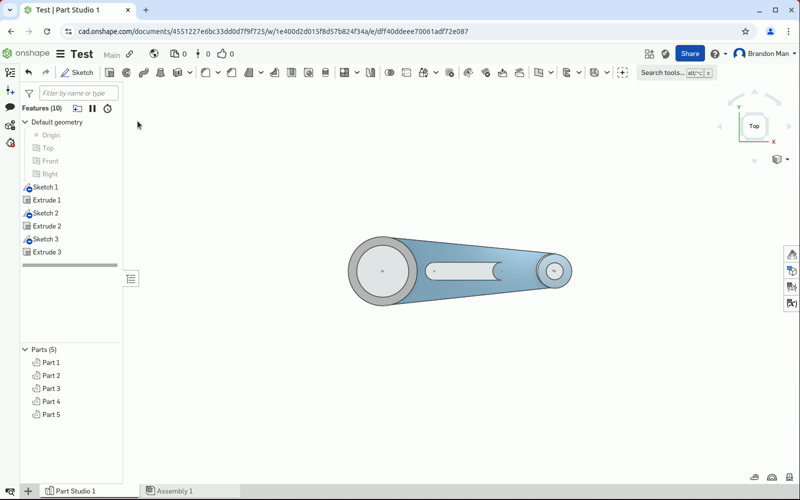
key(shift+7)
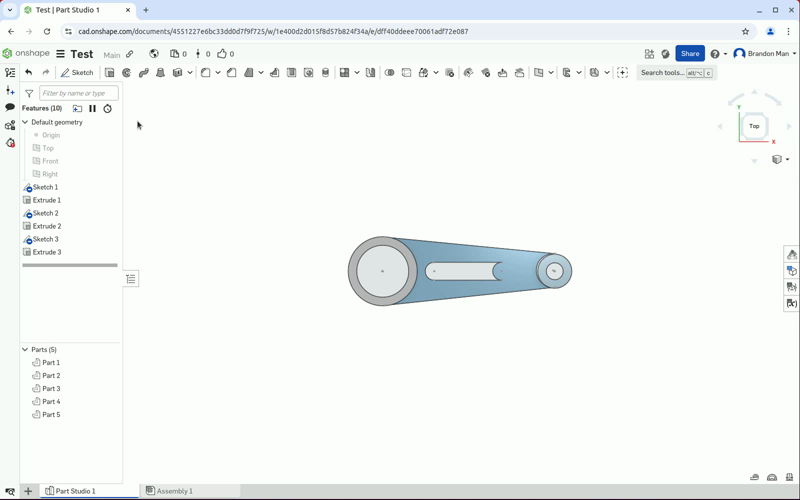
key(up, 3)
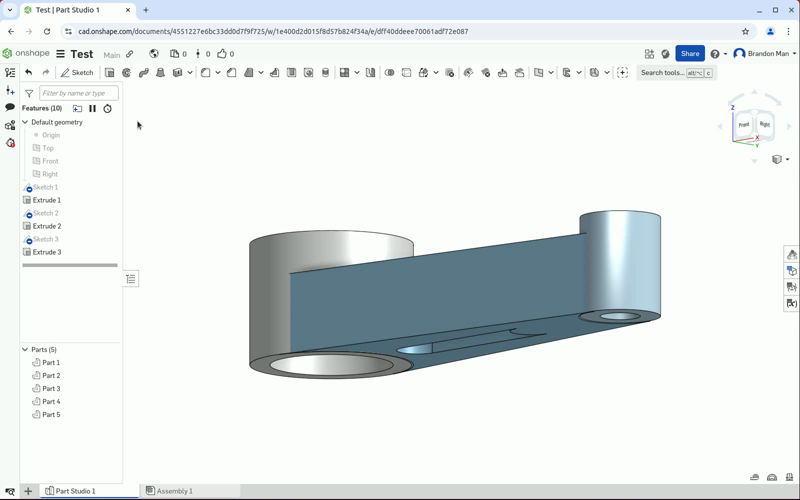
key(left, 3)
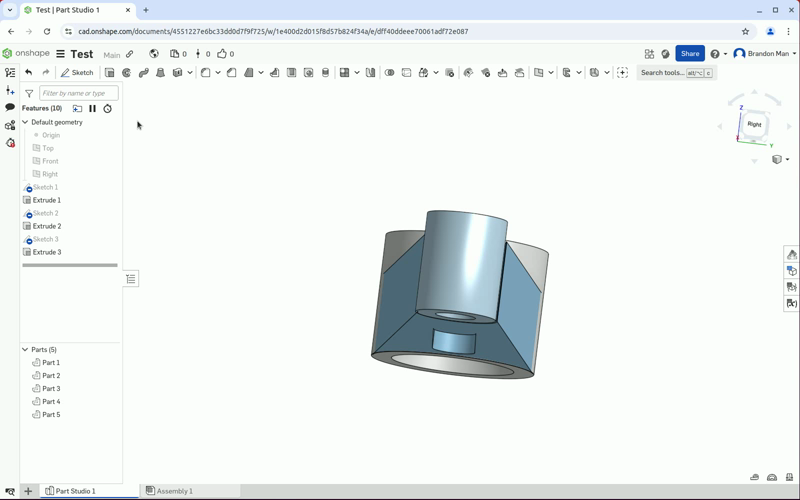
key(right, 3)
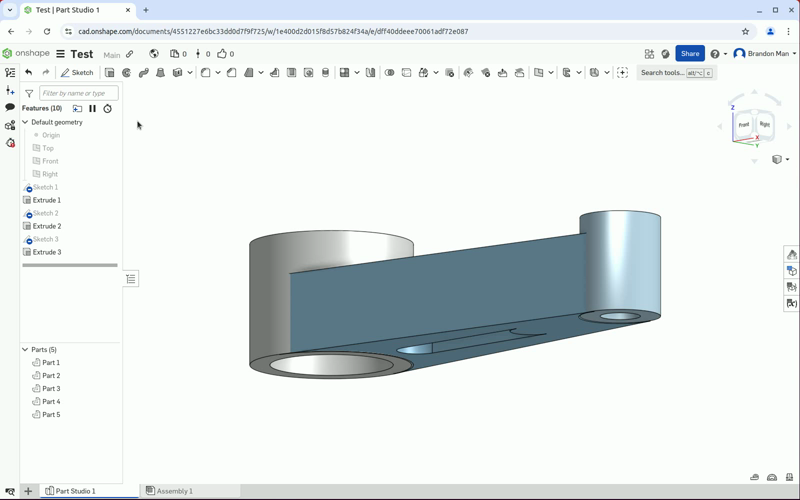
key(down, 3)
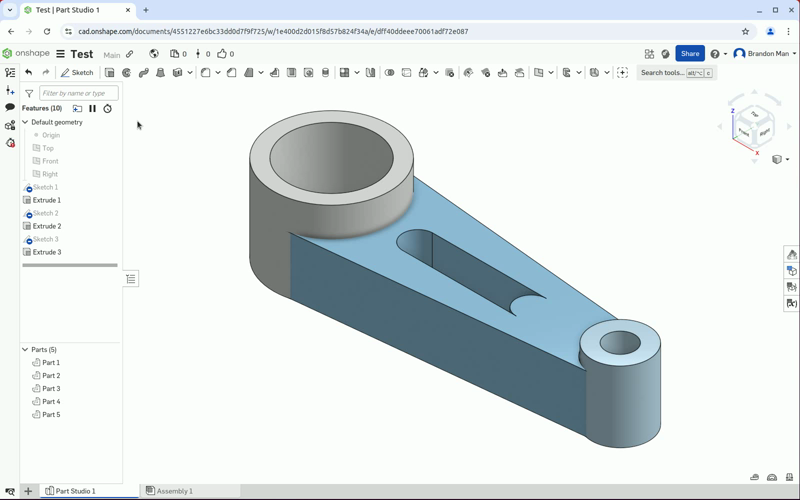
mouse_move(73, 189)
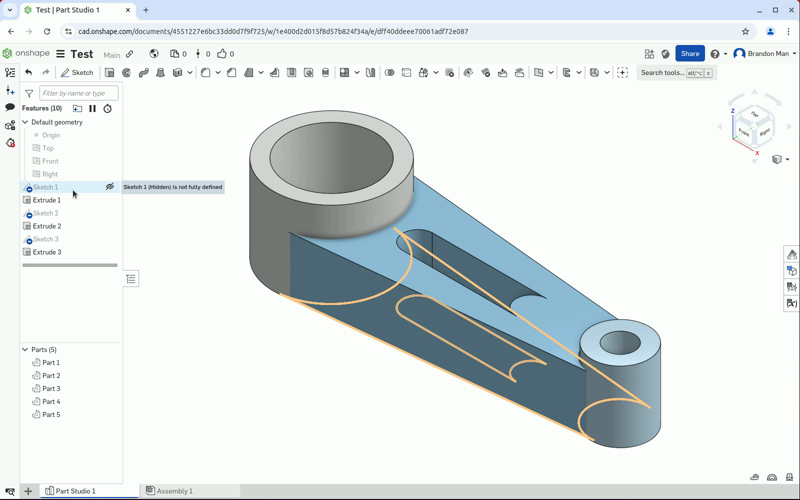
click(73, 189)